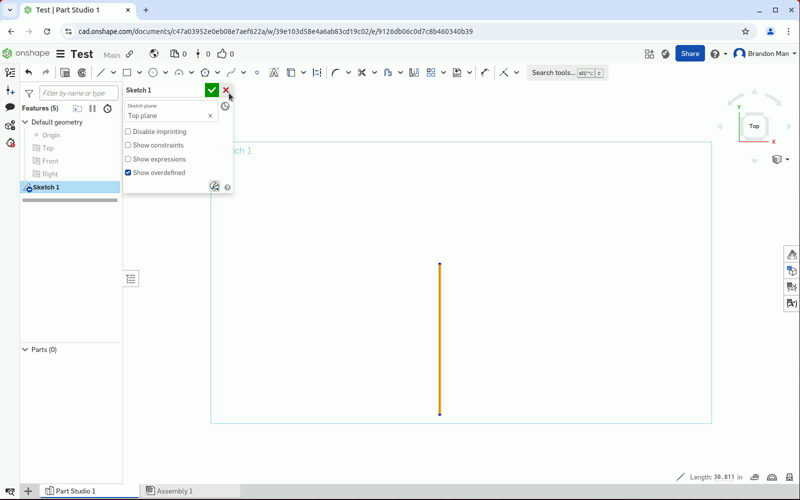
key(shift+h)
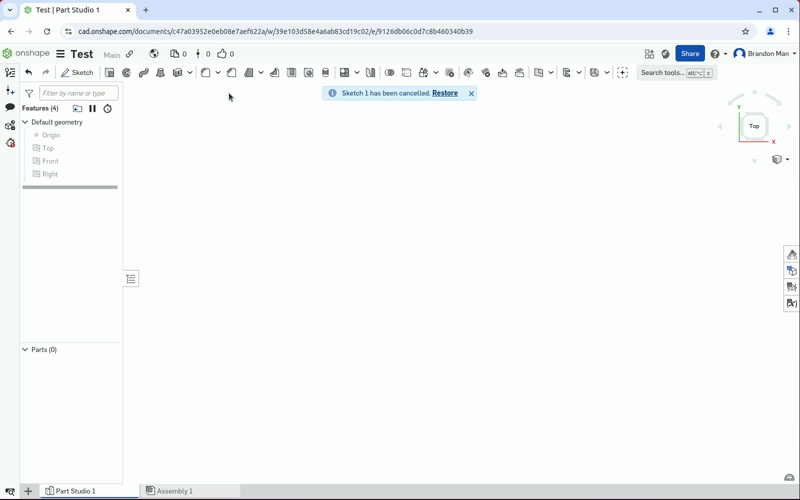
mouse_move(73, 352)
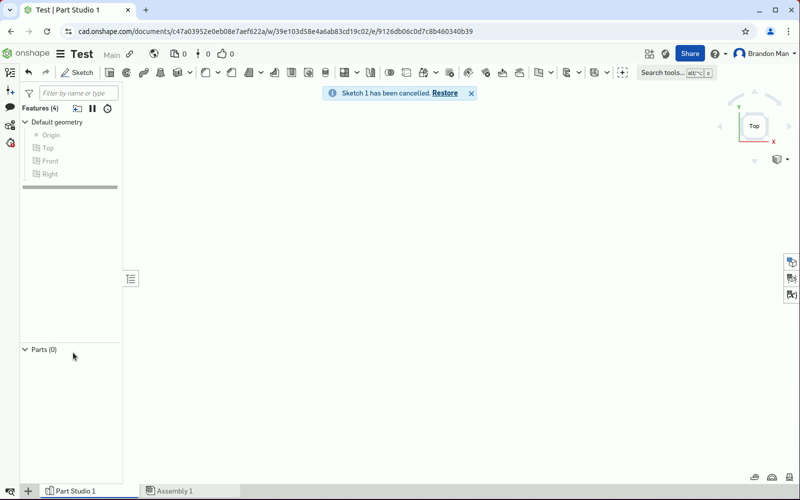
key(y)
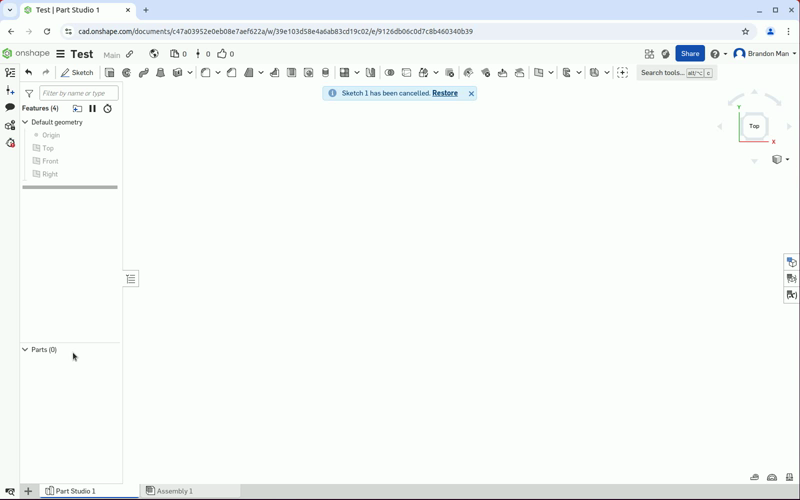
key(shift+p)
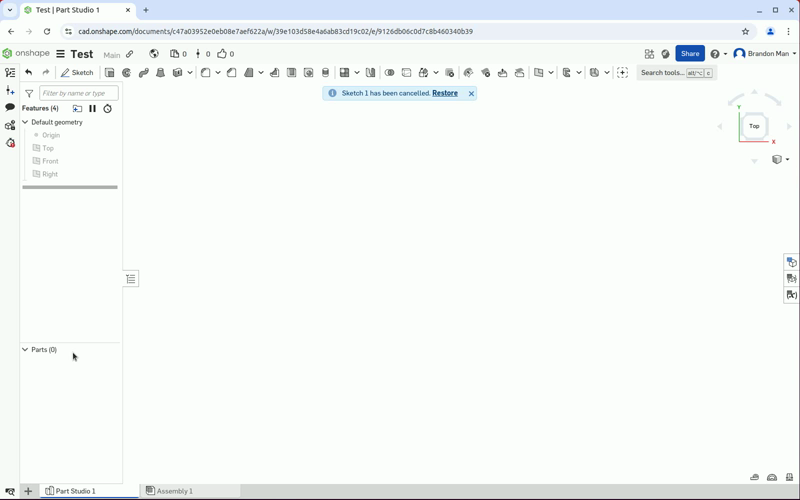
key(space)
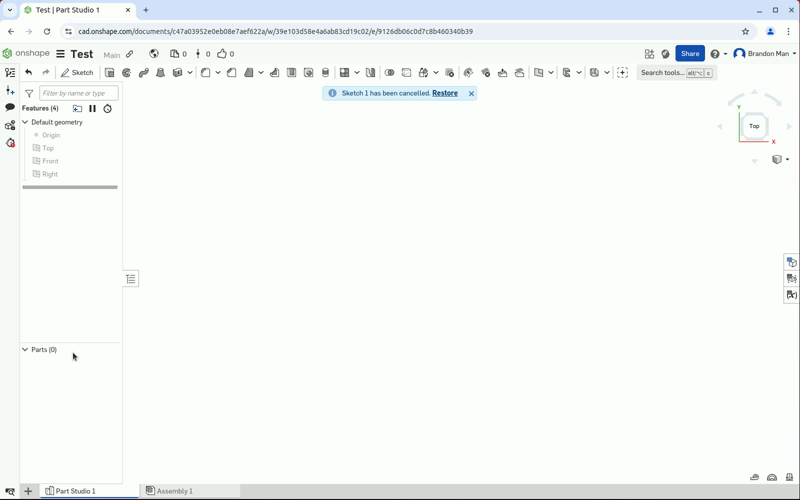
key_down(shift)
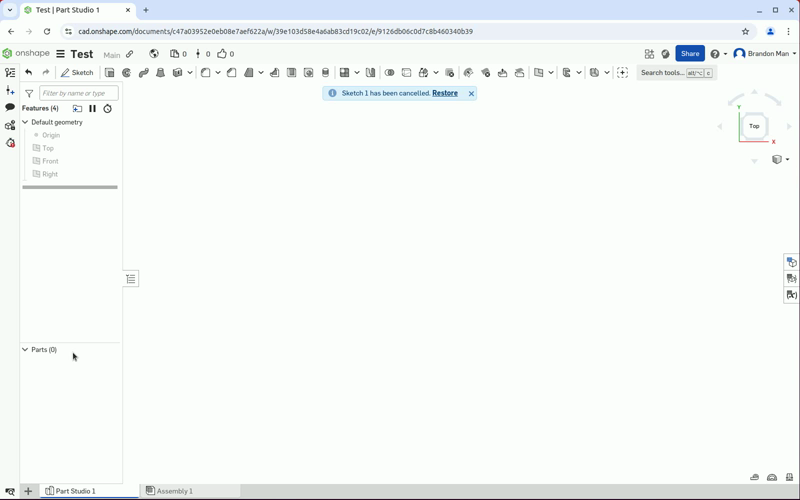
key(up)
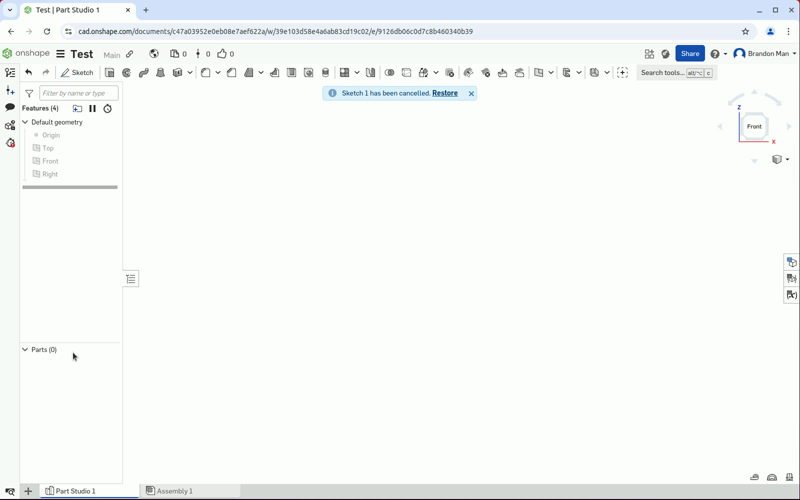
key_up(shift)
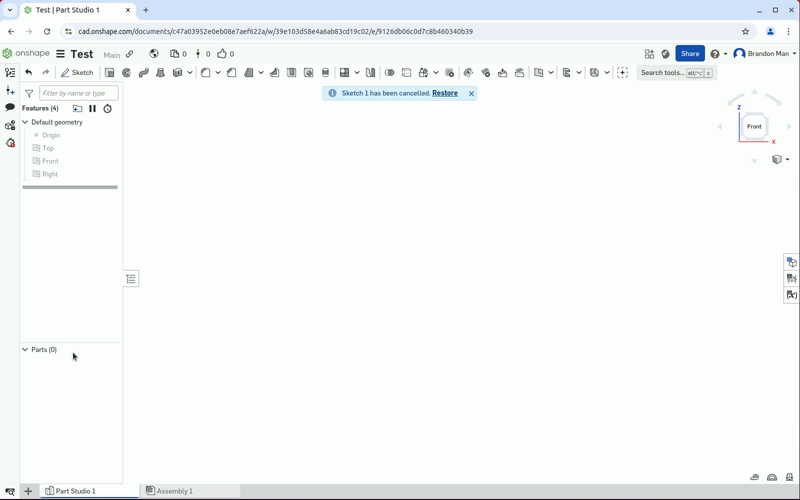
mouse_move(73, 352)
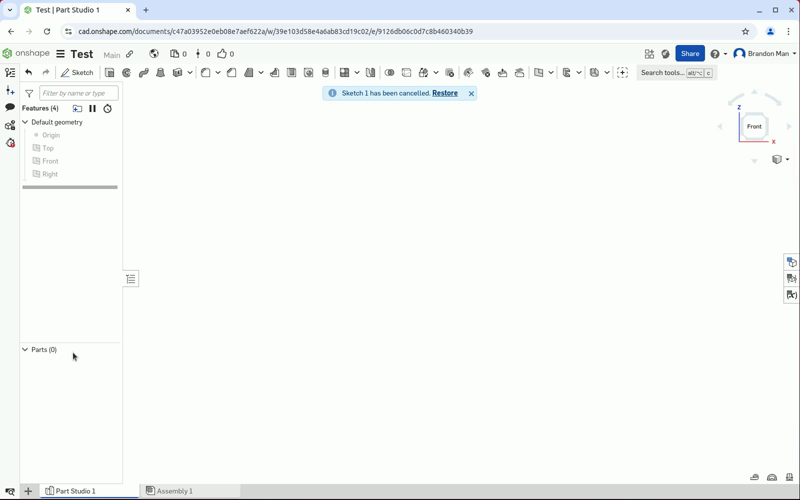
key(shift+y)
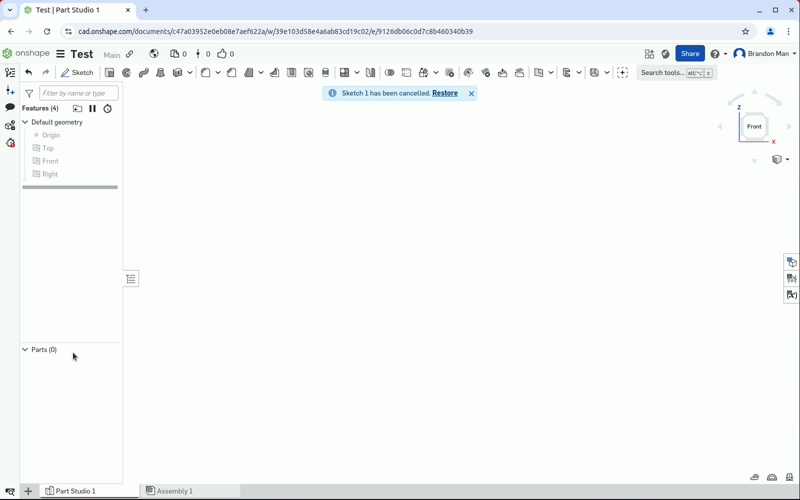
key(shift+s)
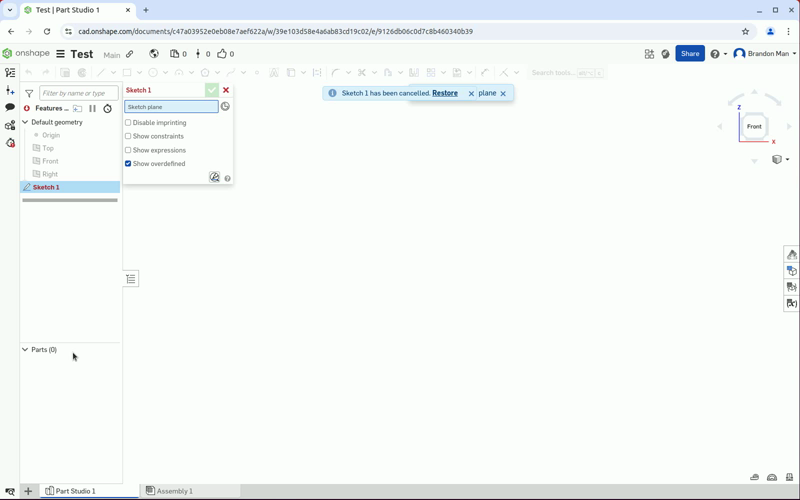
mouse_move(73, 163)
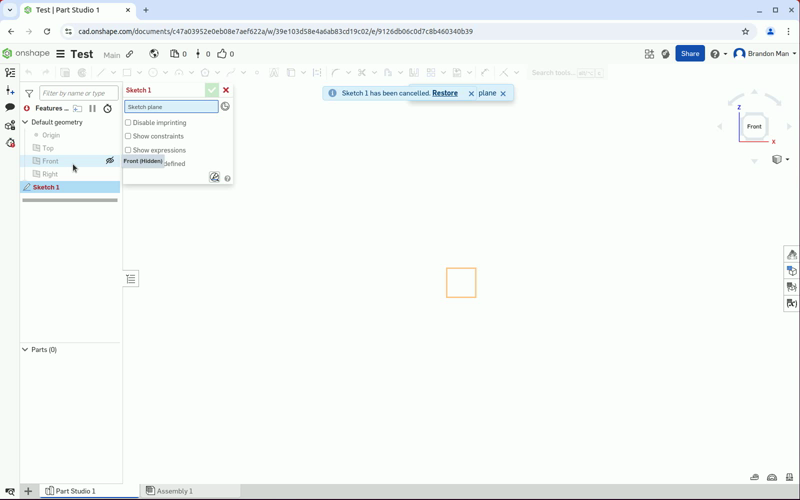
click(73, 163)
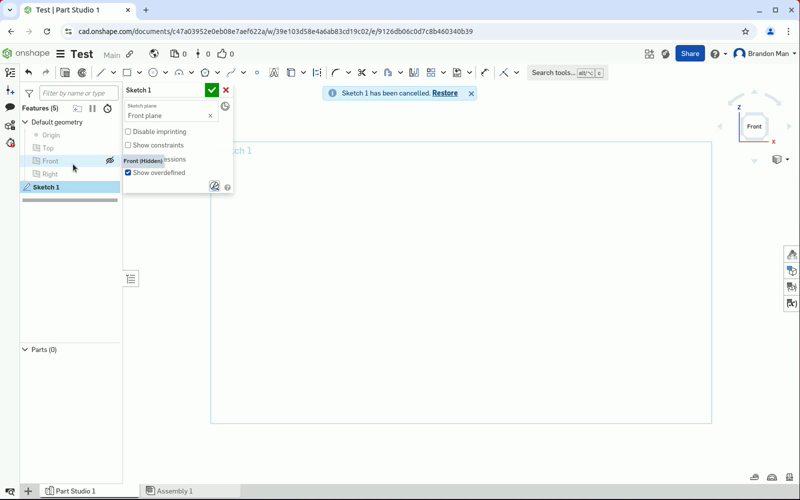
mouse_move(73, 352)
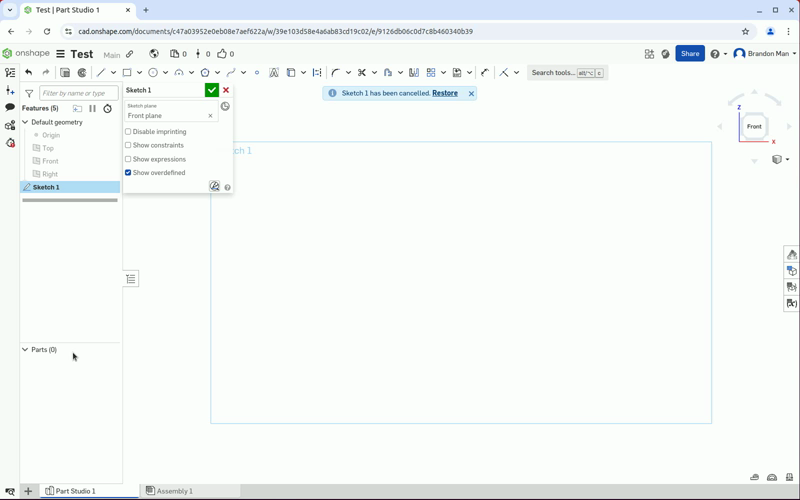
key(y)
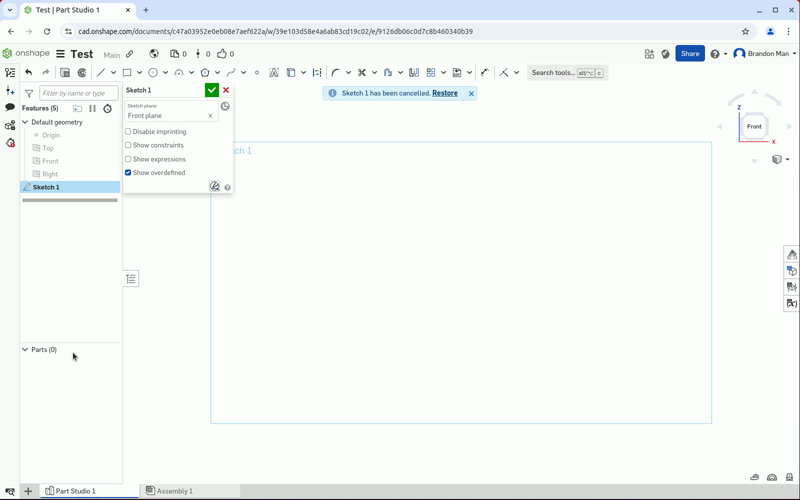
key(l)
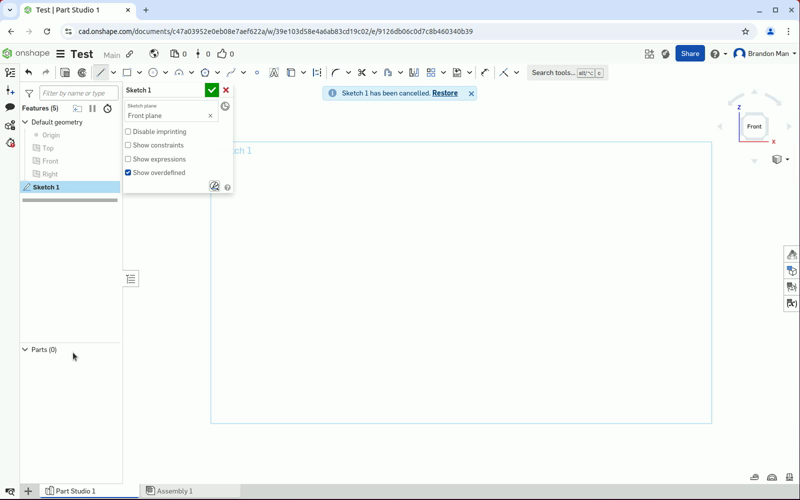
key_down(shift)
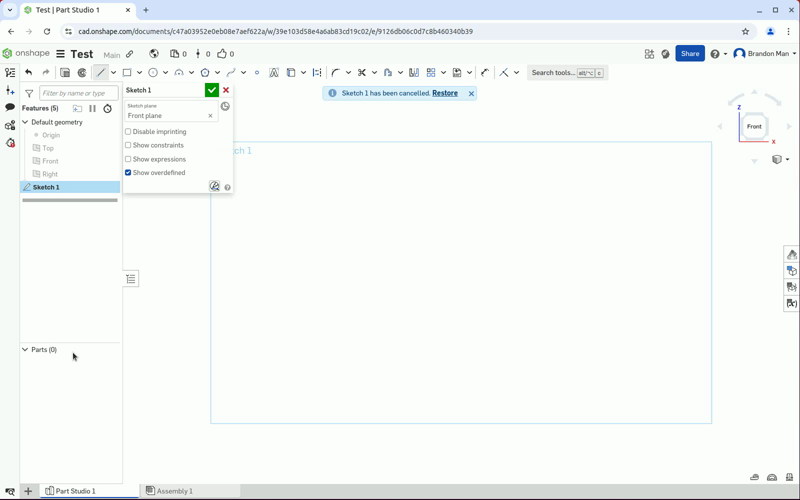
mouse_move(398, 294)
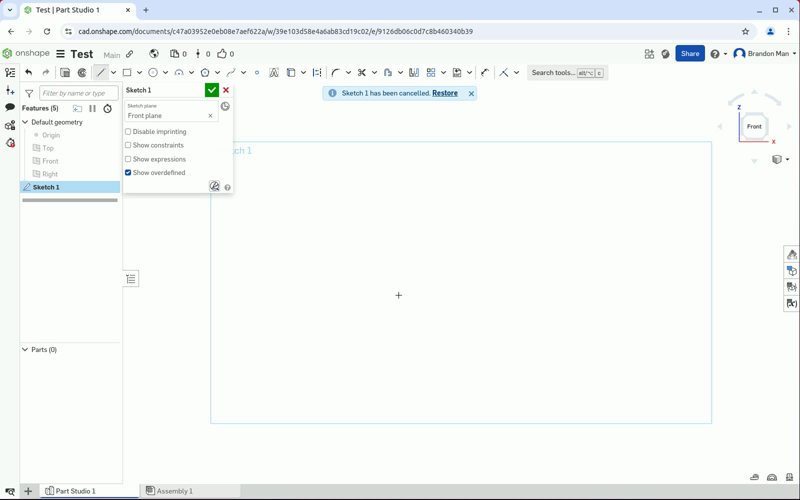
click(398, 294)
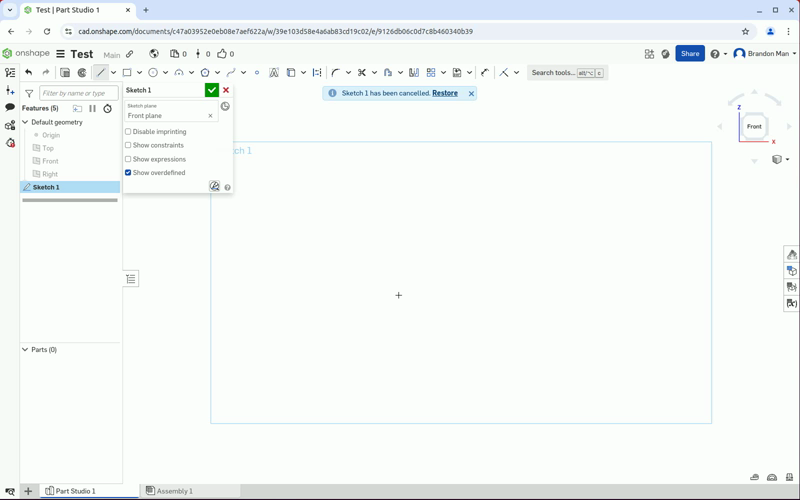
key_up(shift)
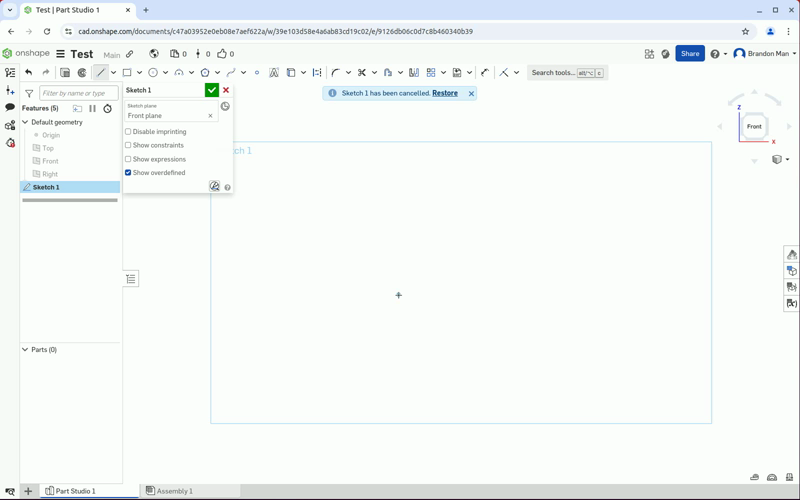
key_down(shift)
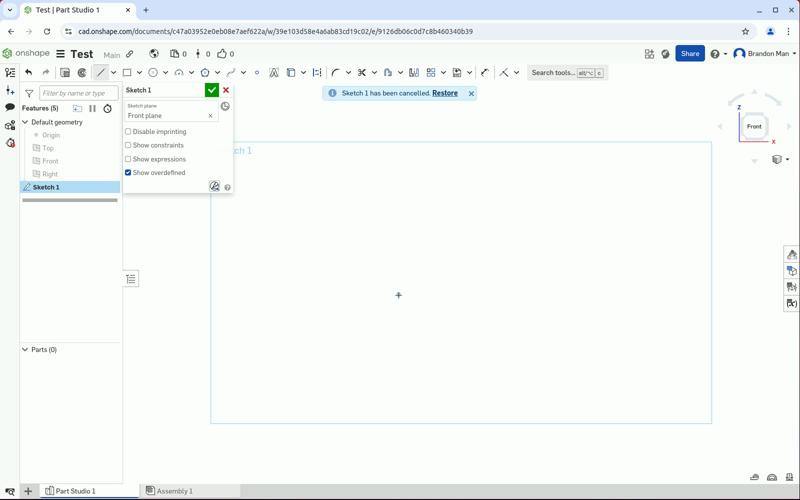
mouse_move(522, 294)
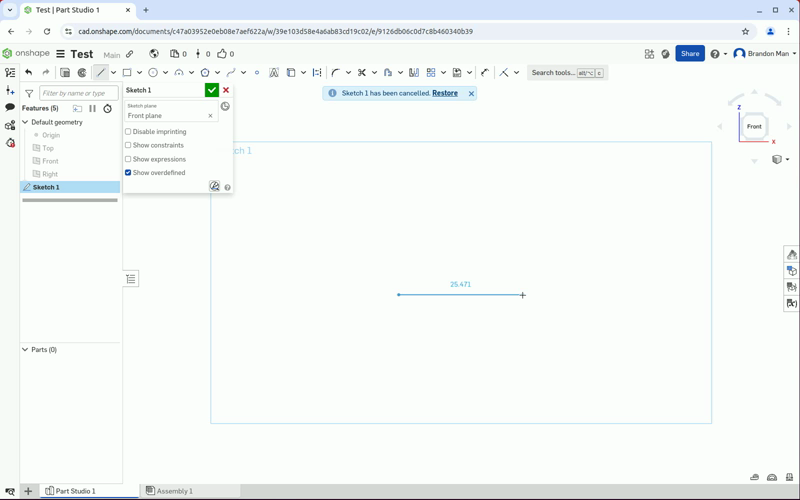
click(522, 294)
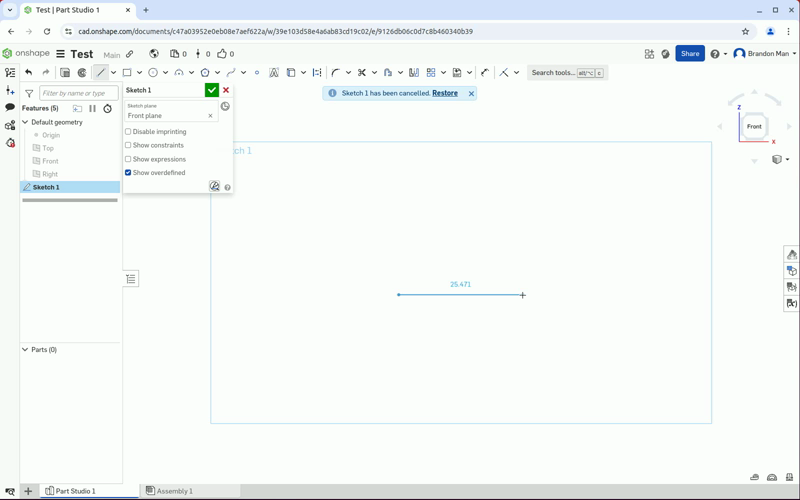
key_up(shift)
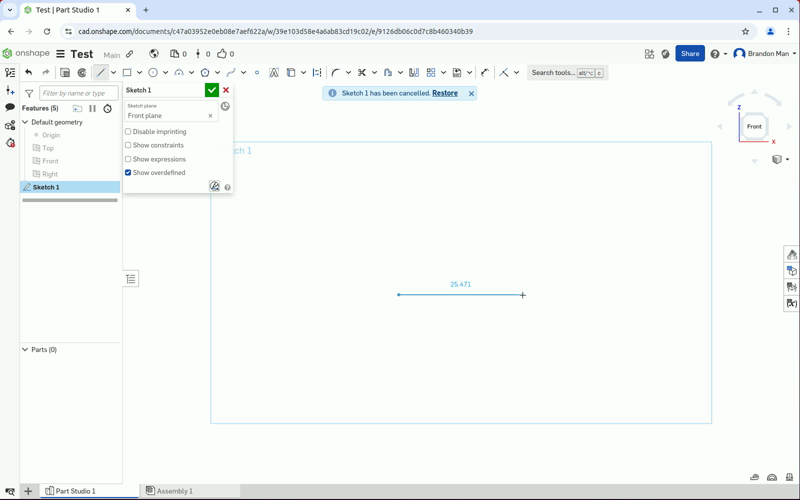
key_down(shift)
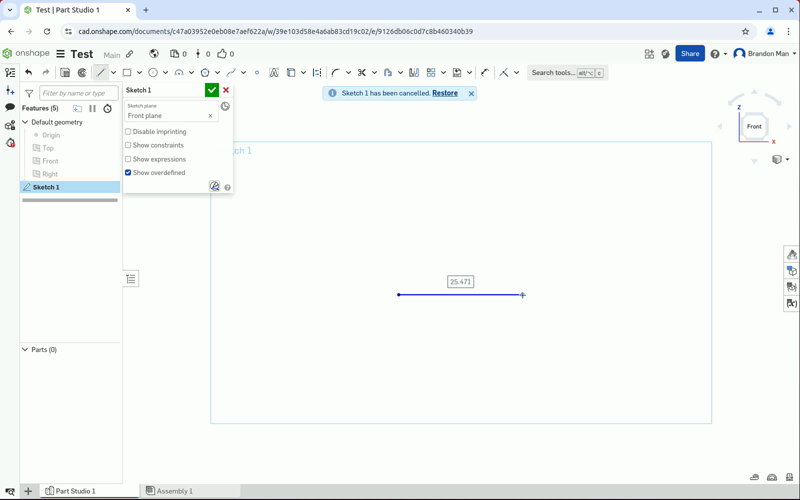
mouse_move(552, 294)
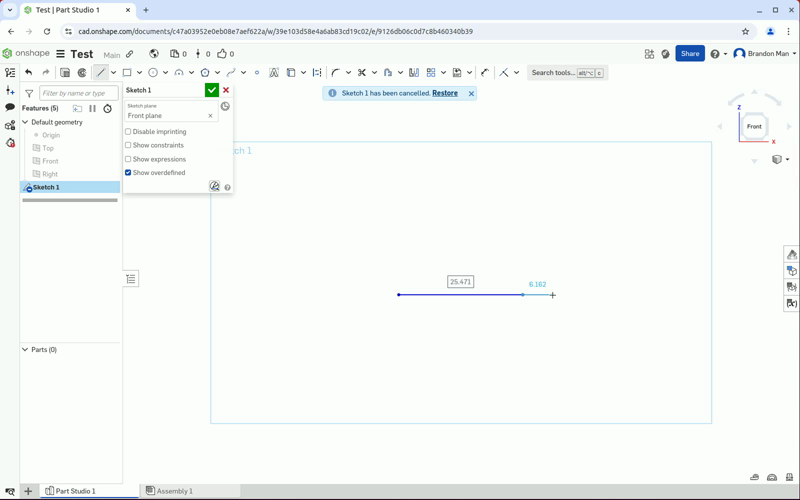
mouse_move(522, 272)
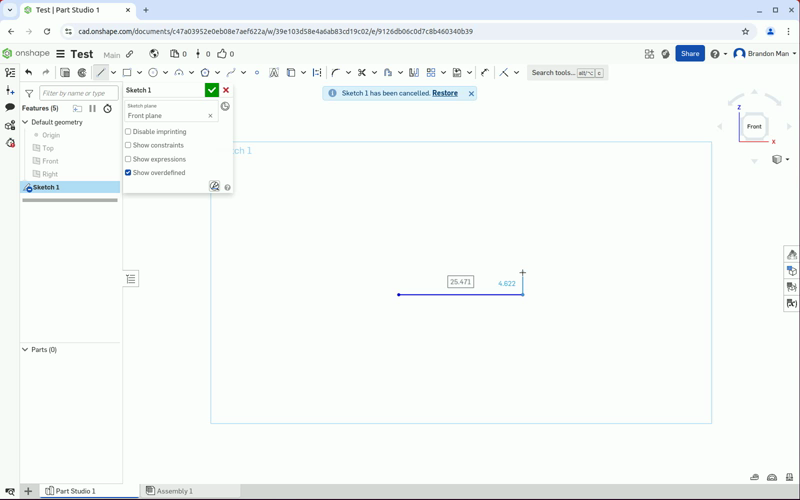
click(522, 272)
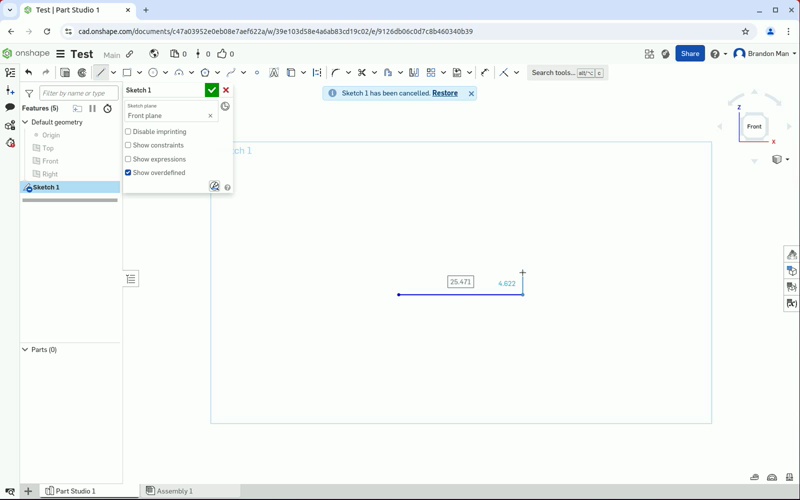
key_up(shift)
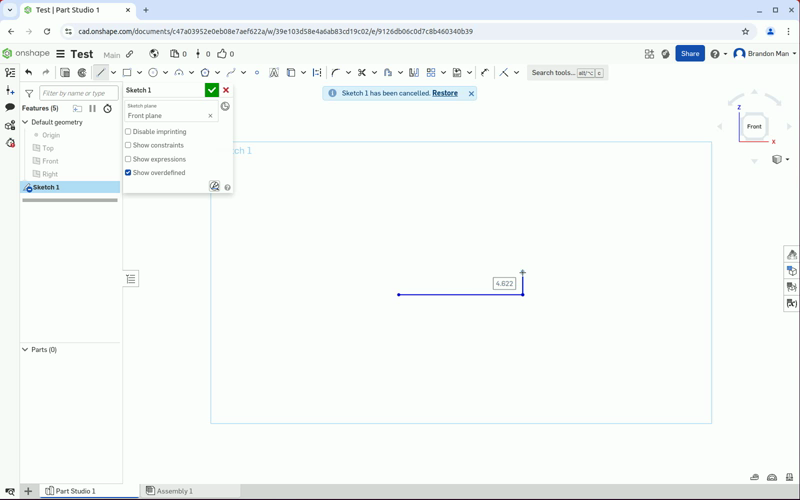
key_down(shift)
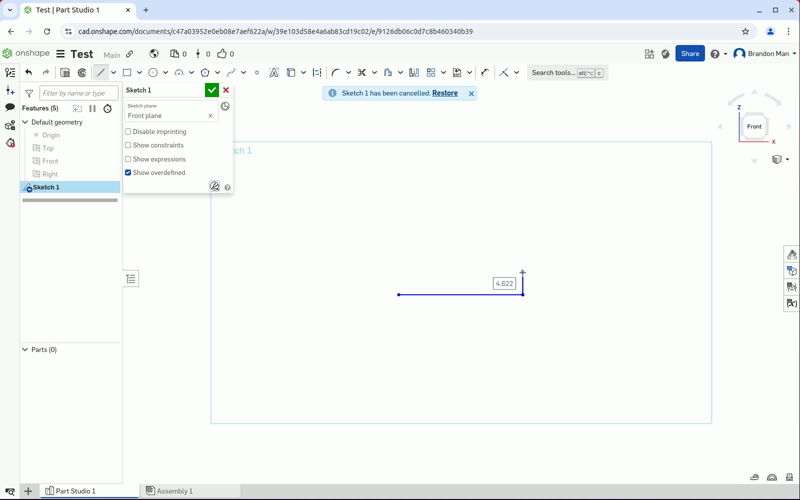
mouse_move(398, 272)
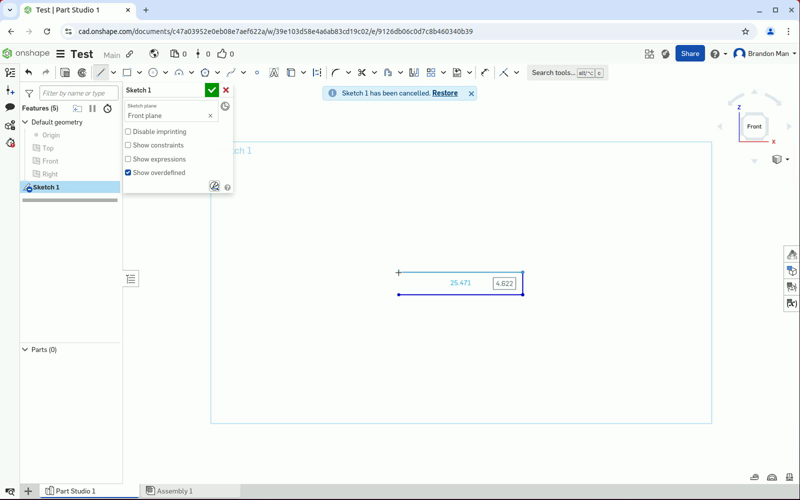
click(398, 272)
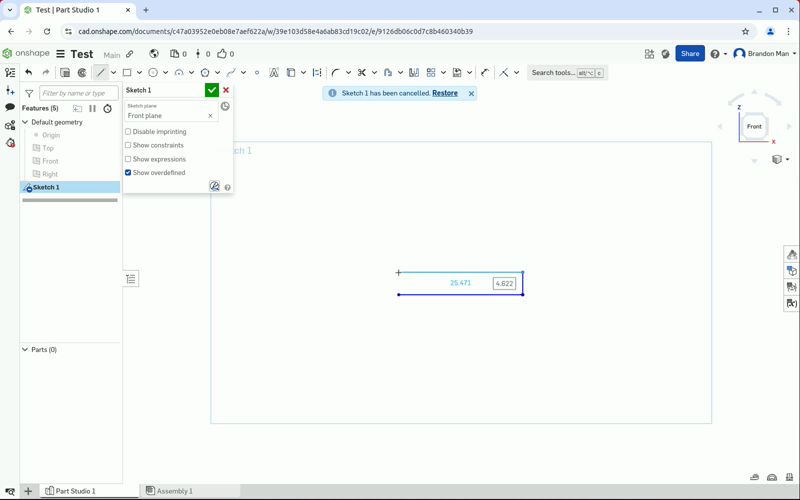
key_up(shift)
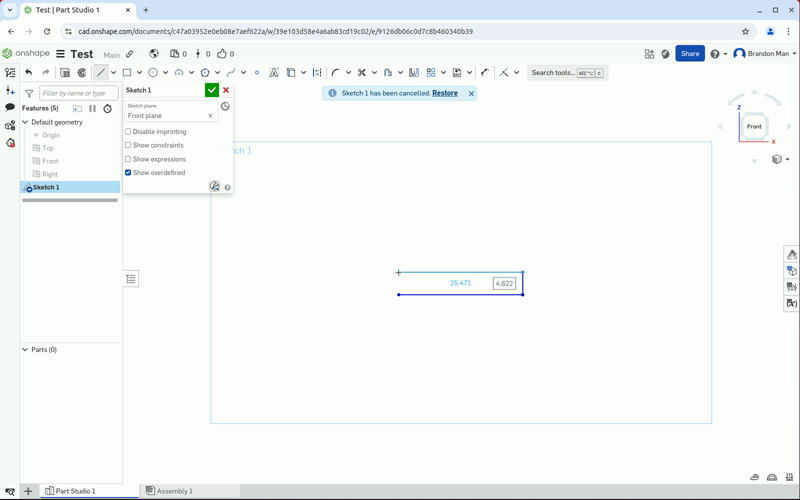
mouse_move(428, 272)
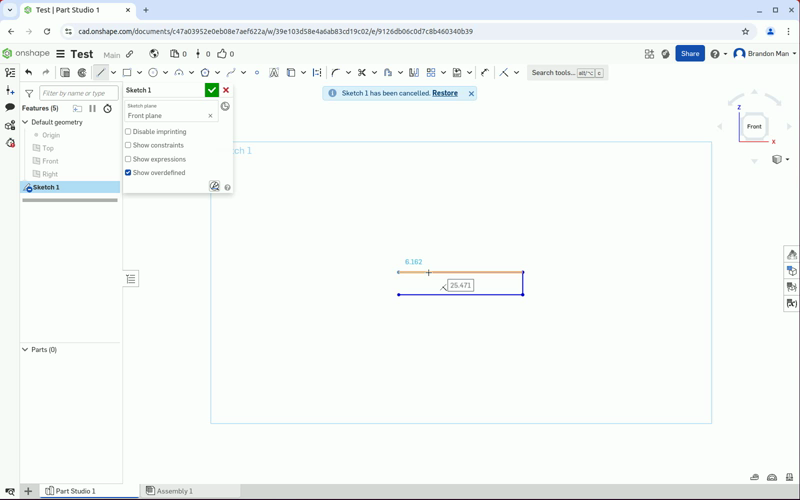
key_down(shift)
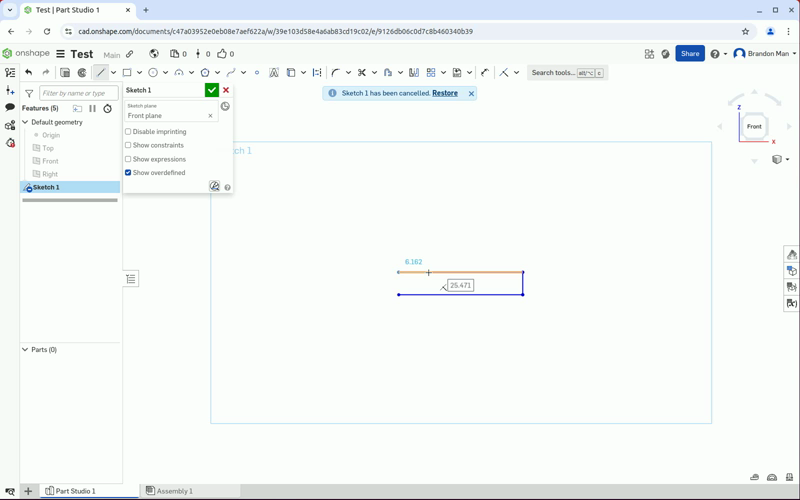
mouse_move(398, 294)
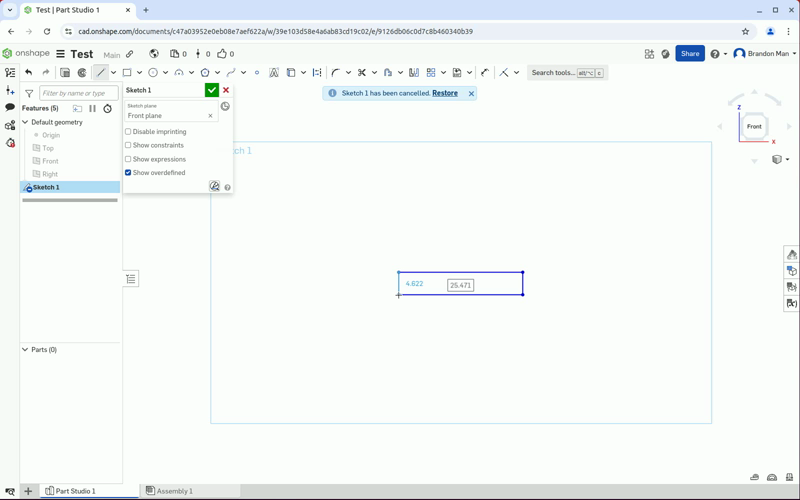
key_up(shift)
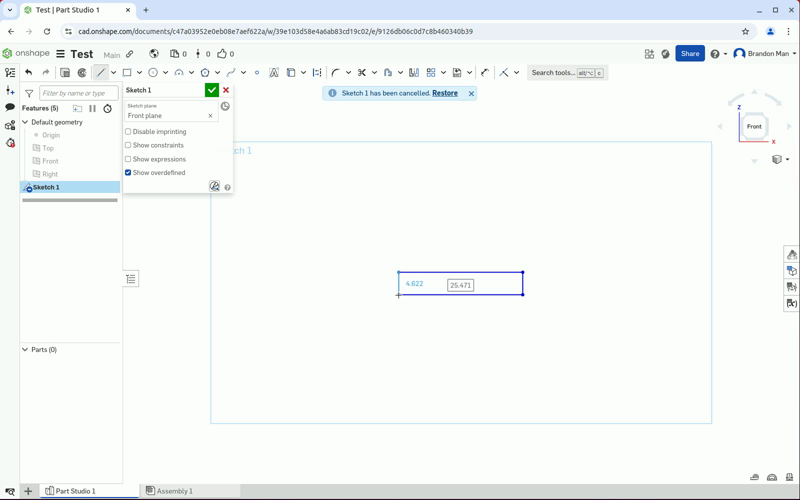
click(398, 294)
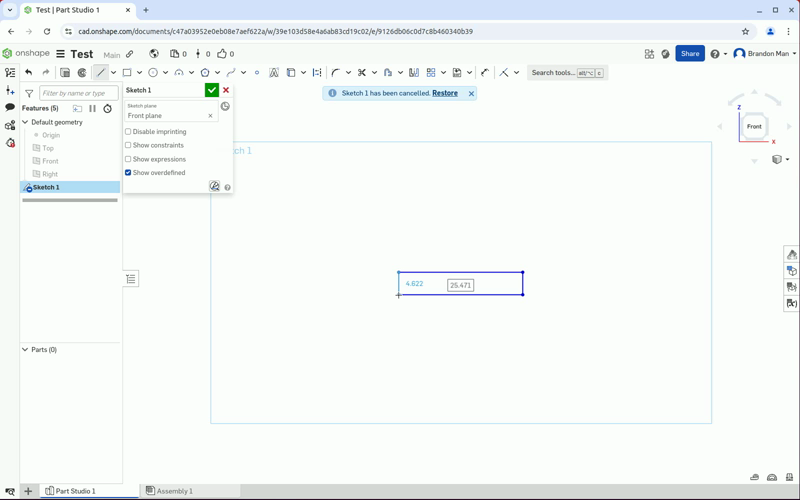
key(esc)
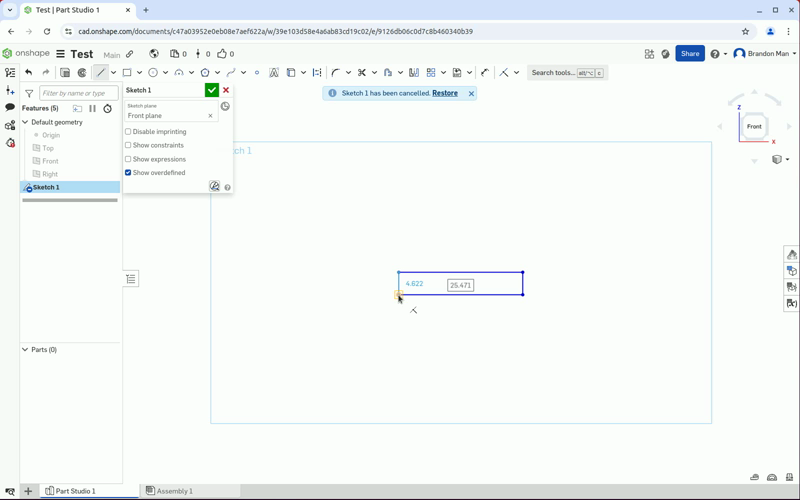
mouse_move(435, 282)
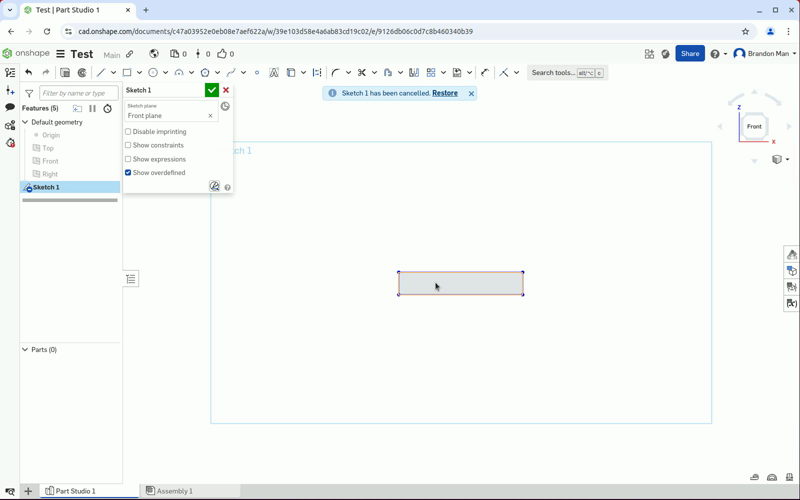
click(435, 282)
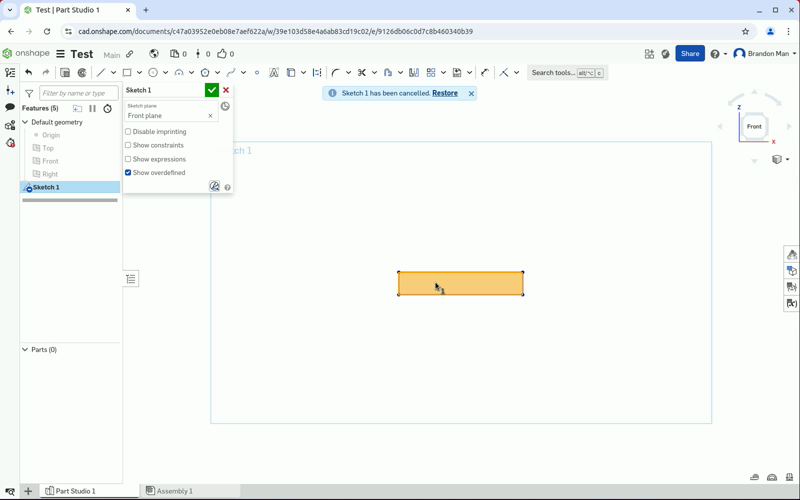
mouse_move(73, 352)
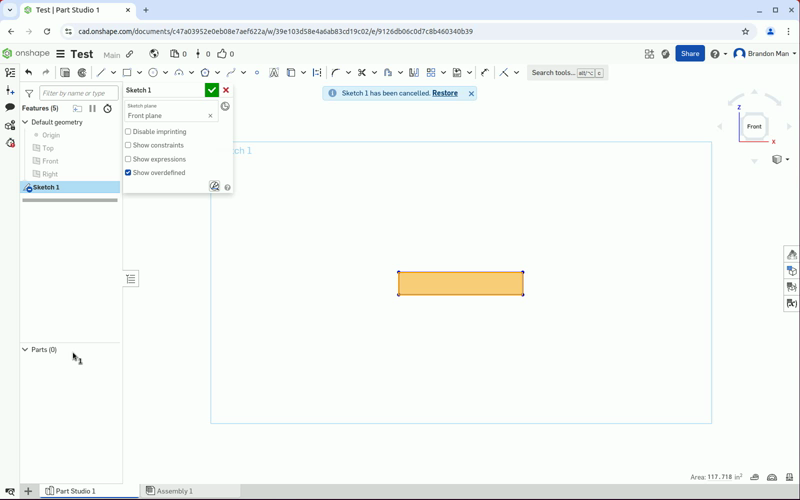
key(shift+y)
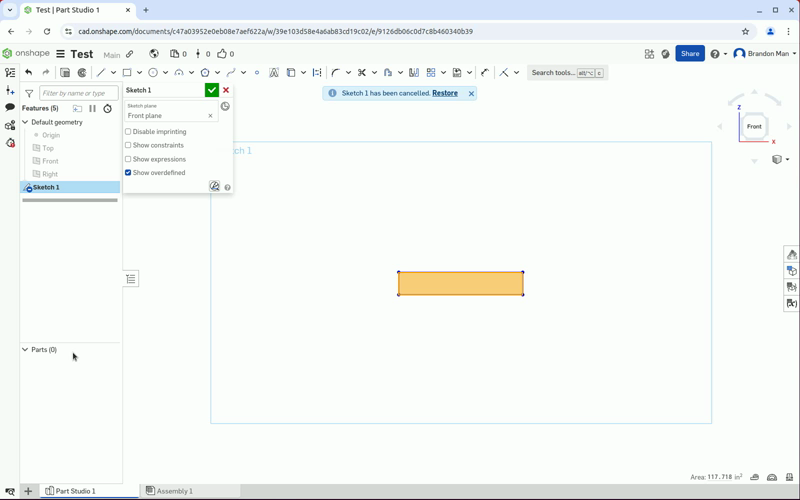
key(shift+e)
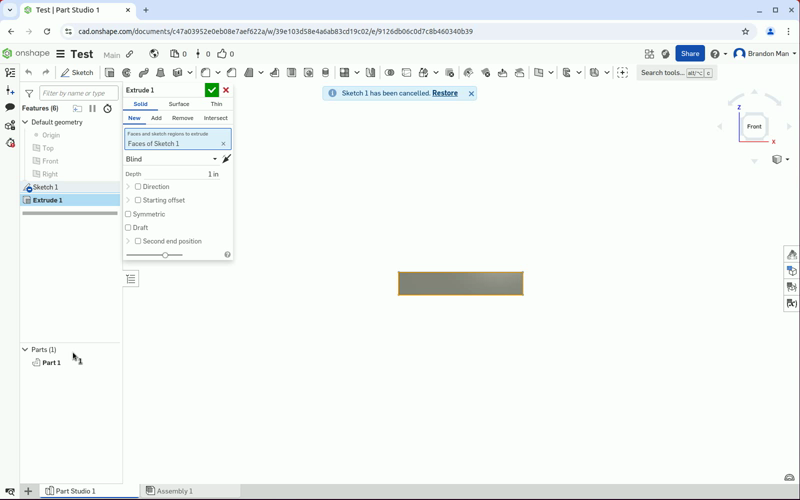
mouse_move(143, 106)
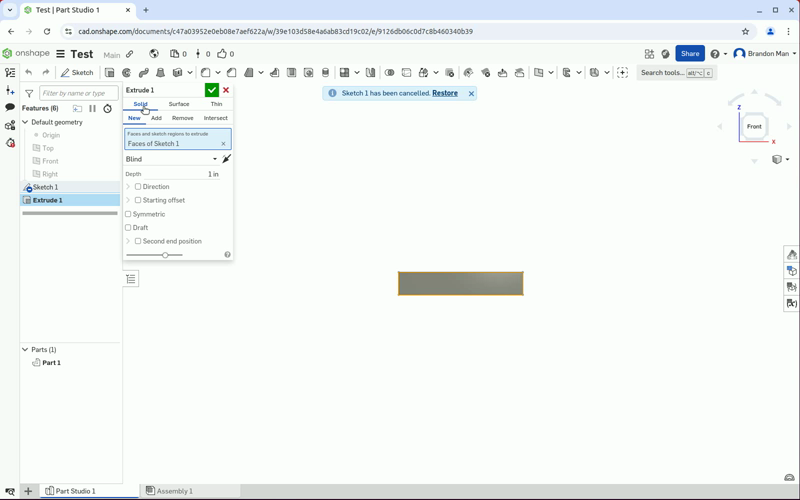
click(143, 106)
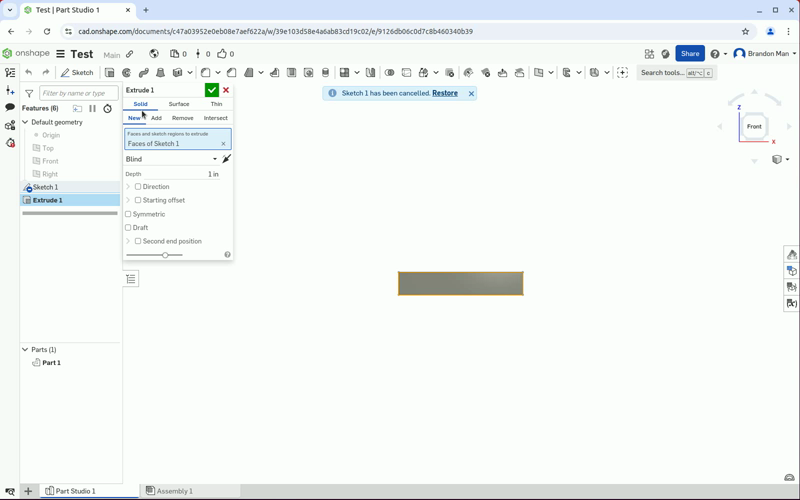
mouse_move(137, 120)
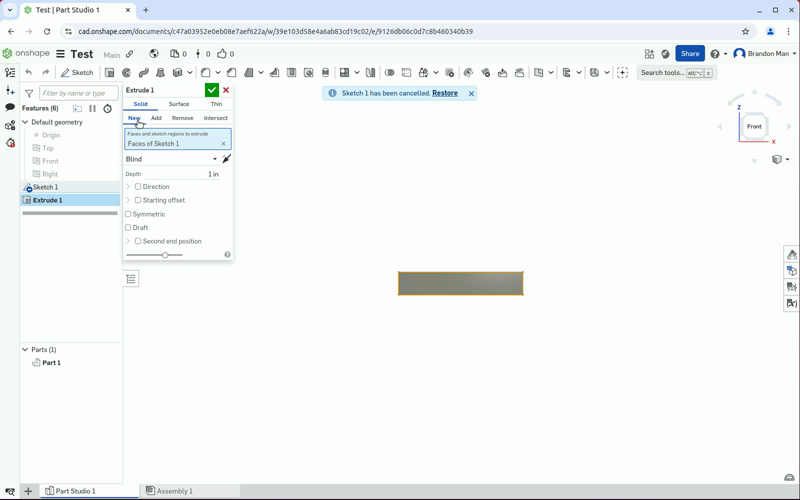
click(137, 120)
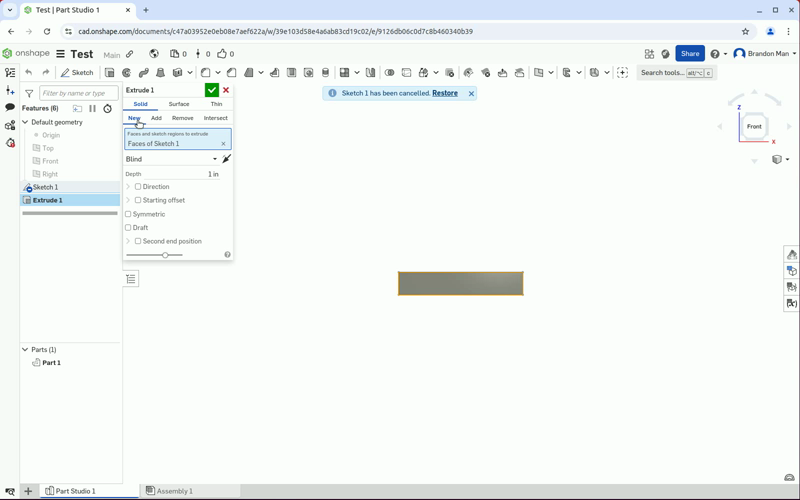
key(tab, 4)
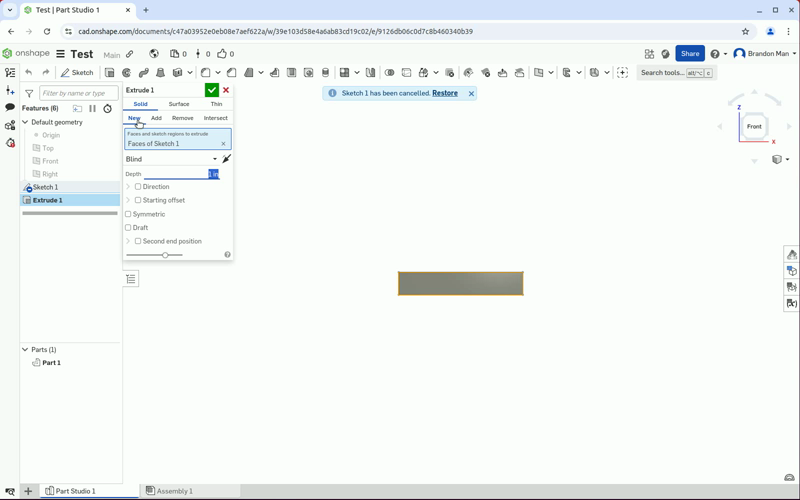
text(23.108)
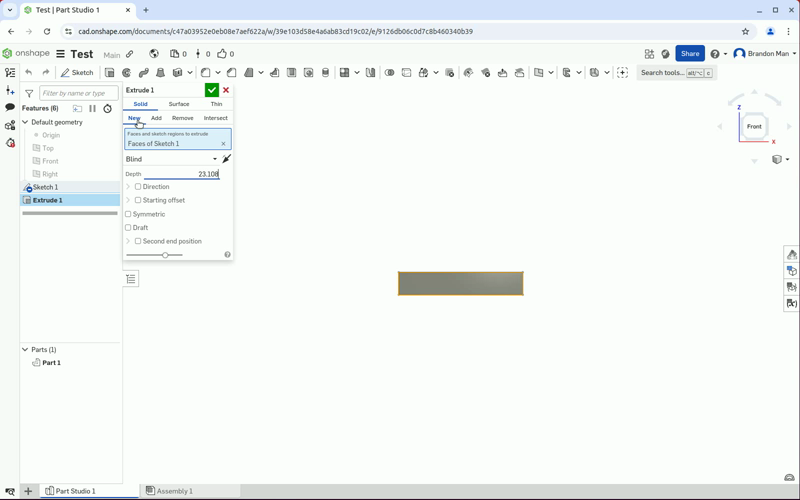
key(enter)
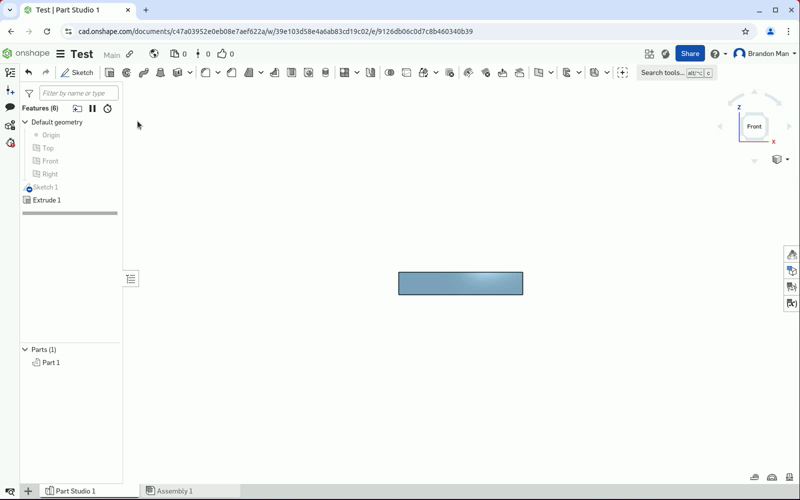
key(shift+h)
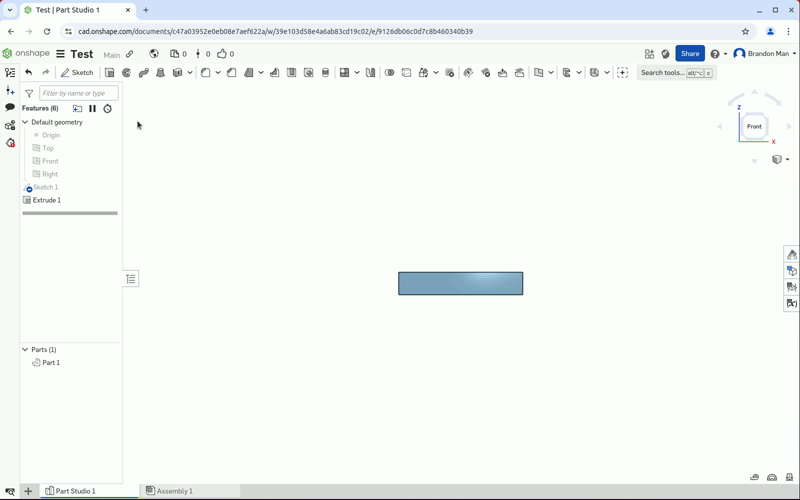
key(shift+h)
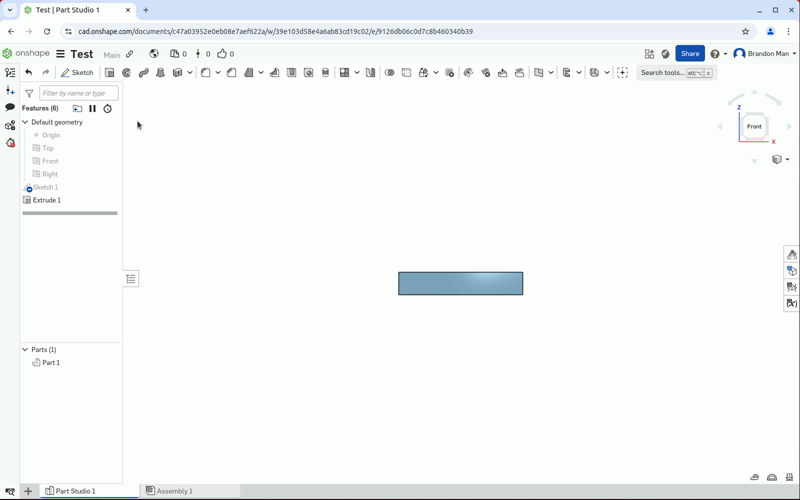
mouse_move(73, 189)
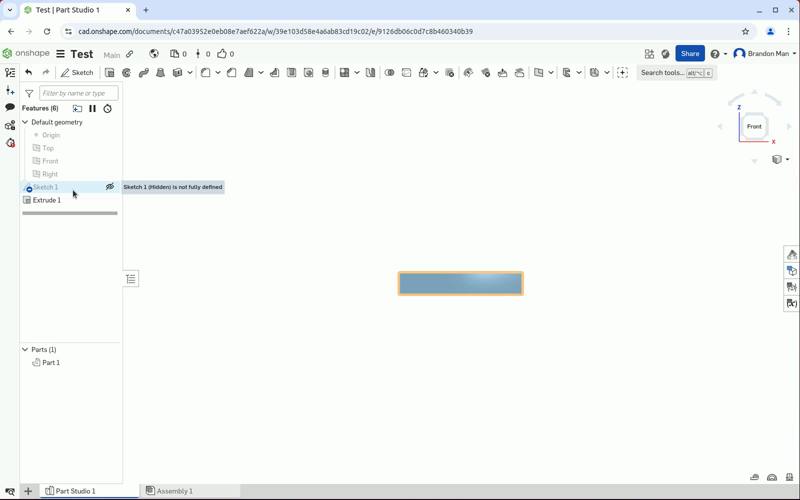
click(73, 189)
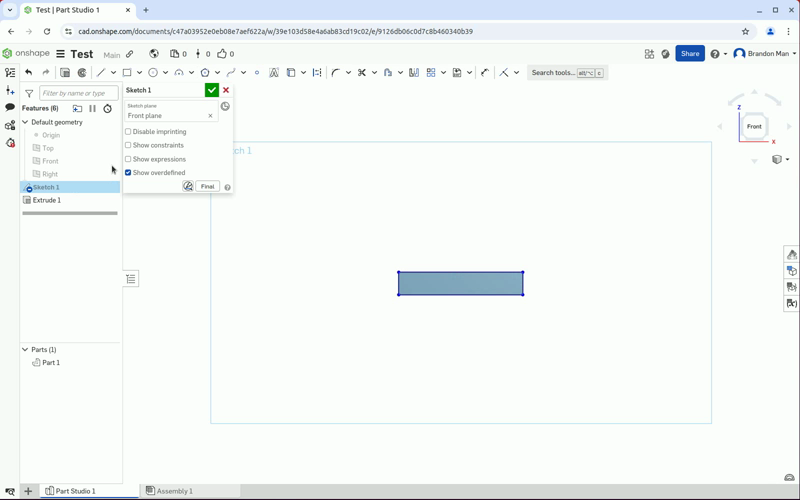
mouse_move(229, 92)
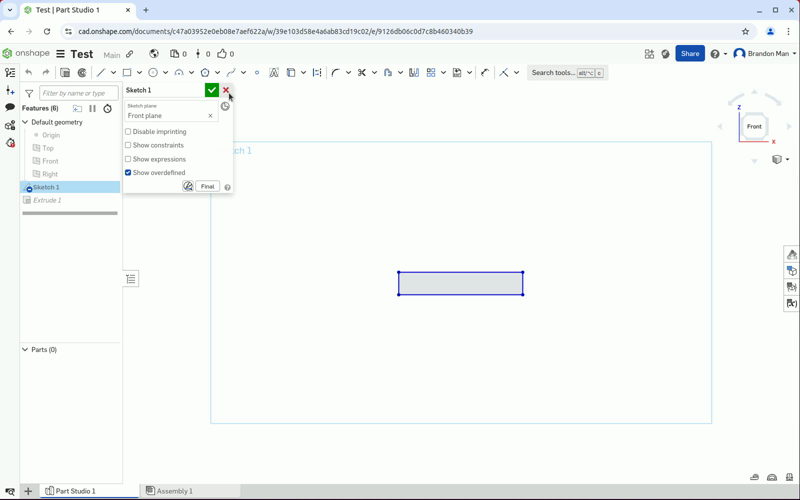
click(229, 92)
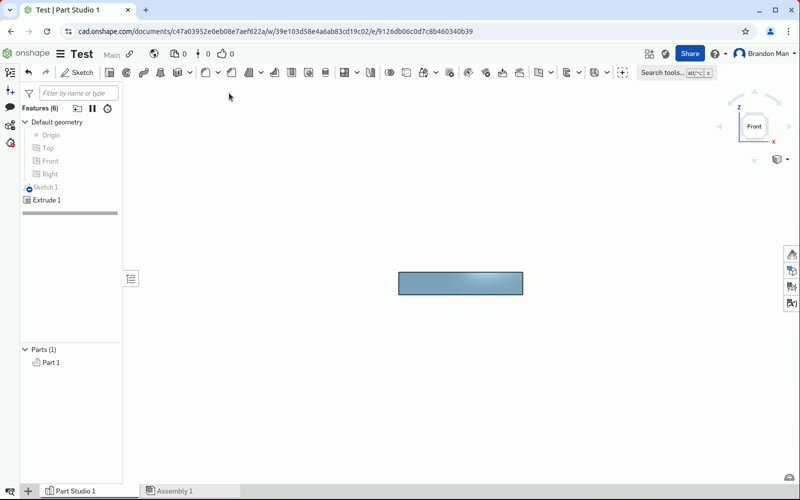
mouse_move(73, 352)
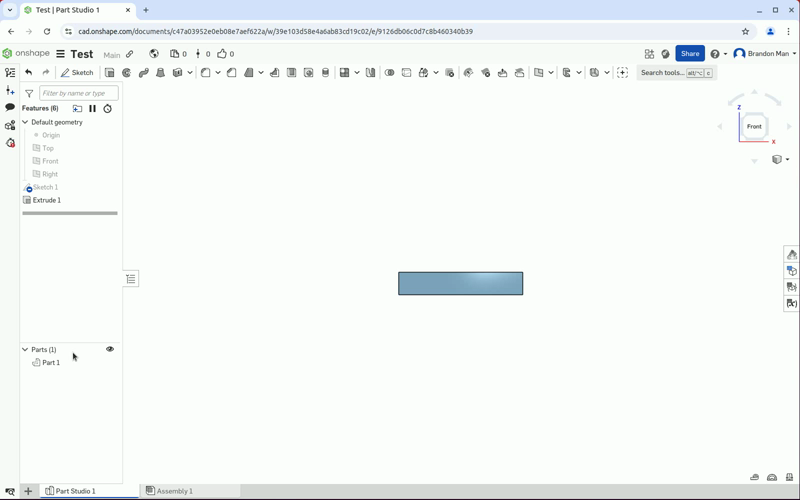
key(y)
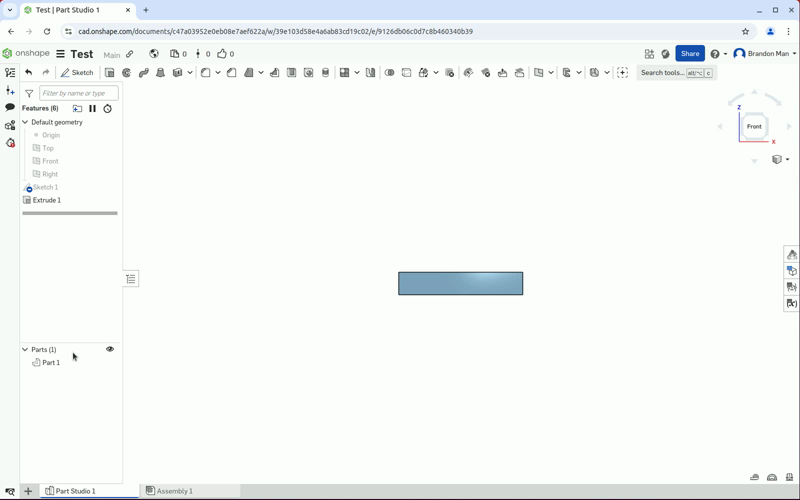
key(shift+p)
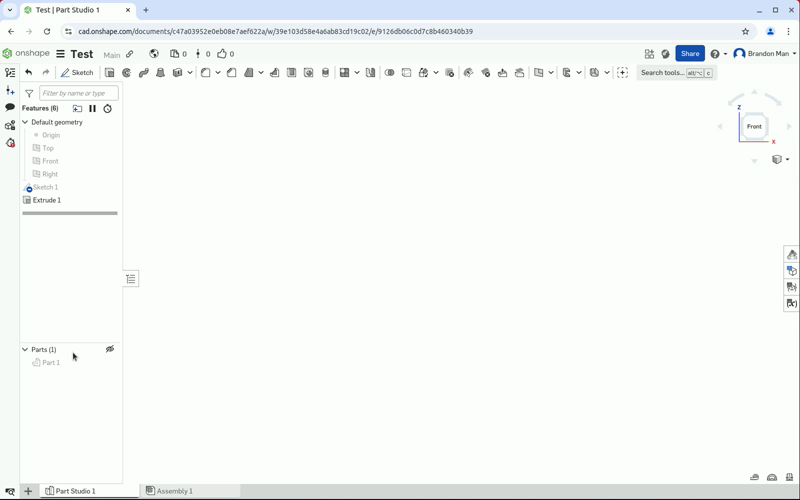
key(space)
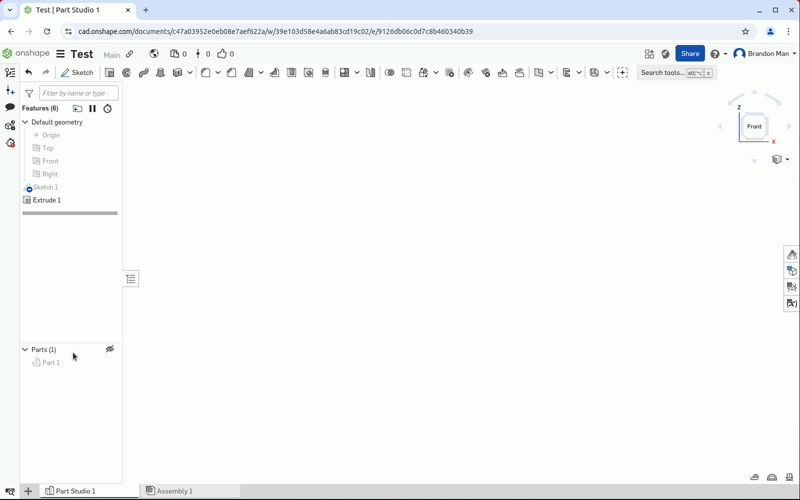
key_down(shift)
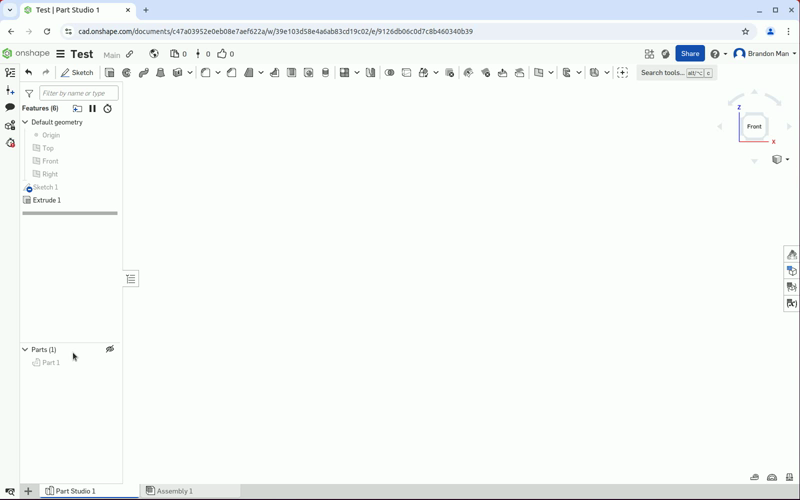
key(left)
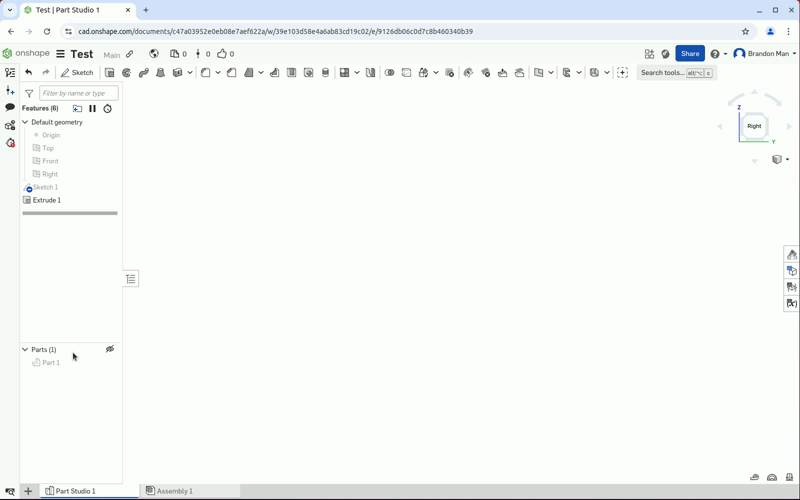
key_up(shift)
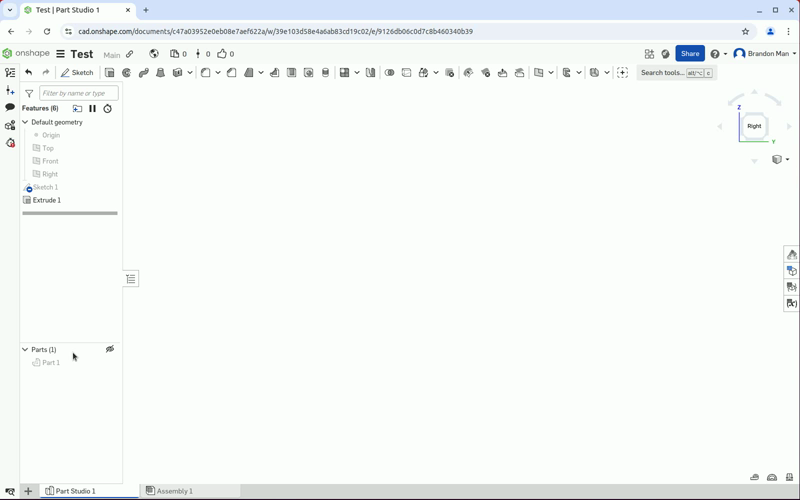
mouse_move(73, 352)
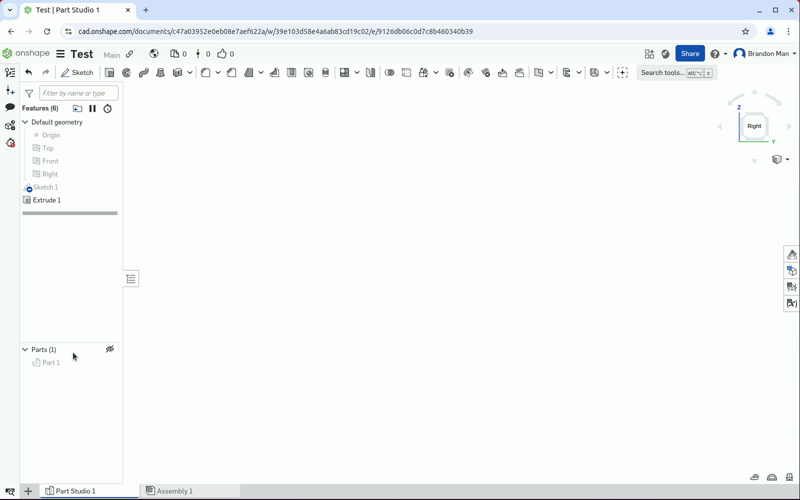
key(shift+y)
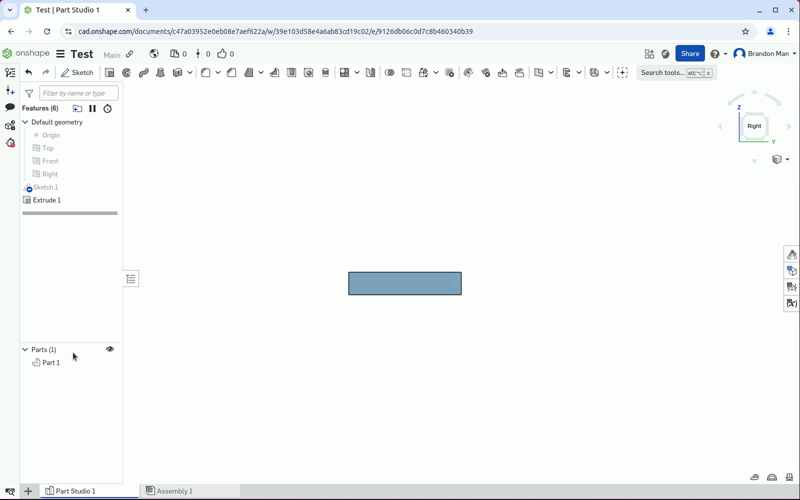
mouse_move(541, 75)
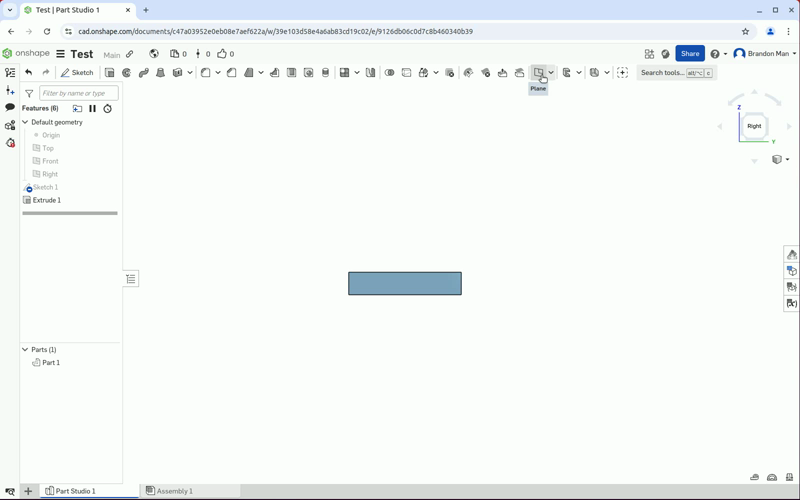
click(541, 75)
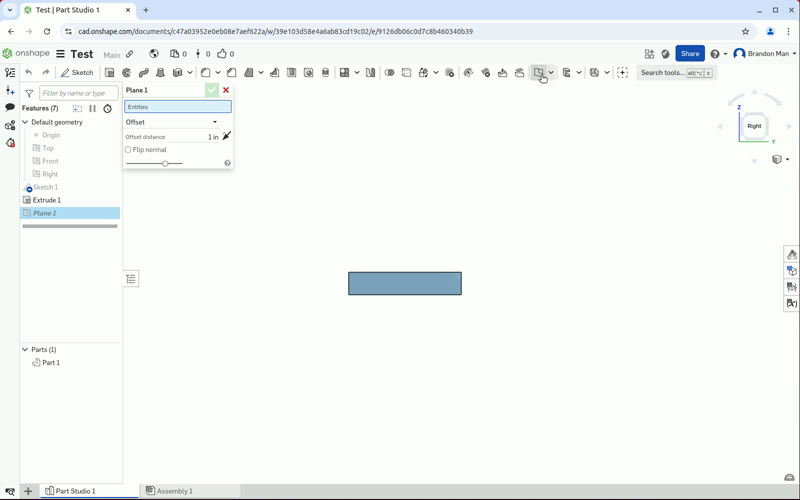
mouse_move(73, 176)
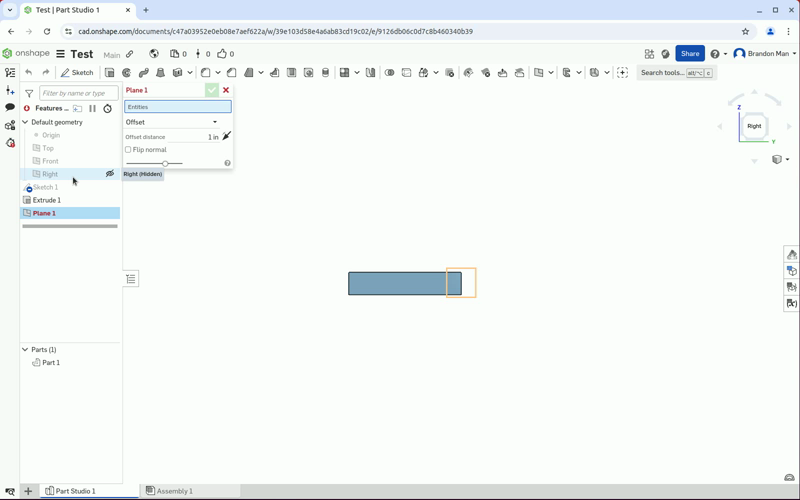
click(73, 176)
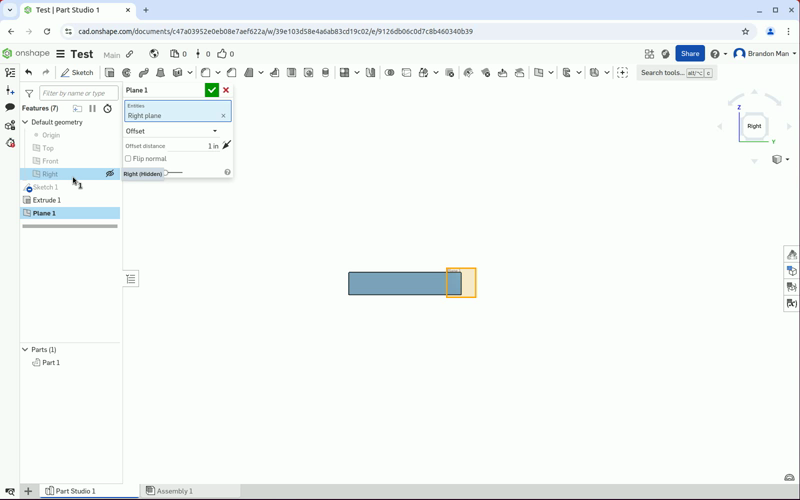
key(tab, 2)
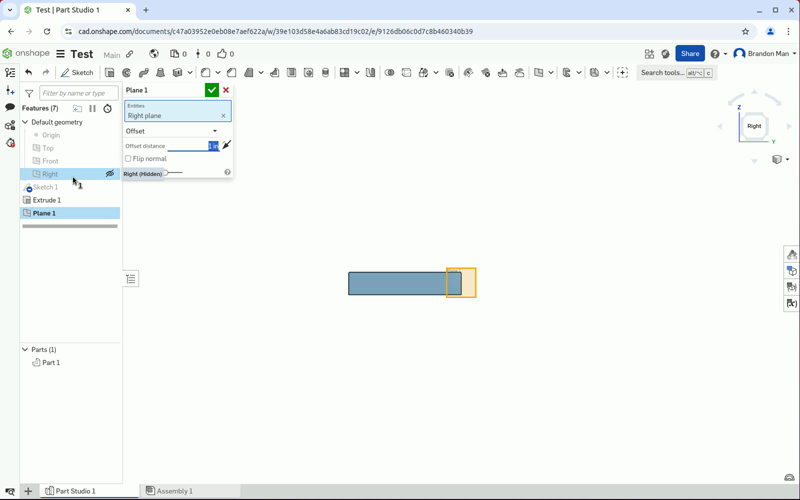
text(12.756)
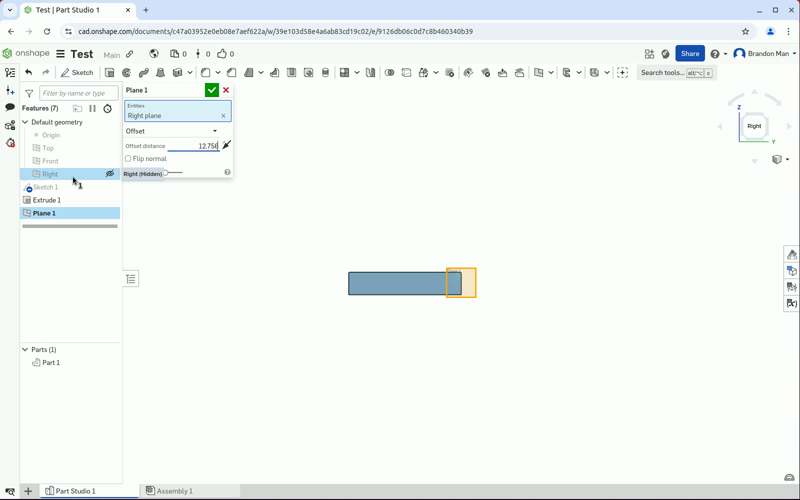
key(enter, 2)
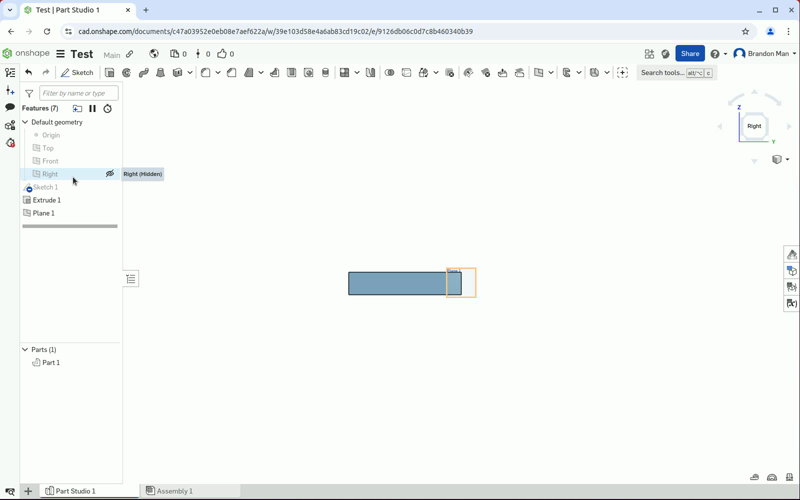
key(shift+s)
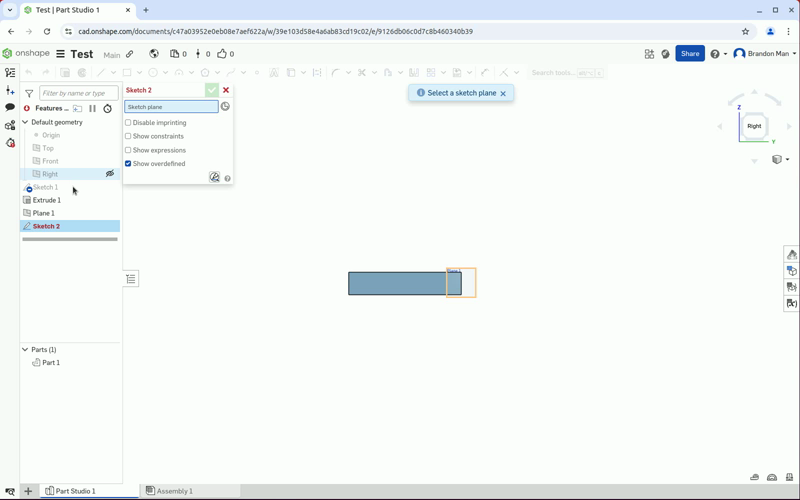
mouse_move(73, 215)
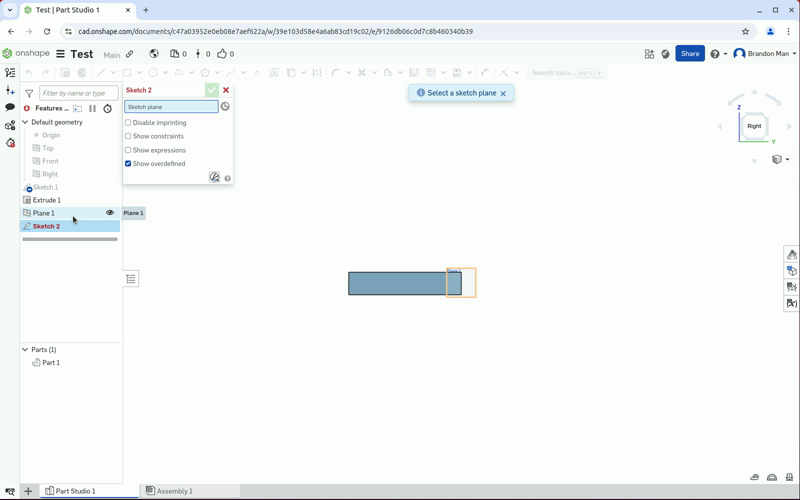
click(73, 215)
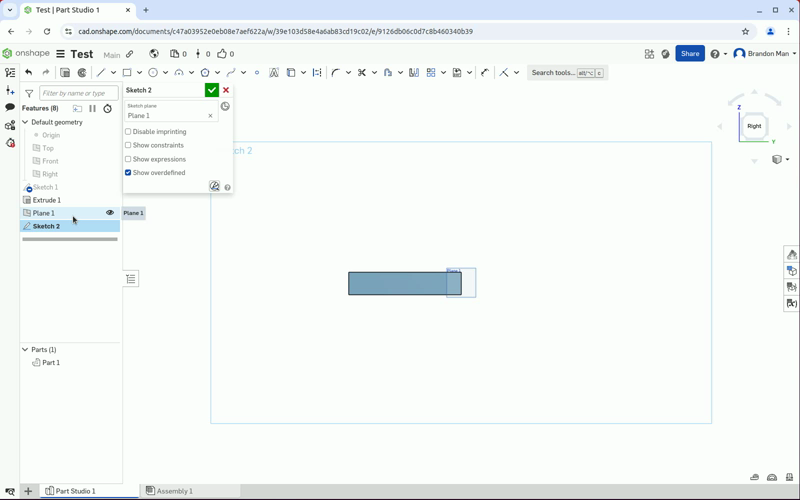
mouse_move(73, 352)
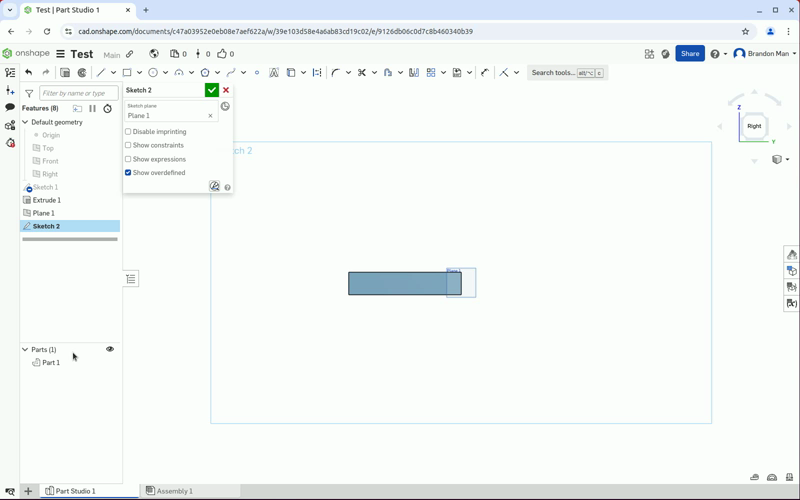
key(y)
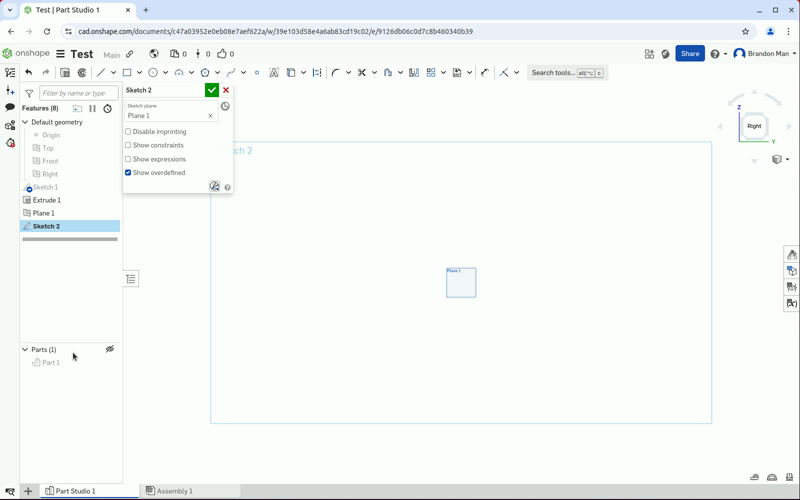
key(l)
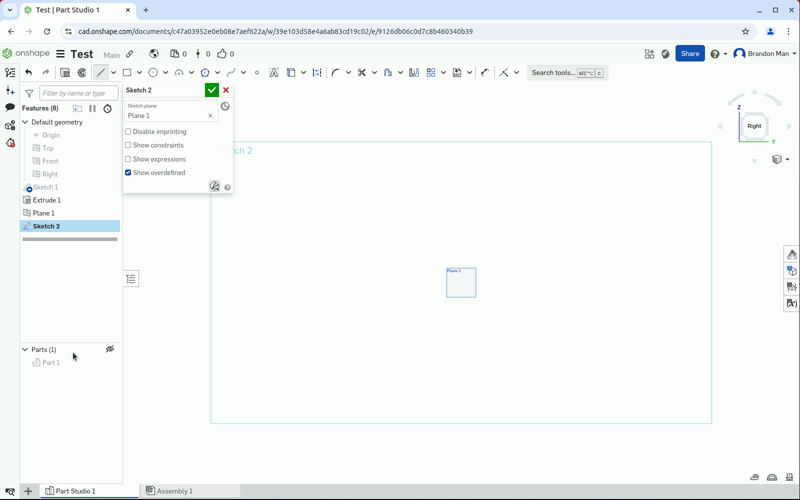
key_down(shift)
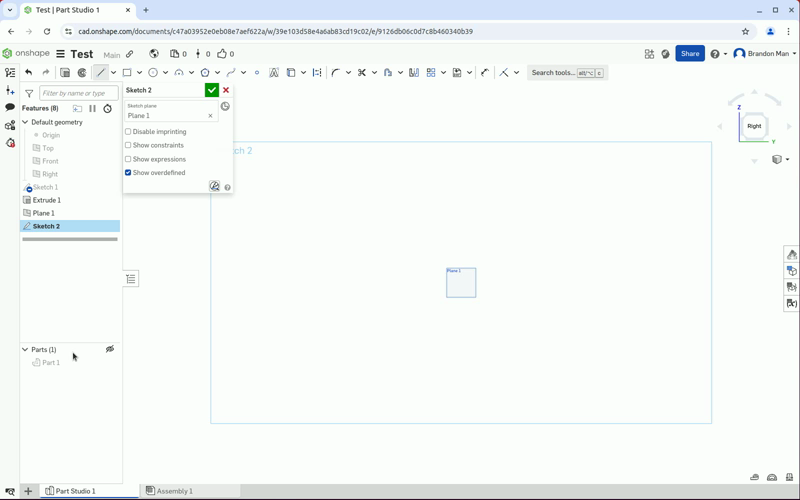
mouse_move(416, 271)
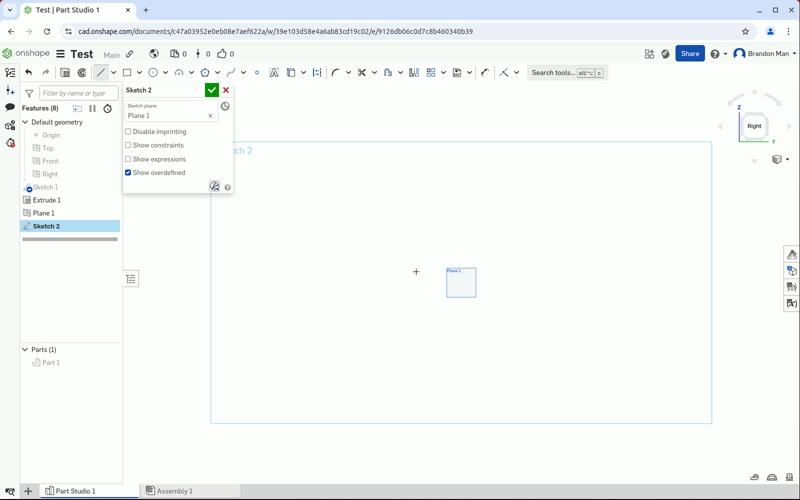
click(416, 271)
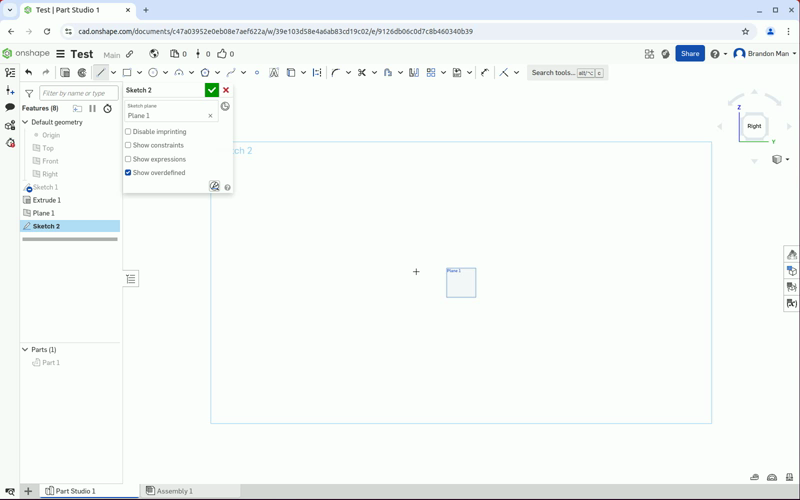
key_up(shift)
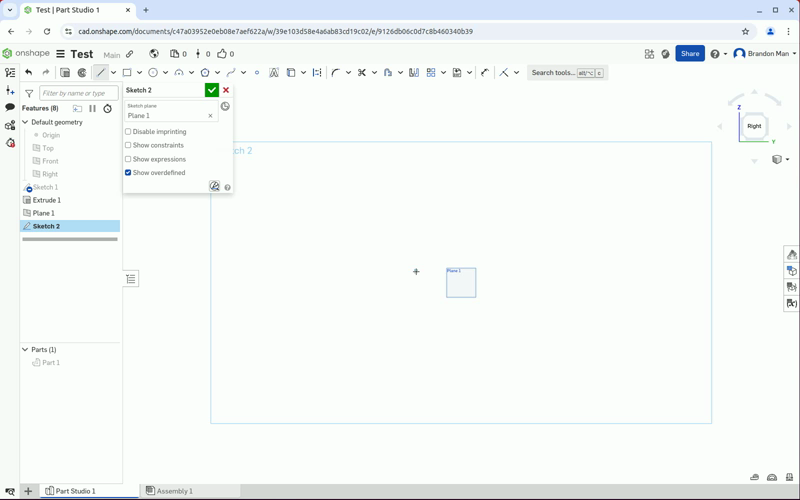
key_down(shift)
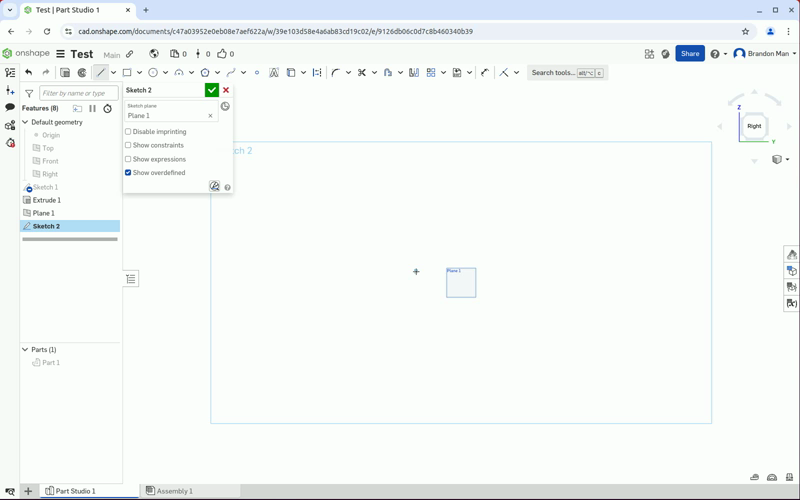
mouse_move(446, 271)
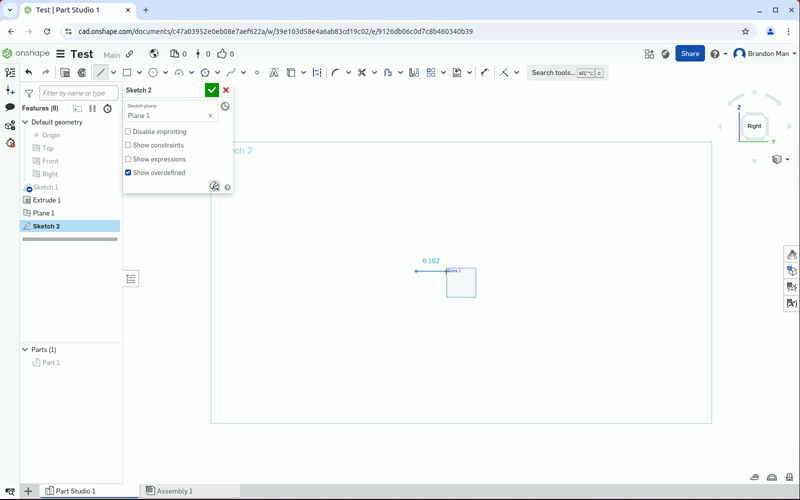
mouse_move(461, 271)
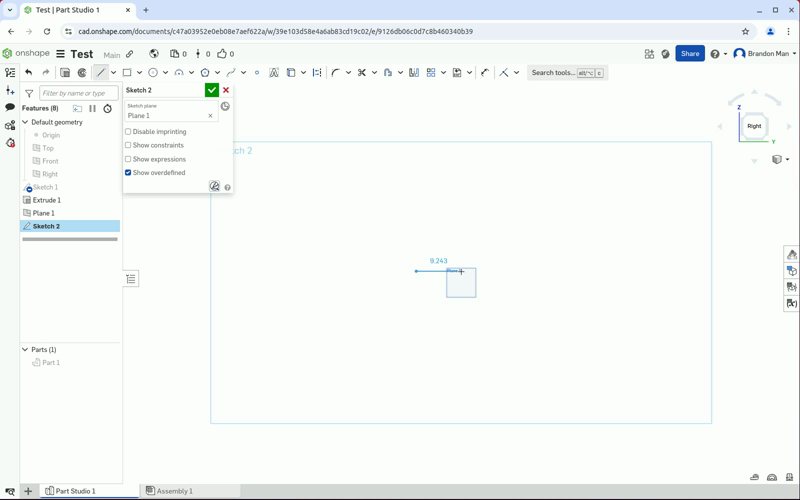
click(461, 271)
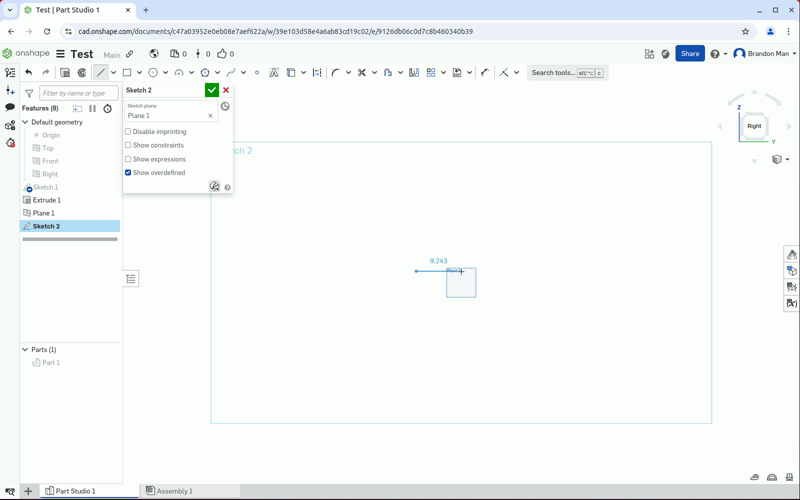
key_up(shift)
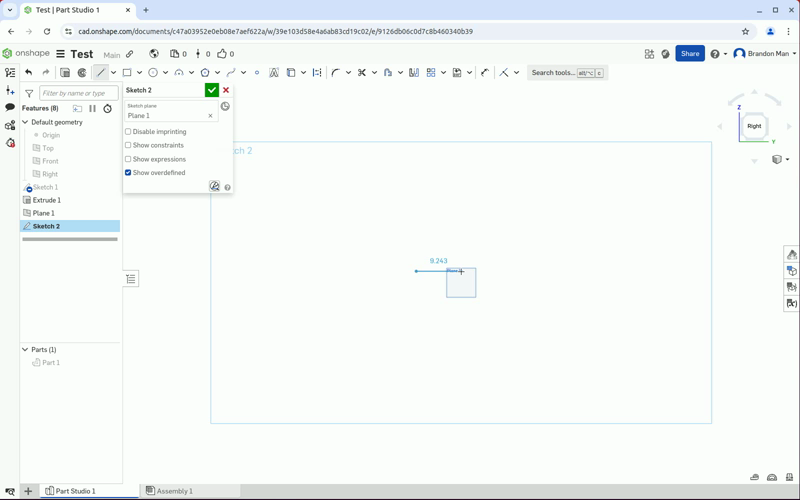
key_down(shift)
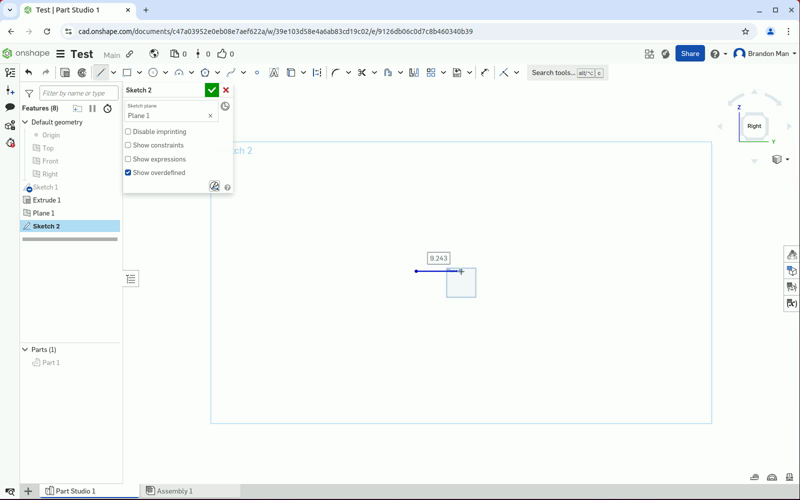
mouse_move(491, 271)
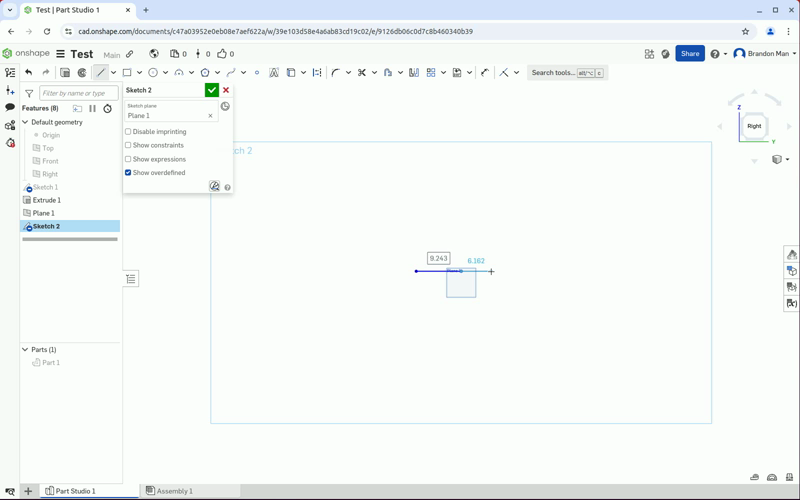
mouse_move(461, 259)
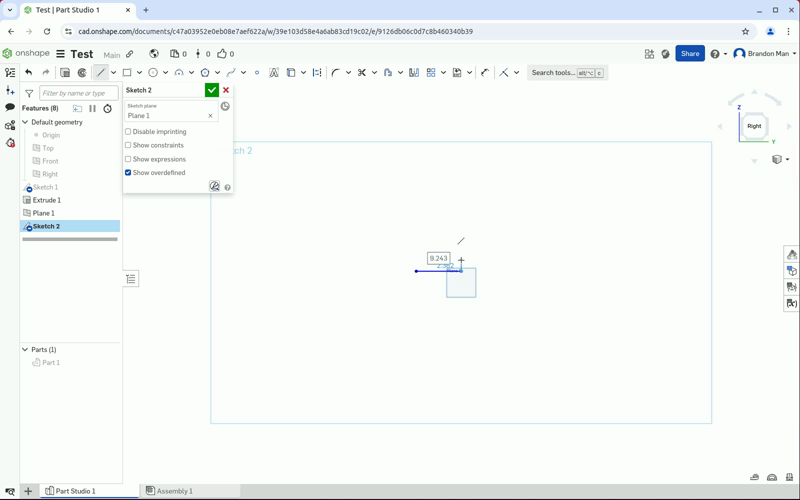
click(461, 259)
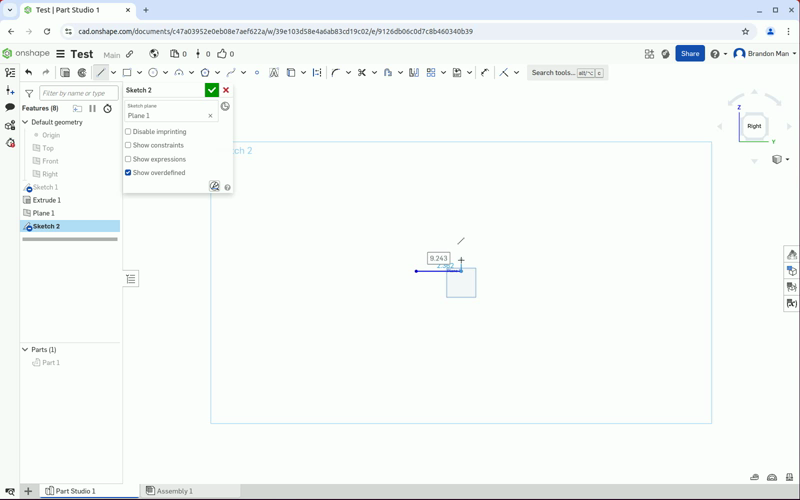
key_up(shift)
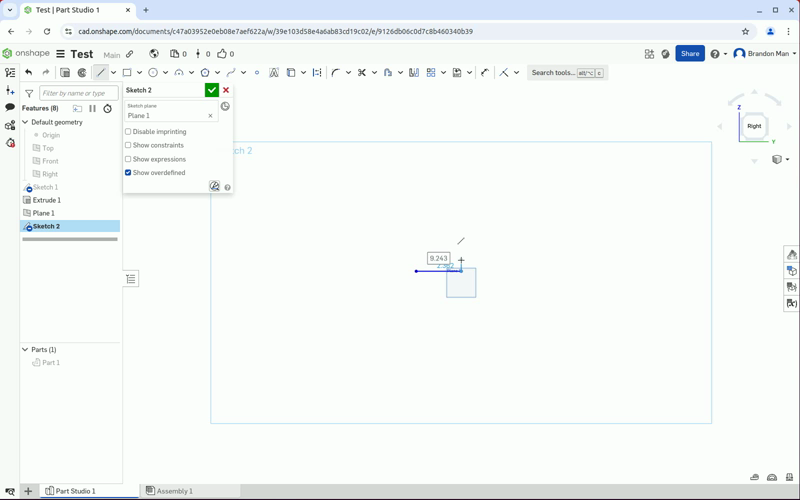
key_down(shift)
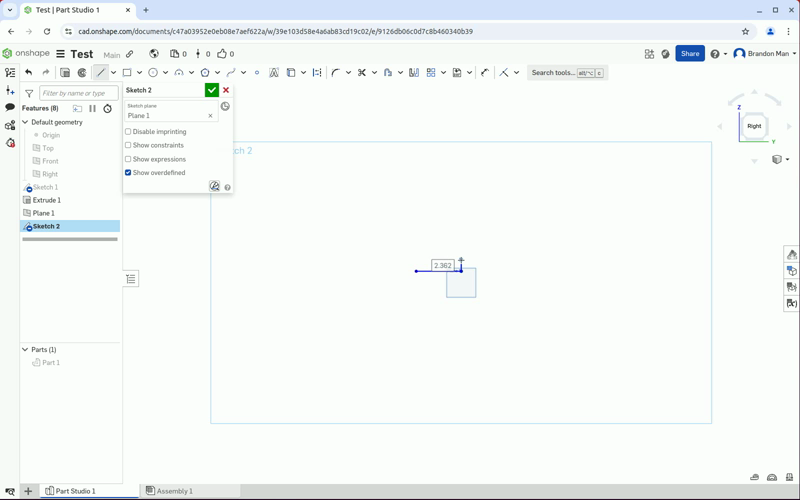
mouse_move(491, 259)
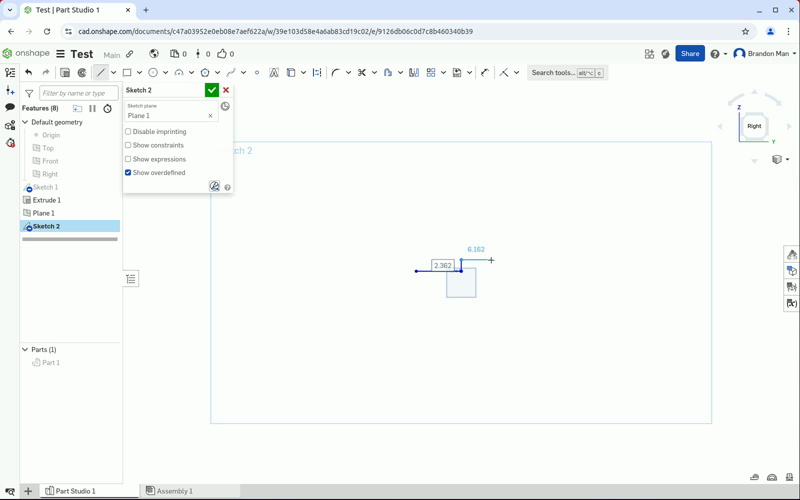
mouse_move(416, 259)
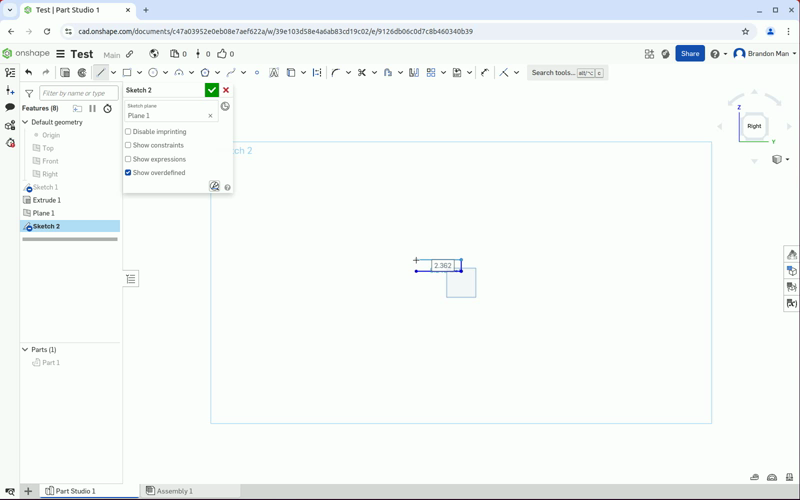
click(416, 259)
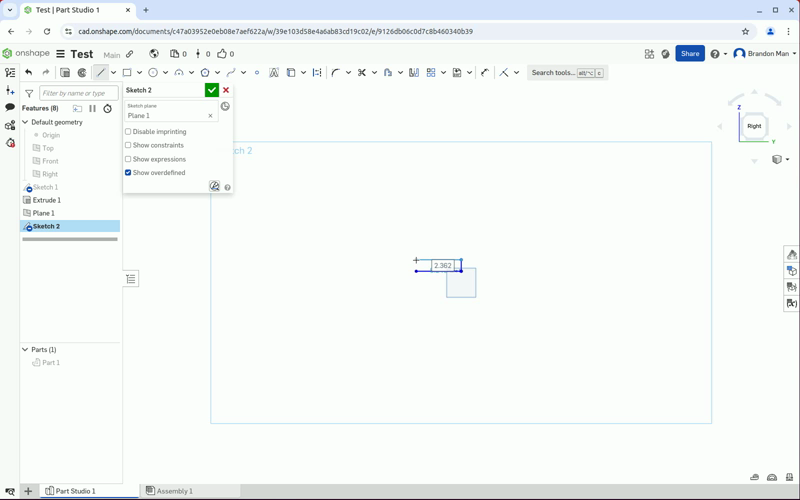
key_up(shift)
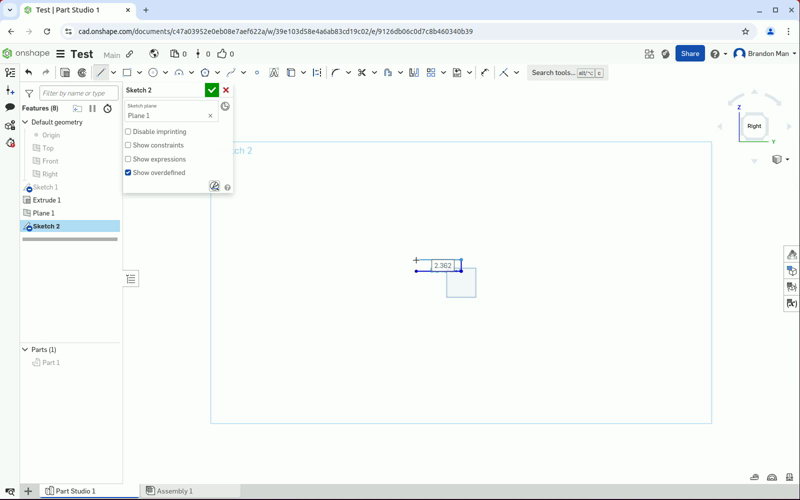
mouse_move(446, 259)
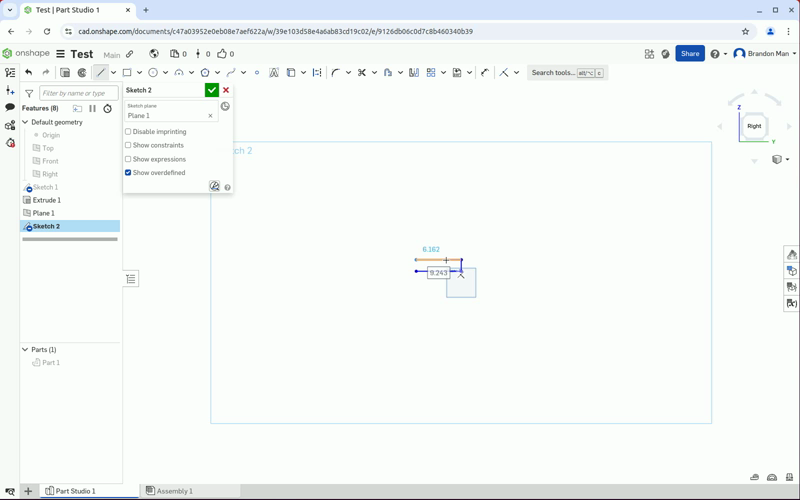
key_down(shift)
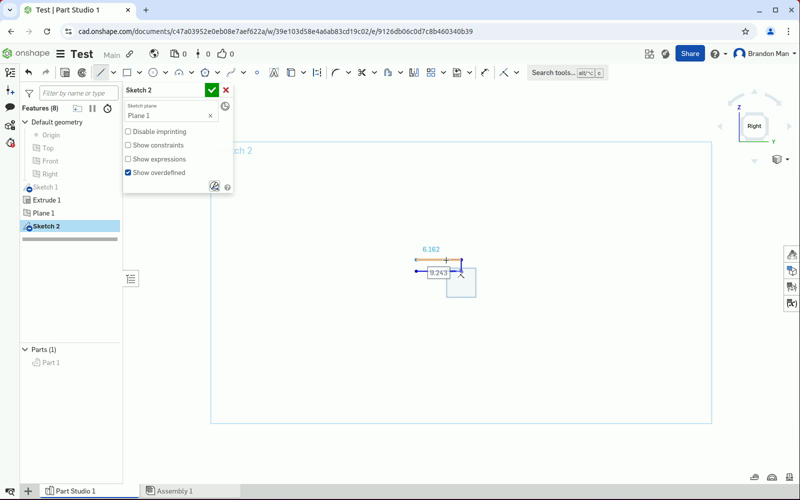
mouse_move(416, 271)
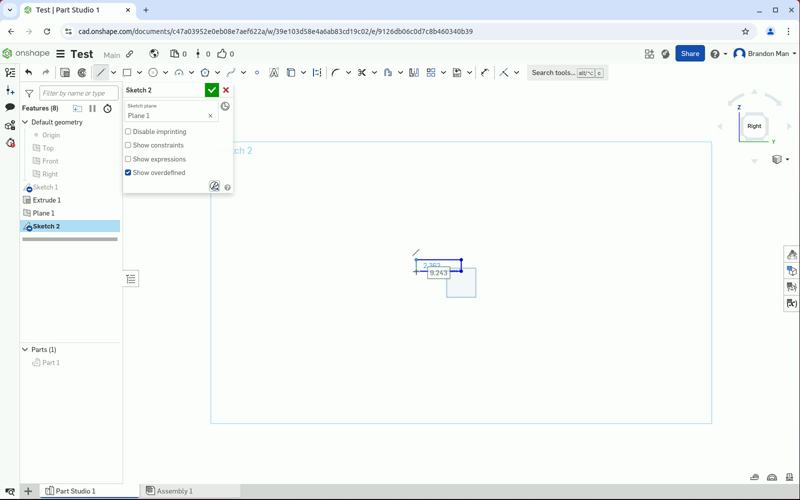
key_up(shift)
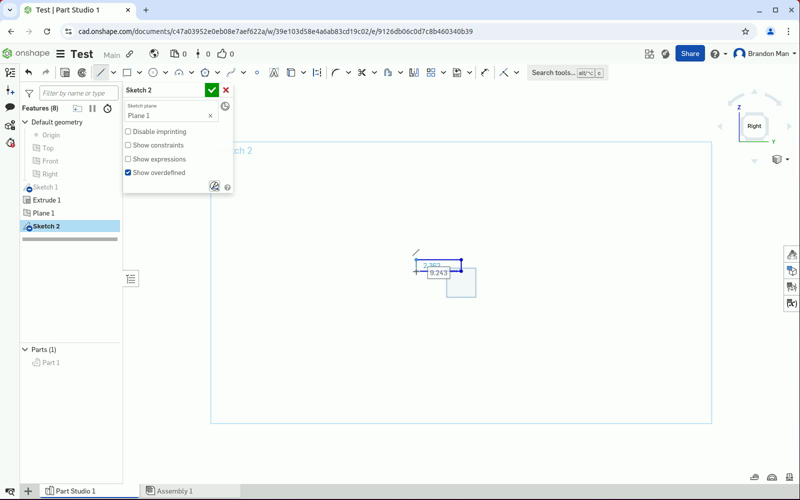
click(416, 271)
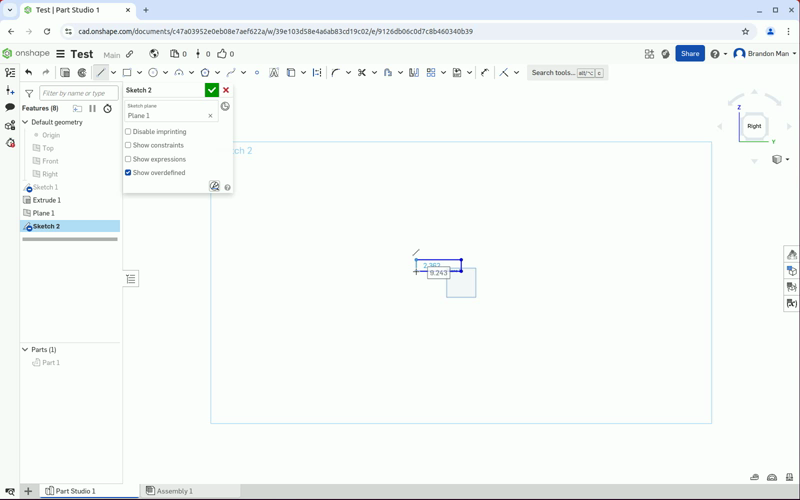
key(esc)
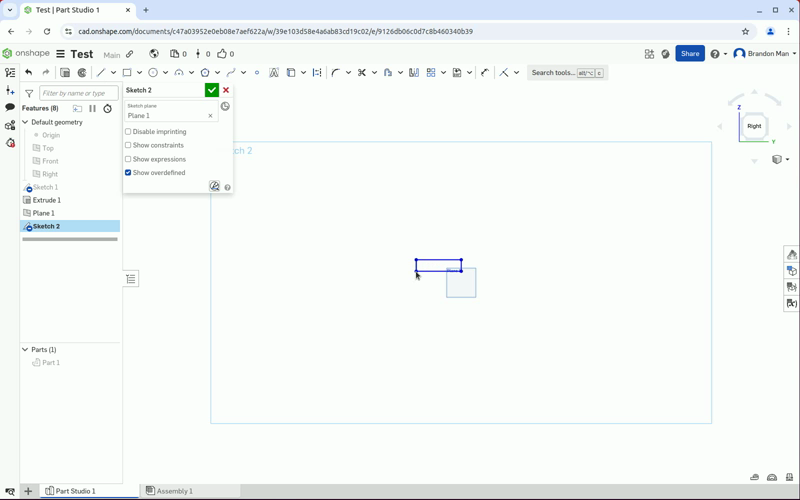
mouse_move(443, 269)
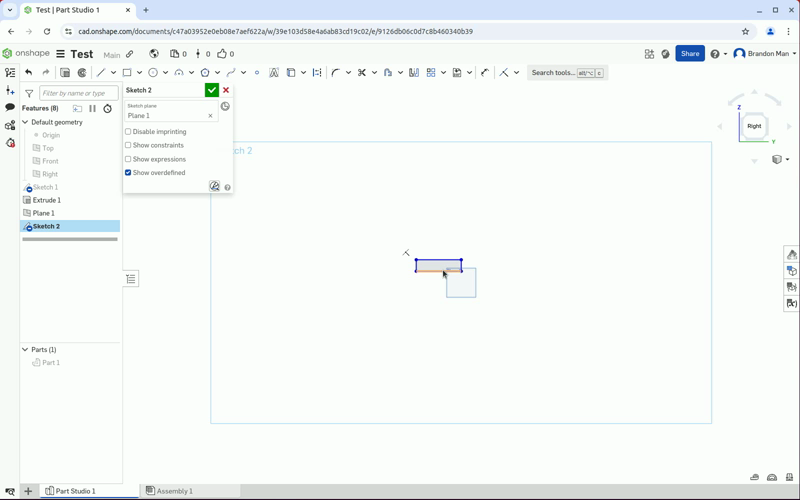
scroll(6)
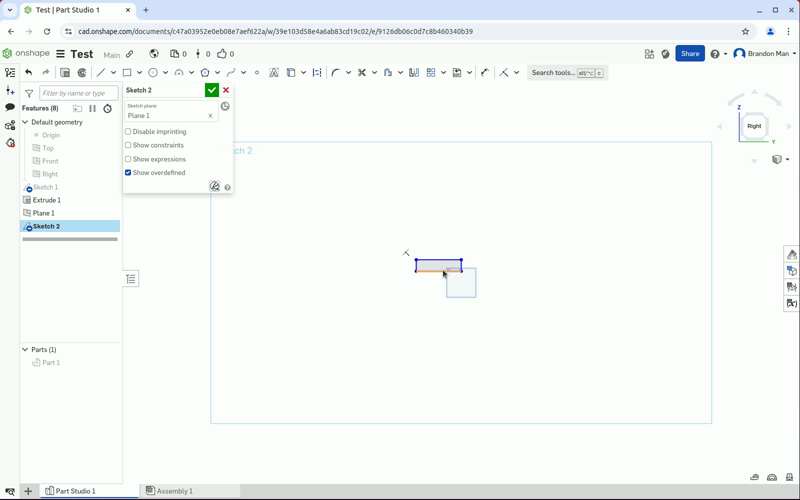
scroll(6)
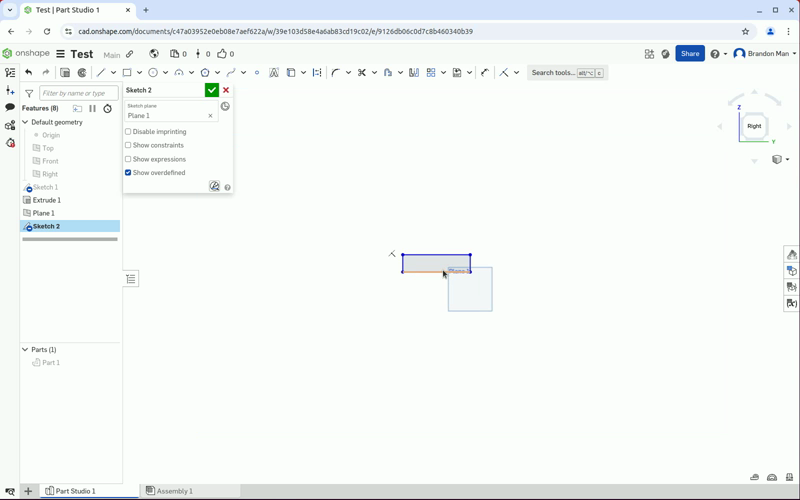
scroll(6)
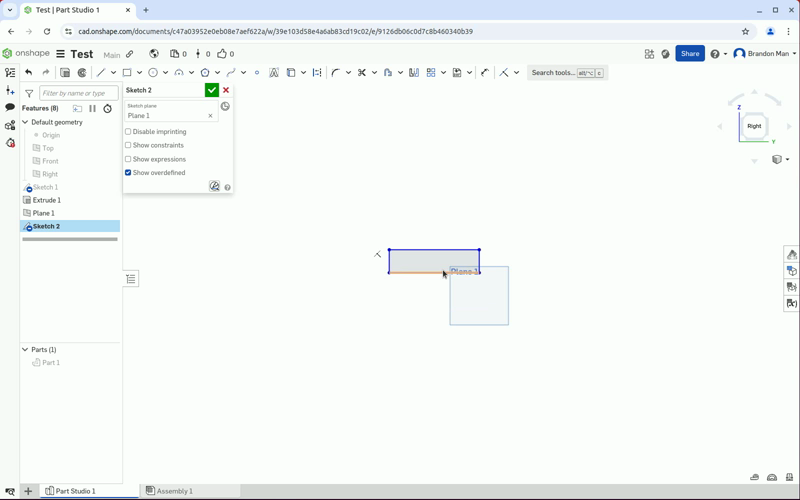
scroll(6)
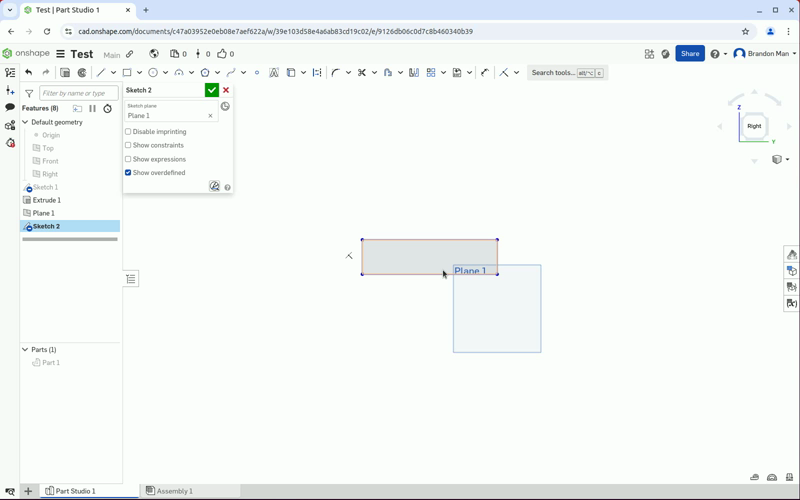
scroll(6)
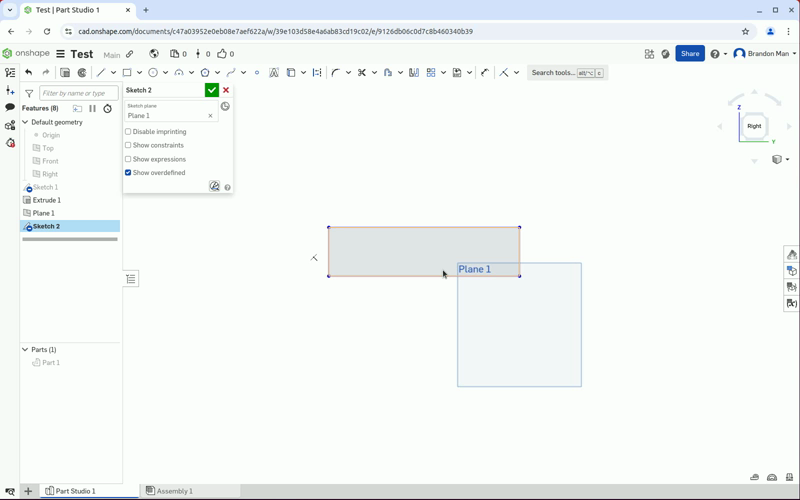
scroll(6)
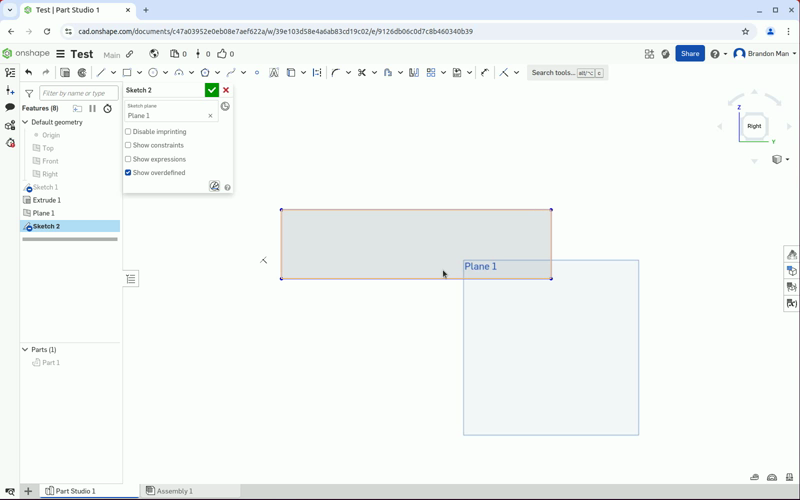
scroll(6)
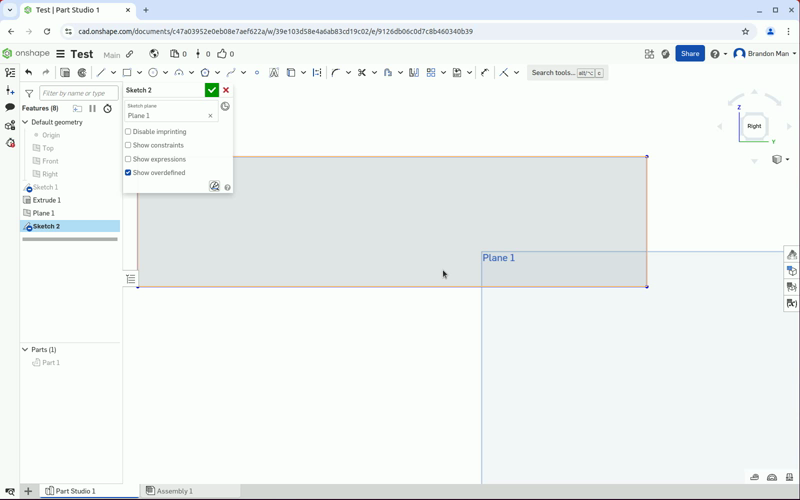
click(443, 269)
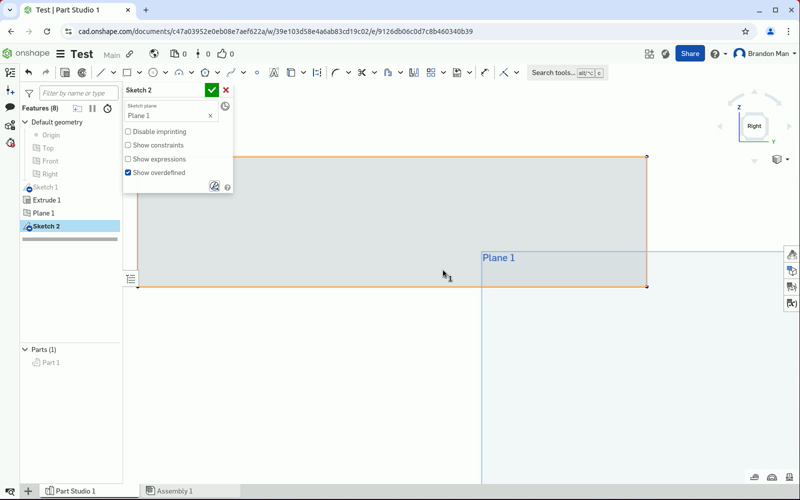
scroll(-6)
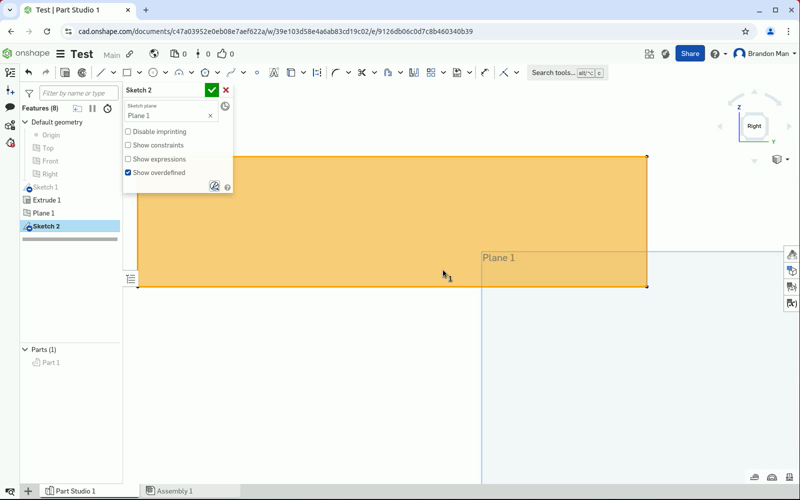
scroll(-6)
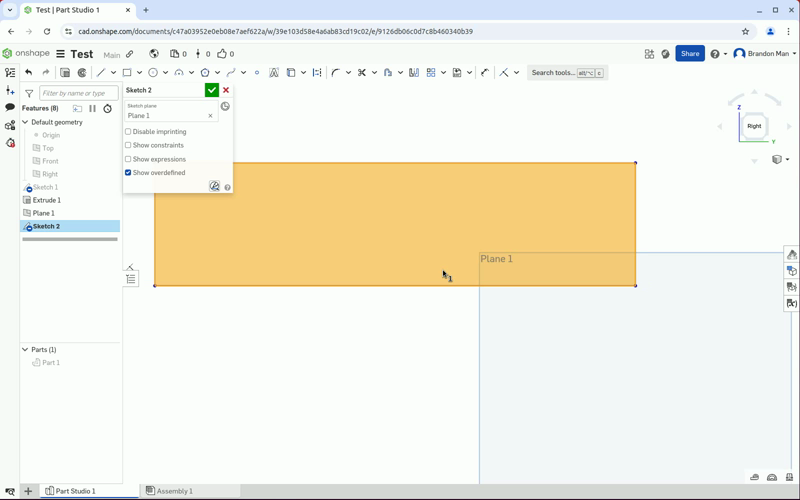
scroll(-6)
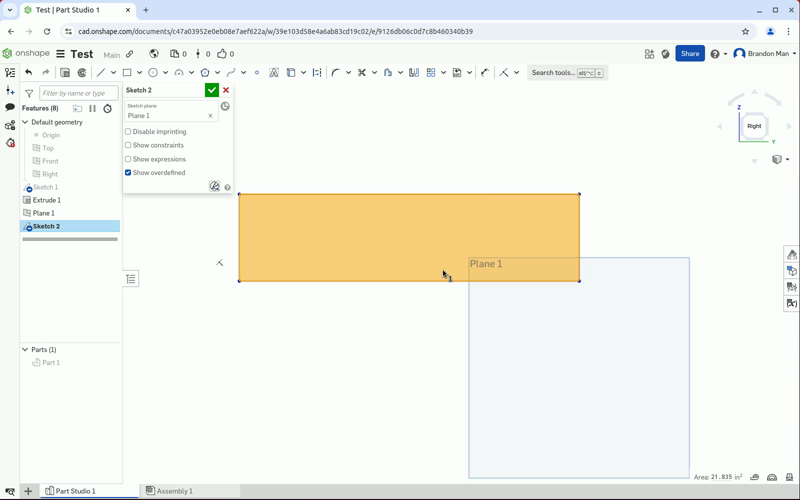
scroll(-6)
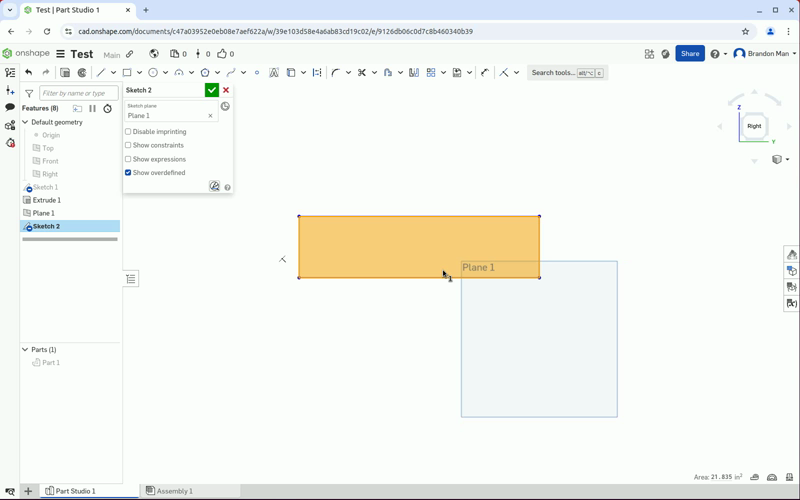
scroll(-6)
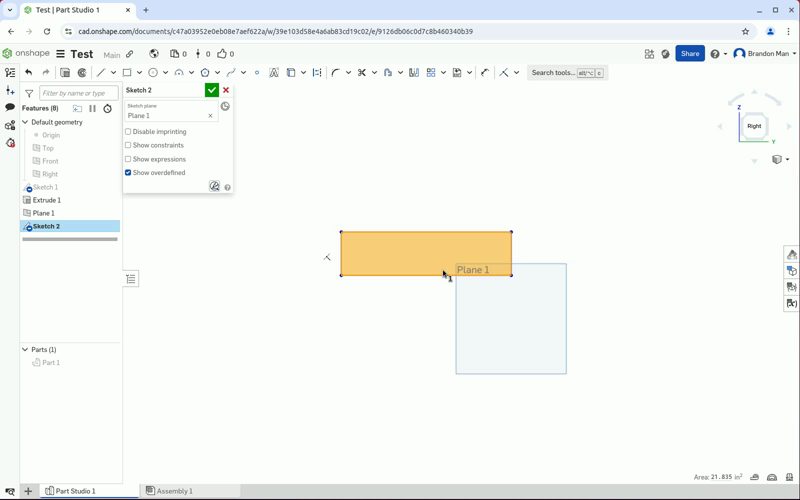
scroll(-6)
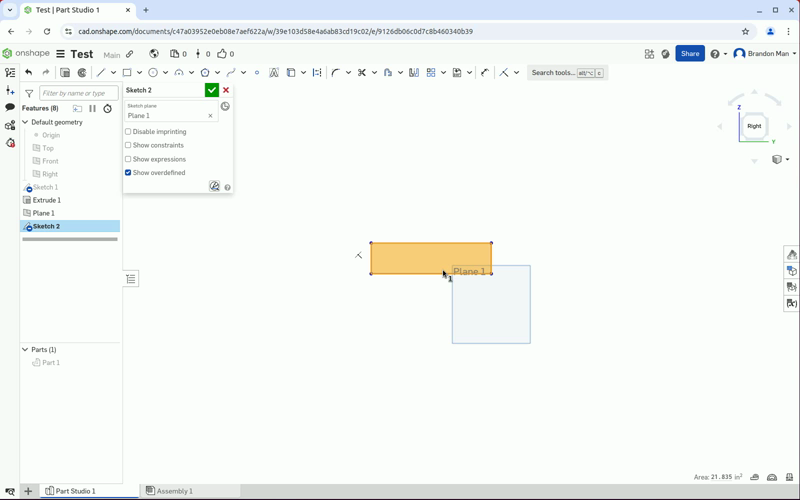
scroll(-6)
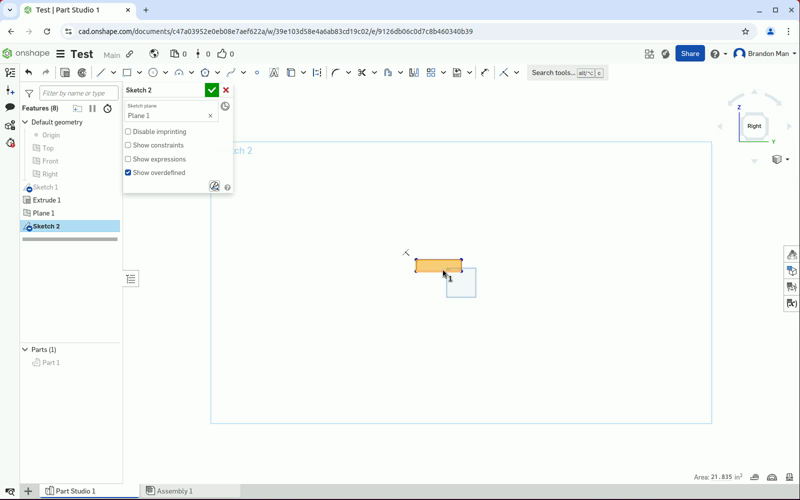
mouse_move(73, 352)
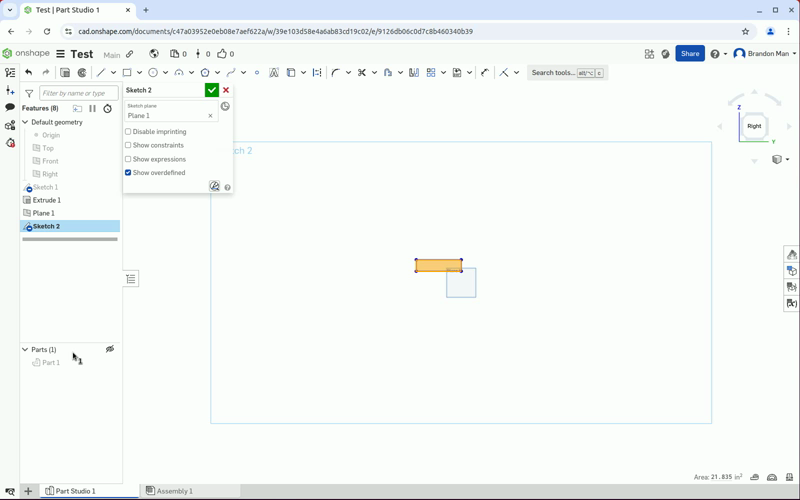
key(shift+y)
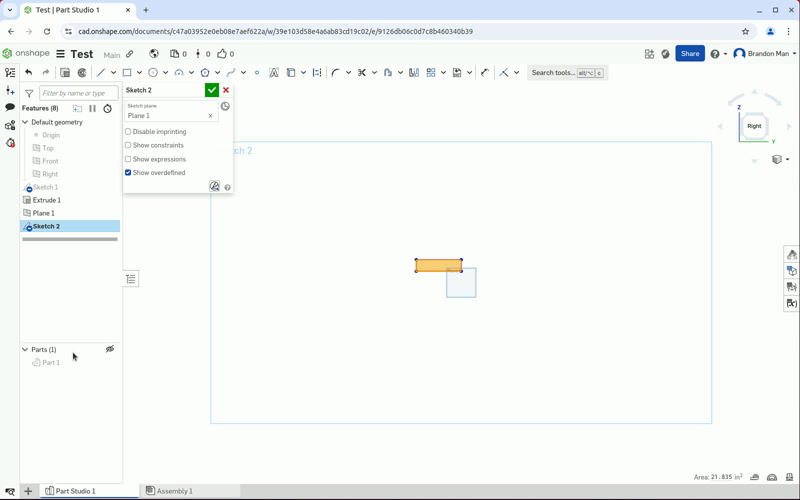
key(shift+e)
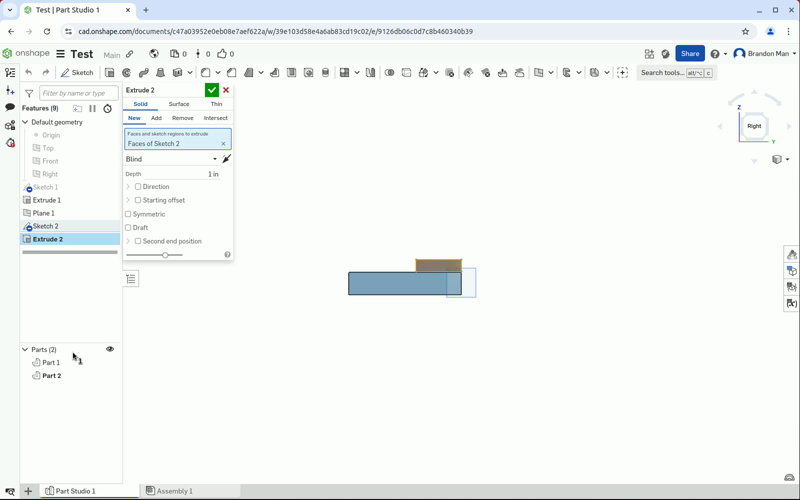
mouse_move(143, 106)
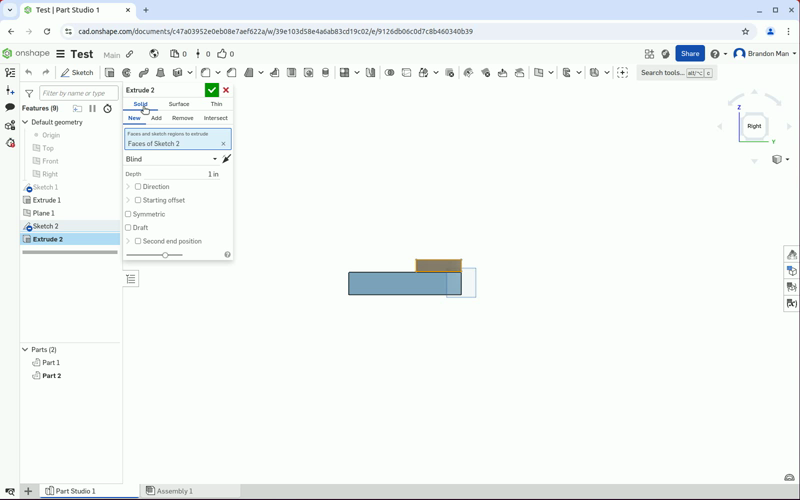
click(143, 106)
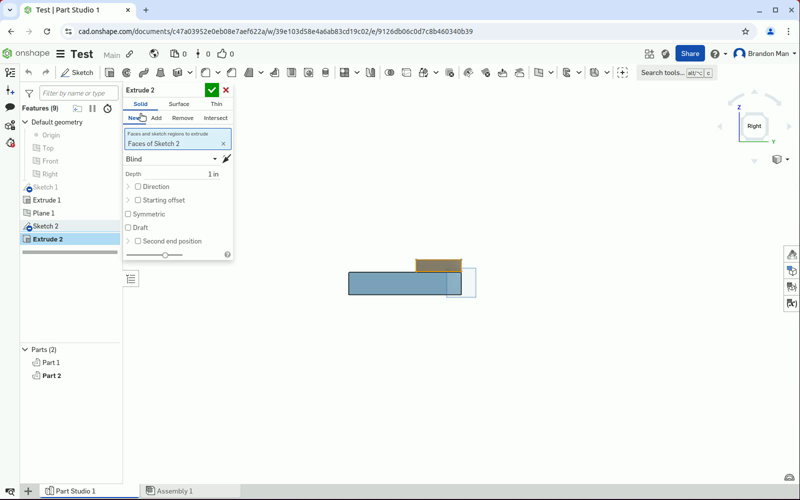
mouse_move(137, 120)
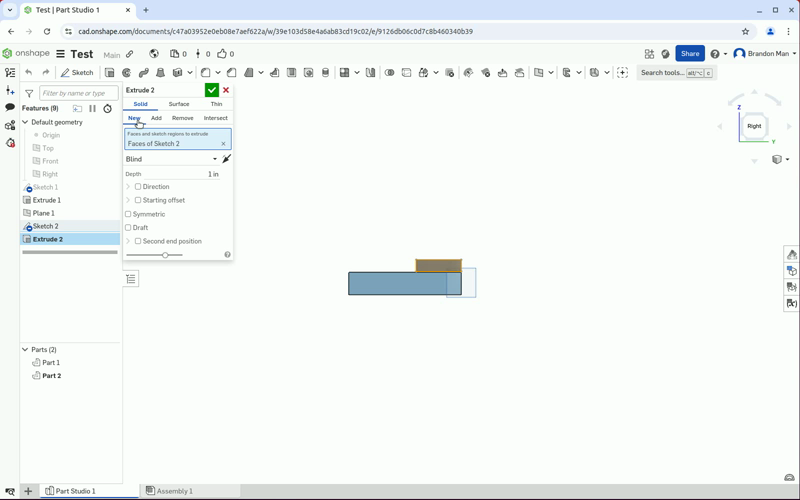
click(137, 120)
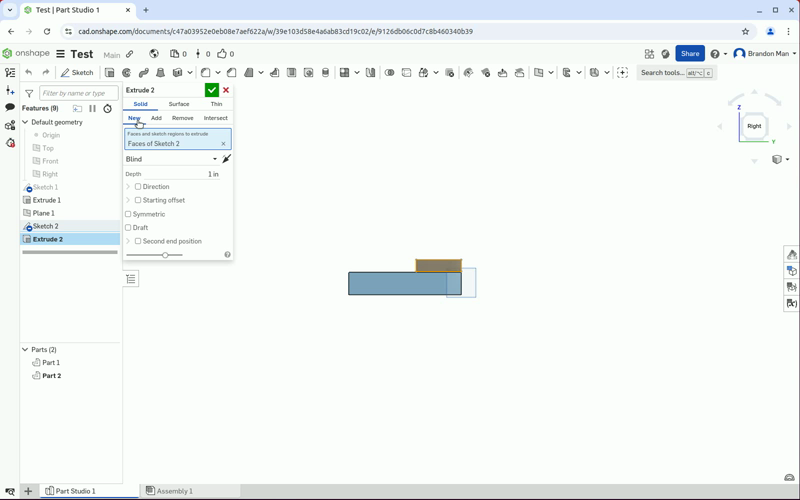
key(tab, 4)
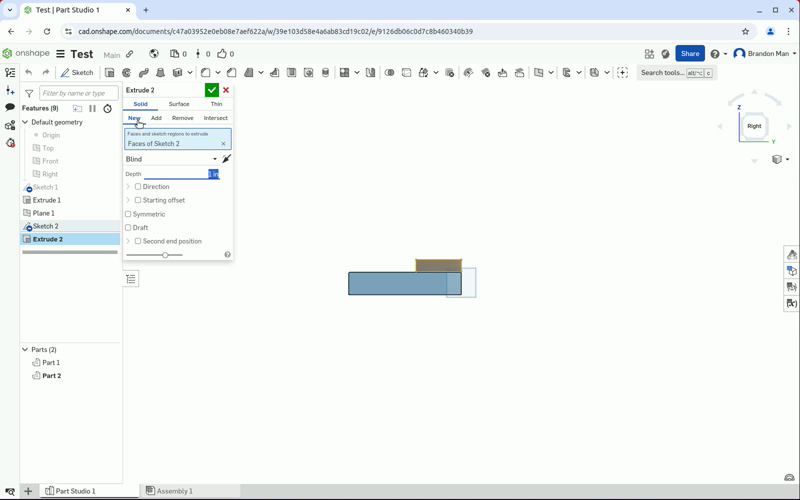
text(-25.515)
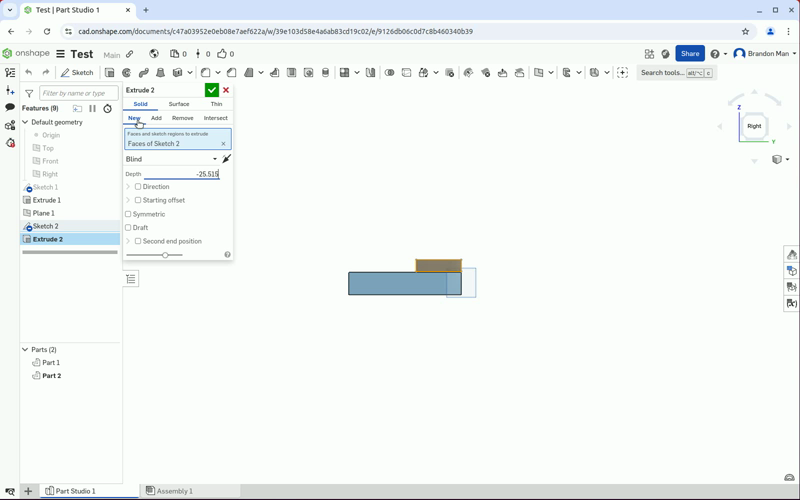
key(enter)
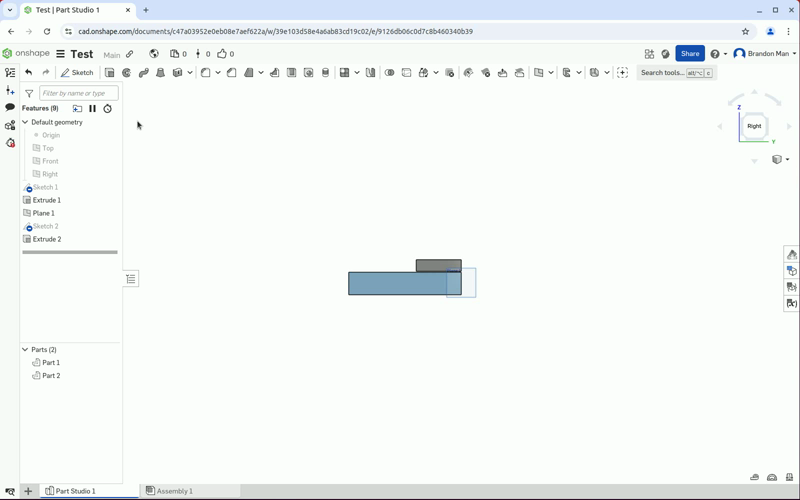
key(shift+h)
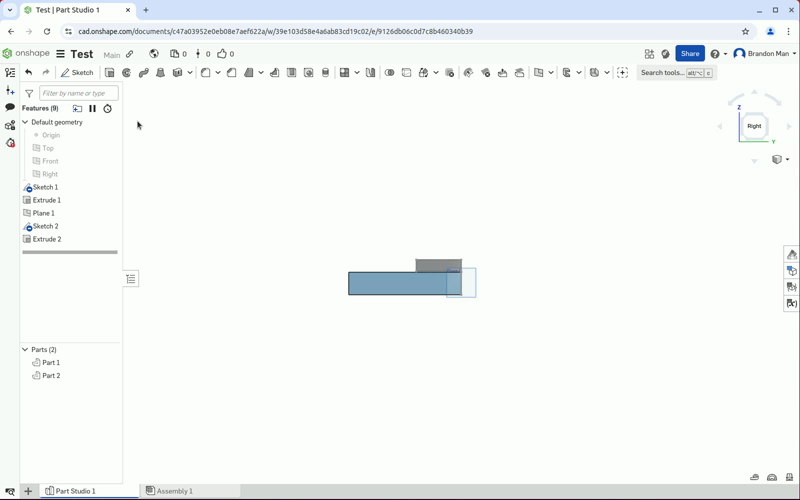
key(shift+h)
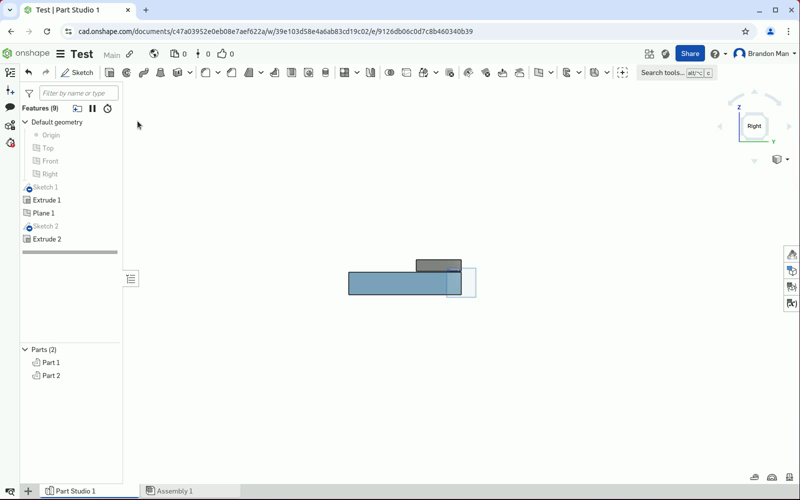
mouse_move(73, 189)
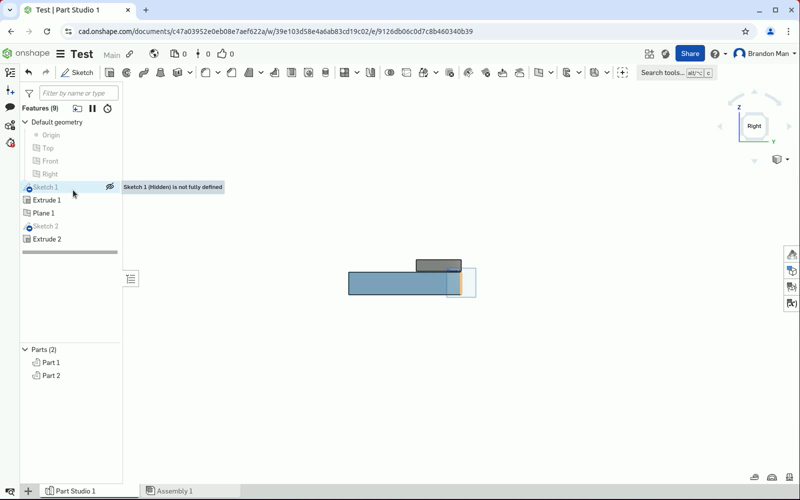
click(73, 189)
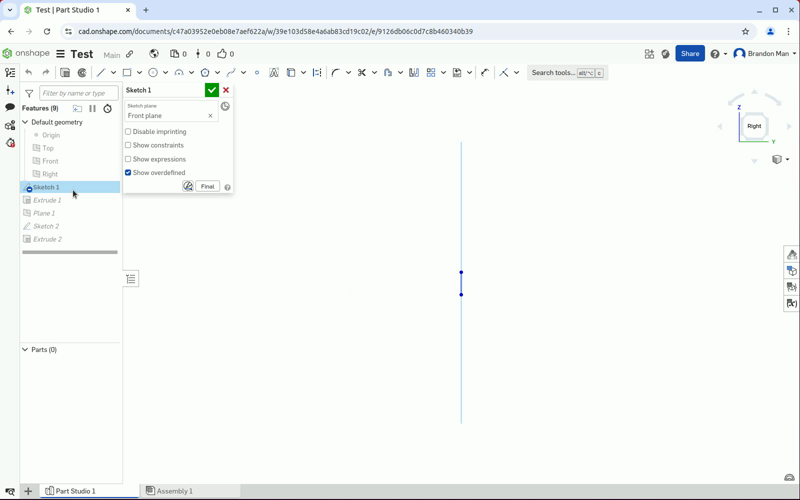
mouse_move(229, 92)
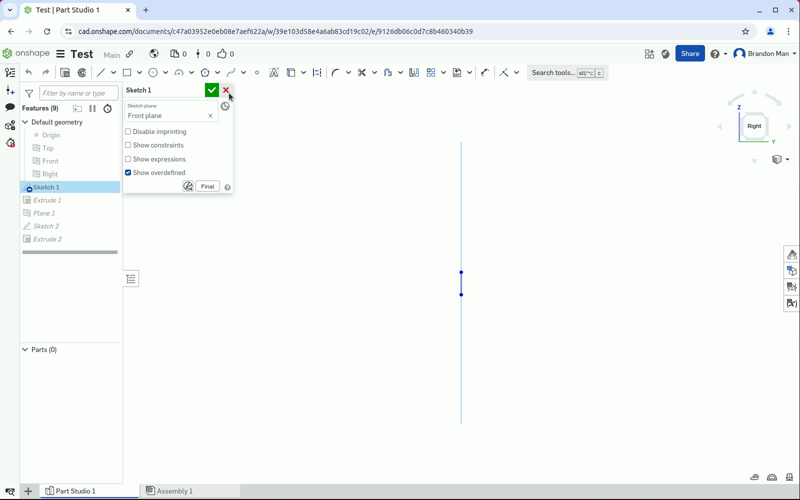
click(229, 92)
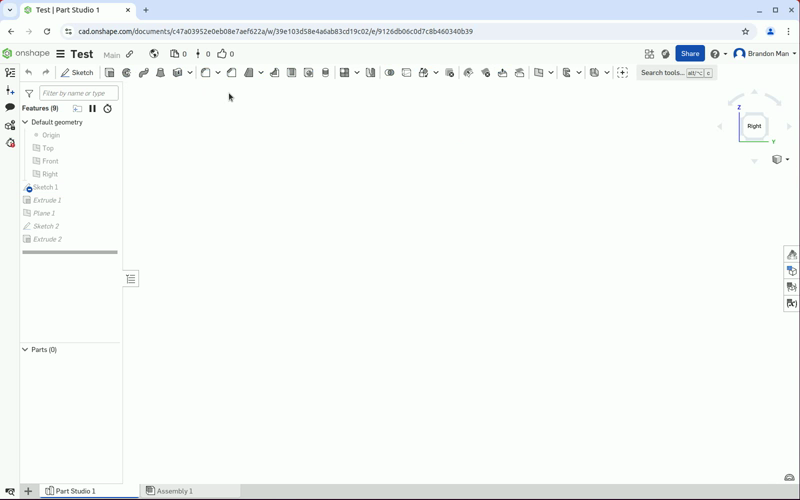
key(shift+s)
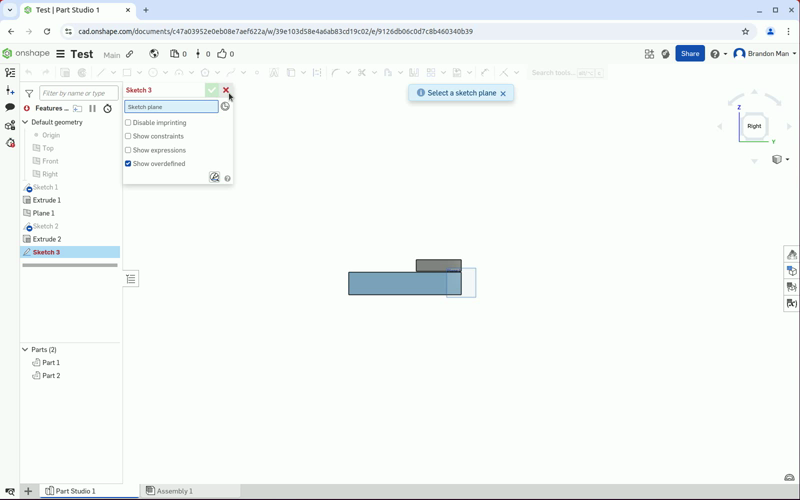
mouse_move(73, 215)
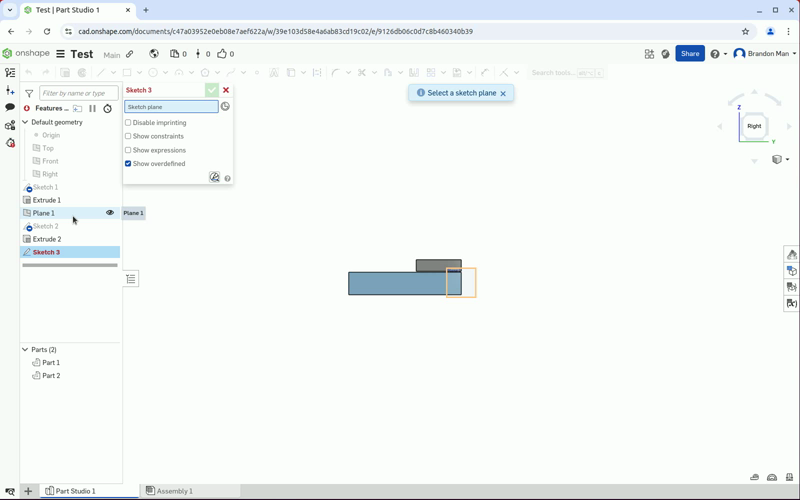
click(73, 215)
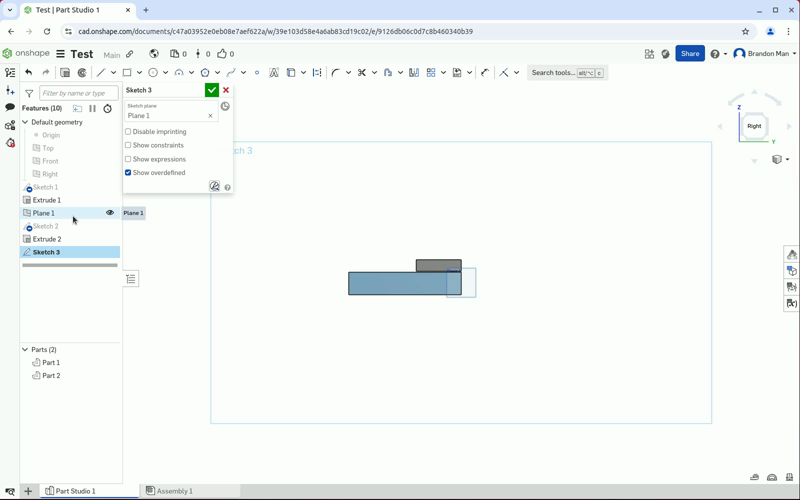
mouse_move(73, 352)
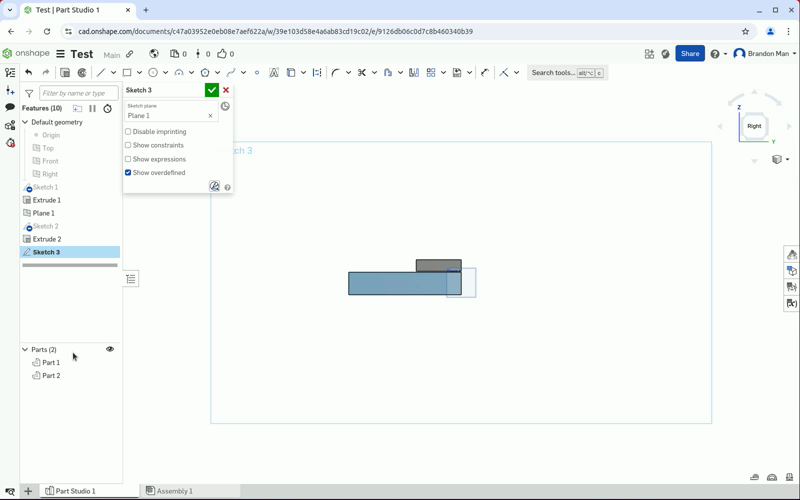
key(y)
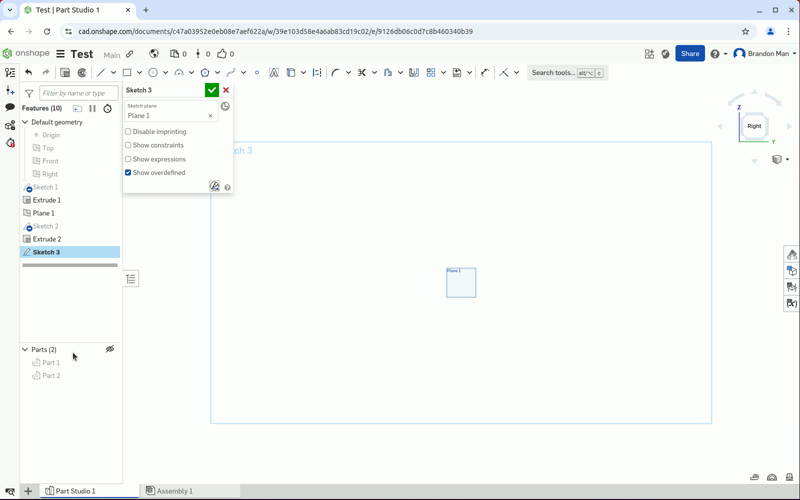
key(l)
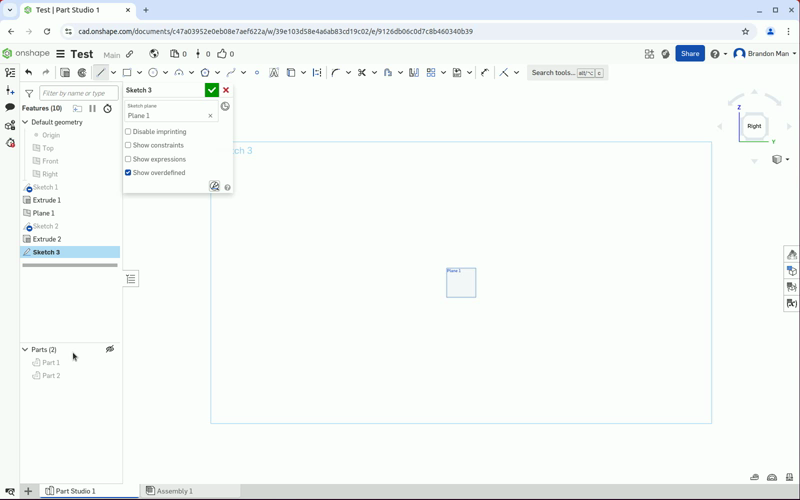
key_down(shift)
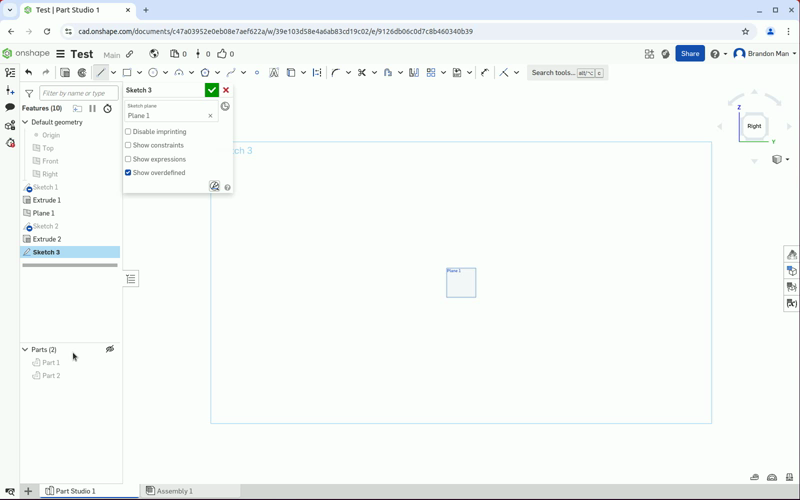
mouse_move(416, 294)
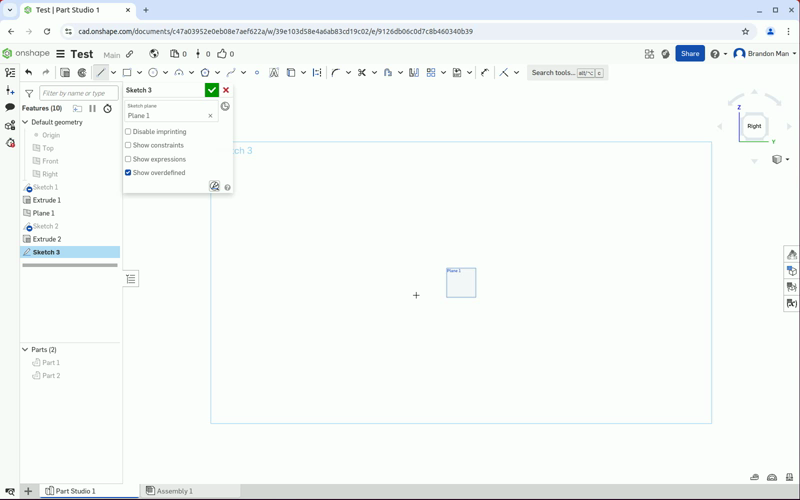
click(416, 294)
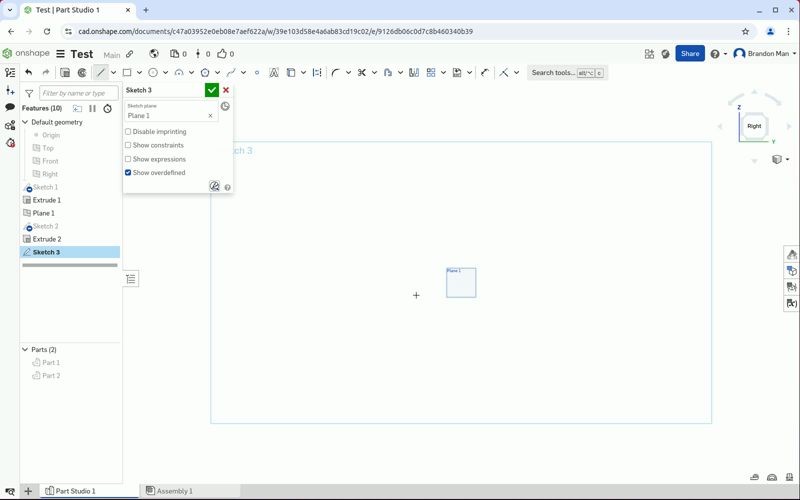
key_up(shift)
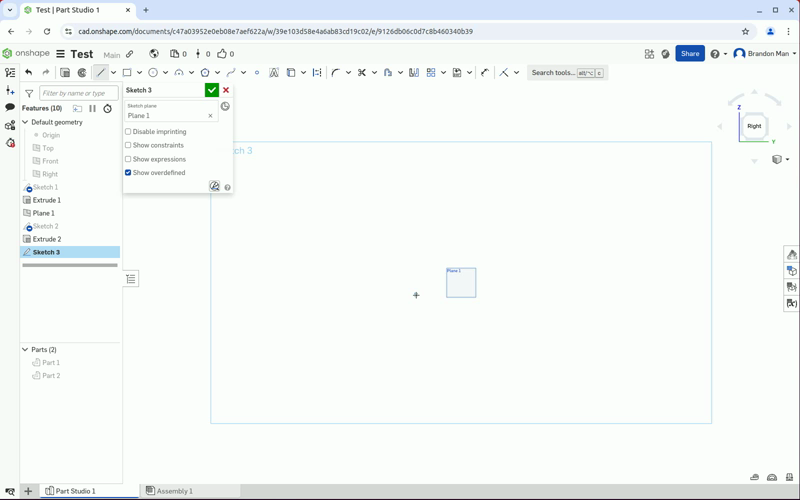
key_down(shift)
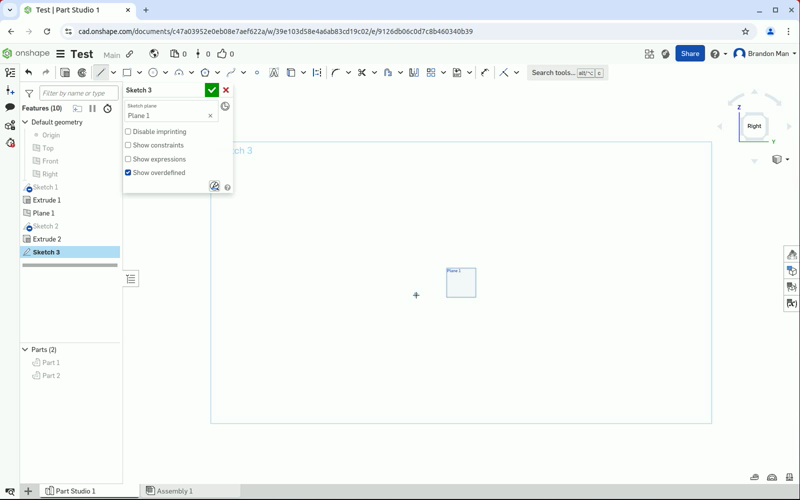
mouse_move(446, 294)
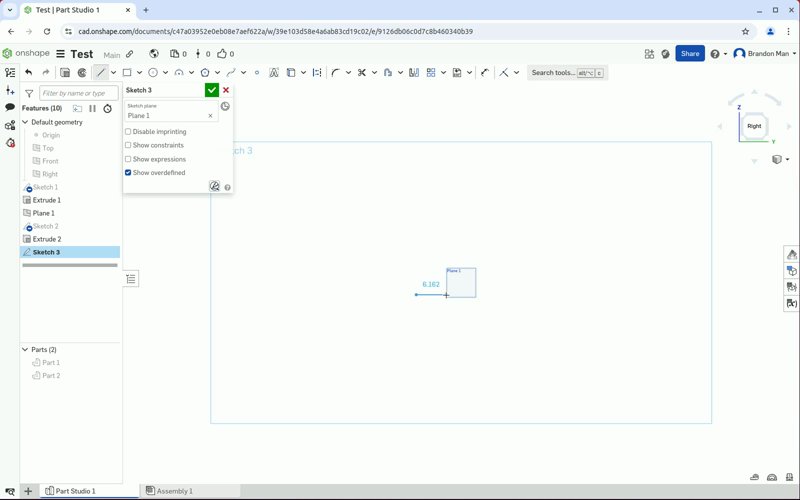
mouse_move(461, 294)
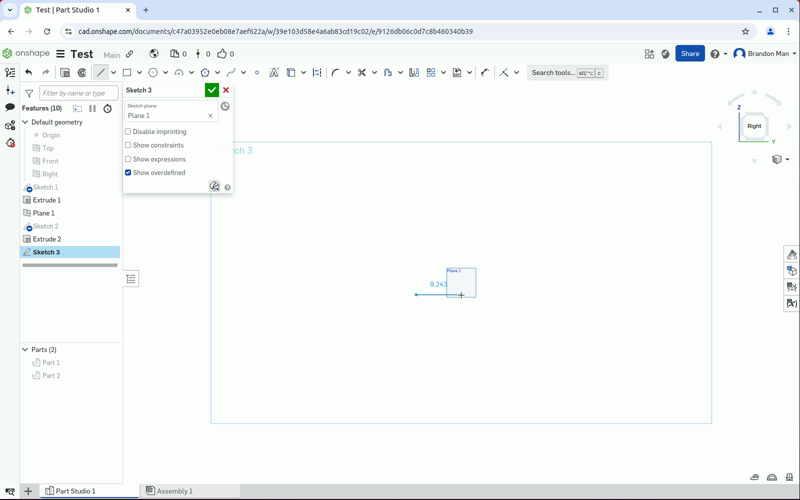
click(461, 294)
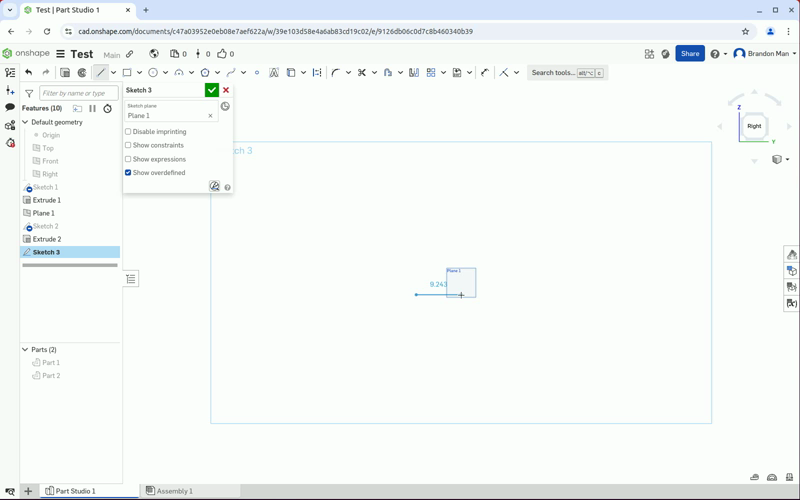
key_up(shift)
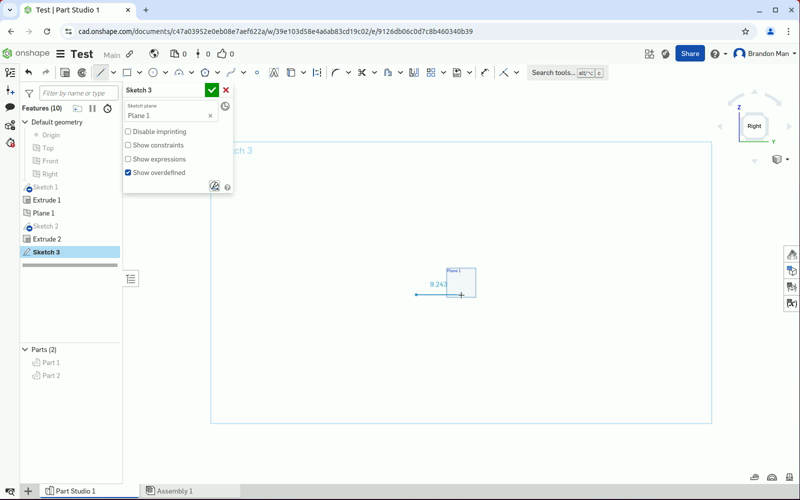
key_down(shift)
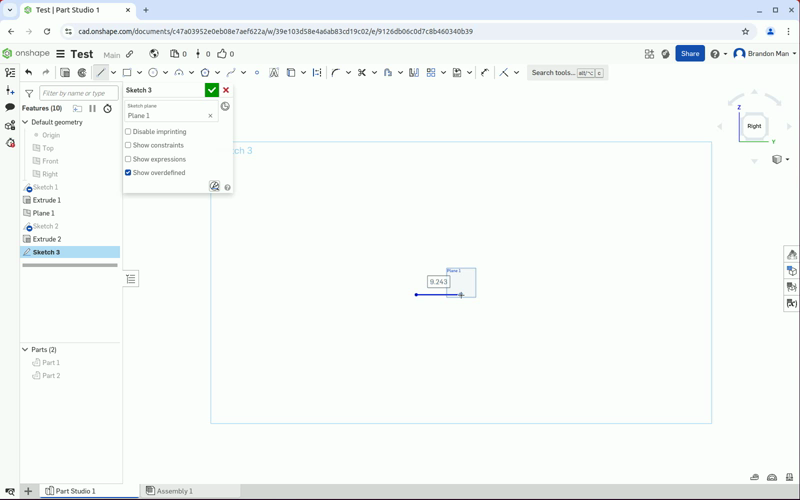
mouse_move(491, 294)
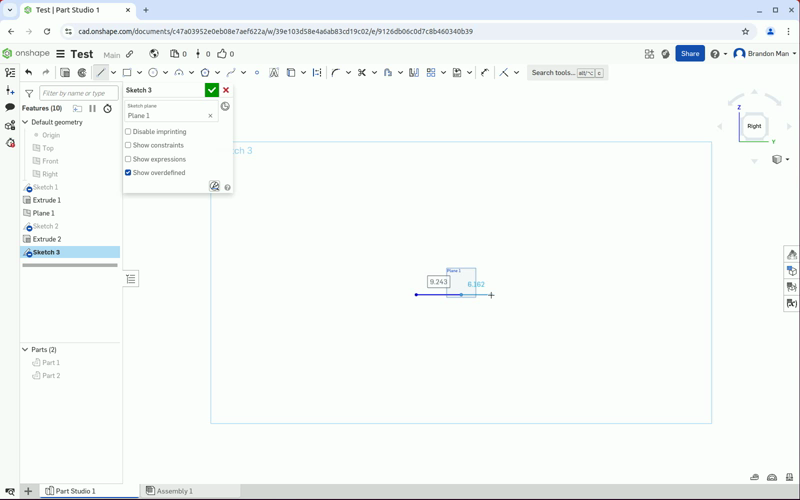
mouse_move(461, 271)
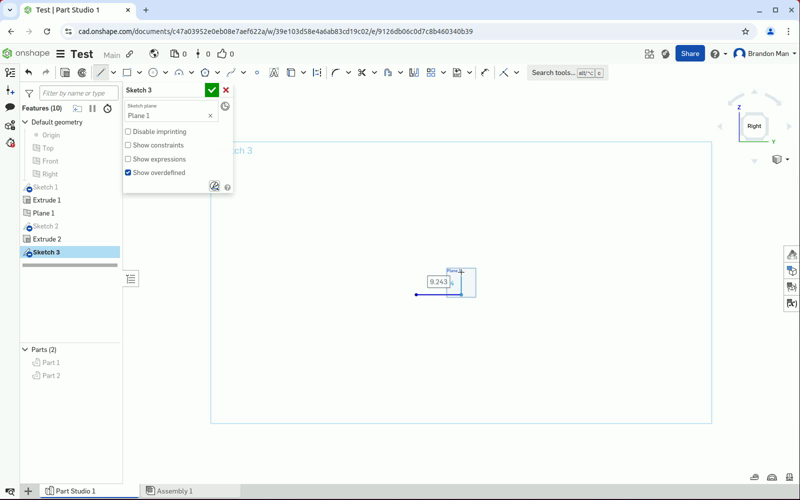
click(461, 271)
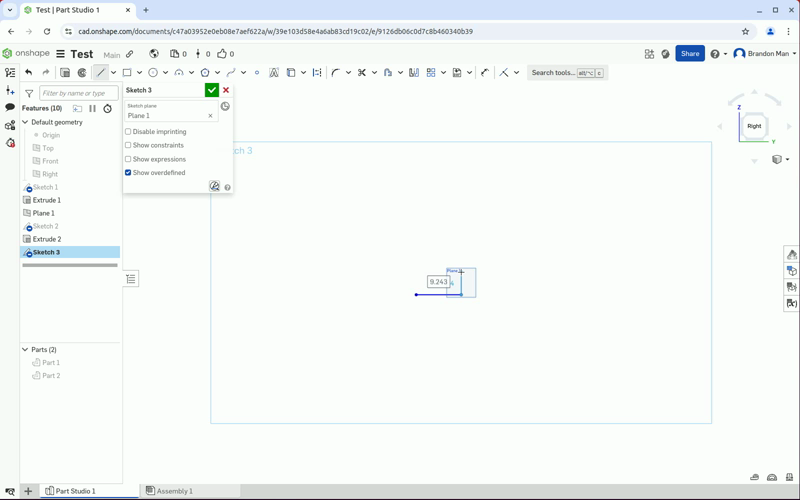
key_up(shift)
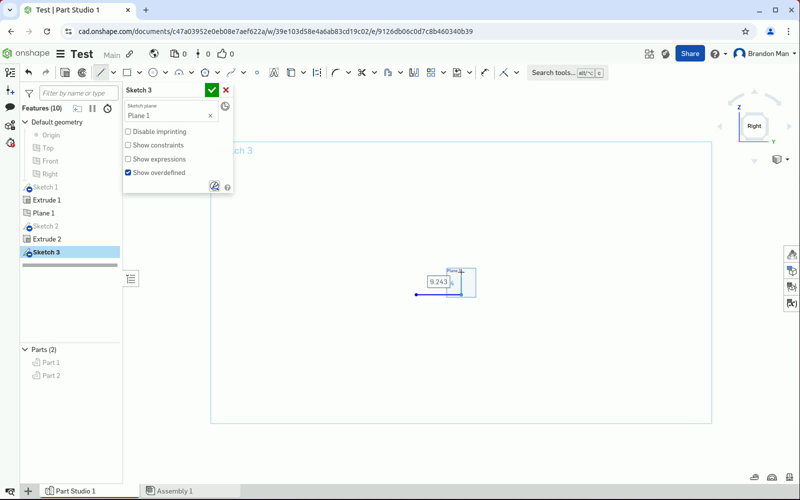
key_down(shift)
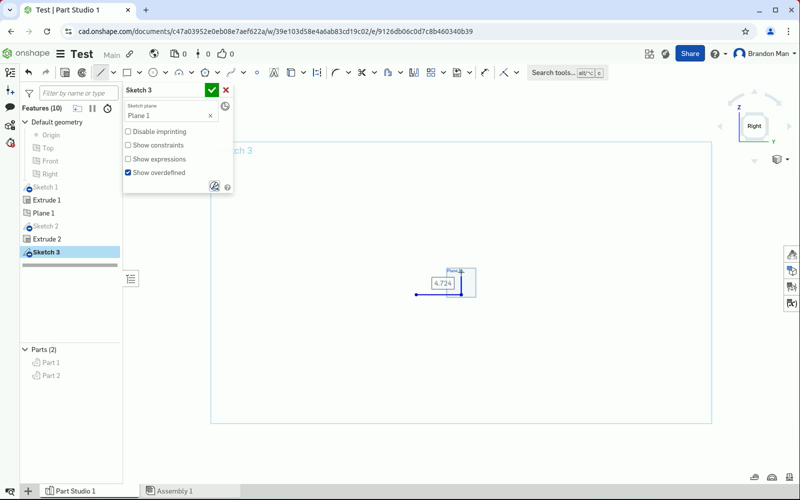
mouse_move(491, 271)
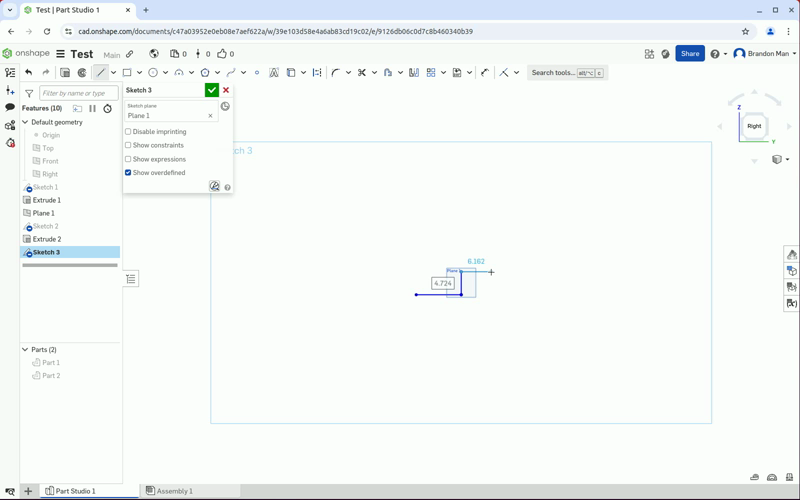
mouse_move(416, 271)
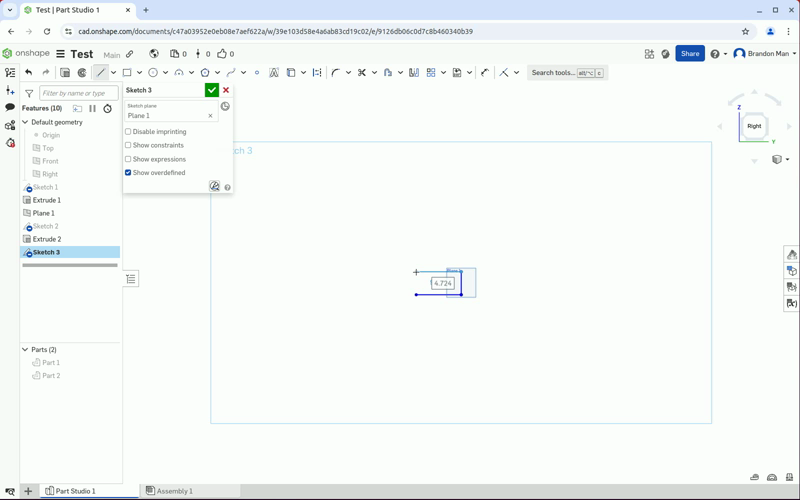
click(416, 271)
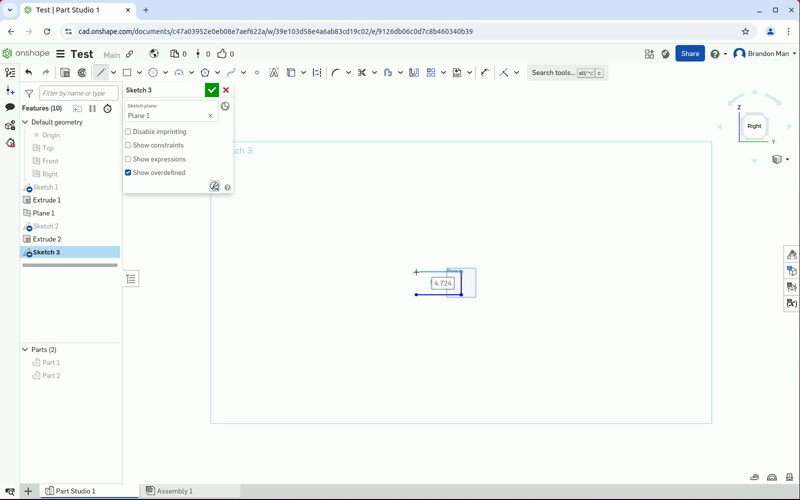
key_up(shift)
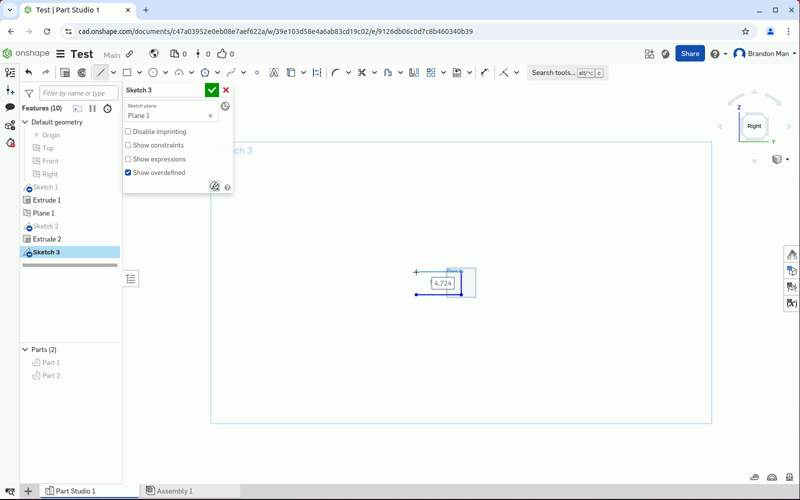
mouse_move(446, 271)
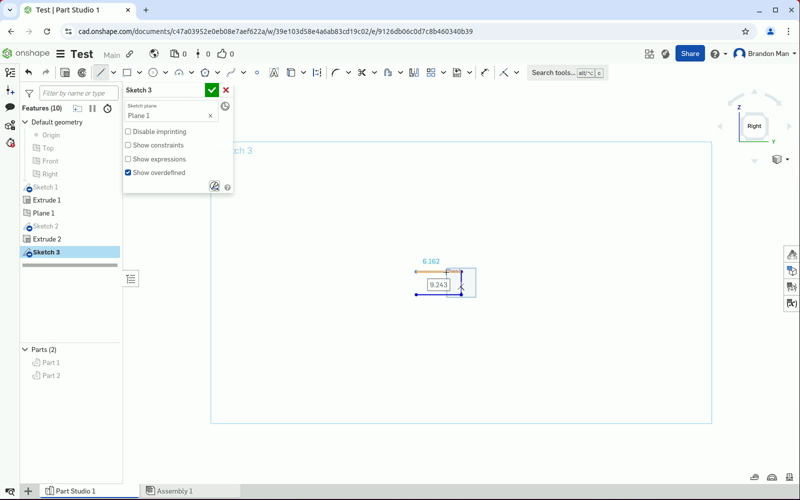
key_down(shift)
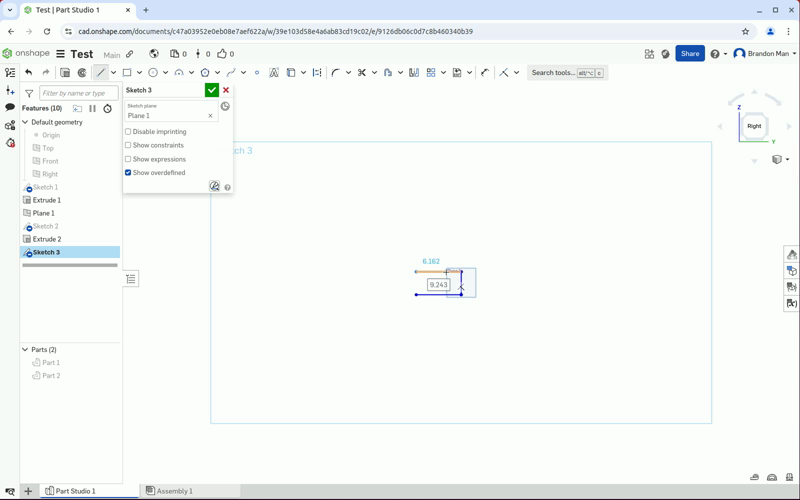
mouse_move(416, 294)
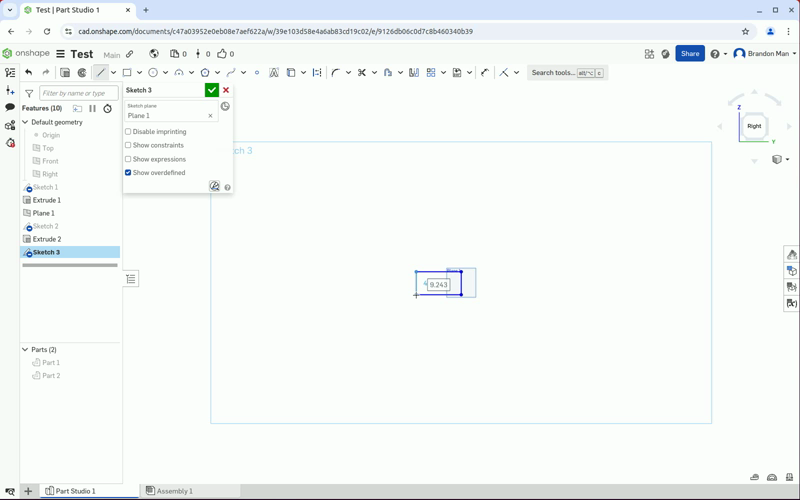
key_up(shift)
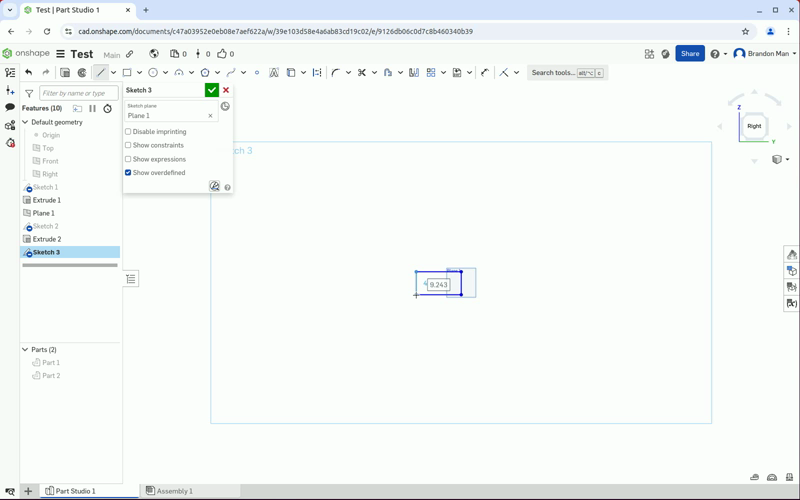
click(416, 294)
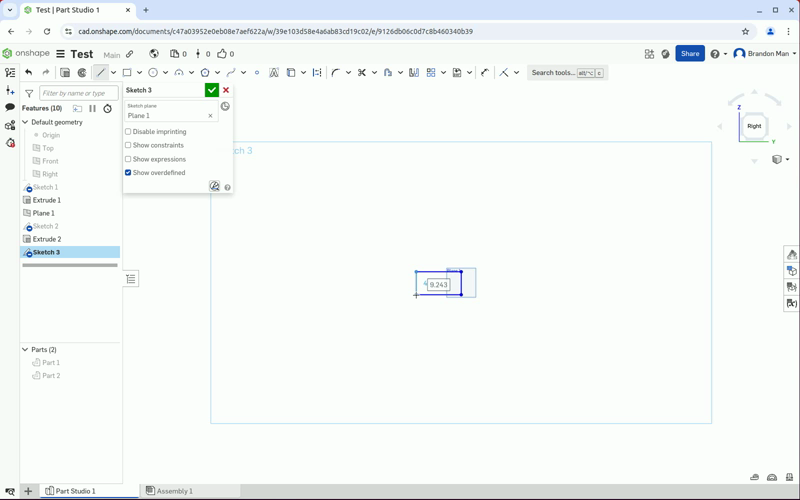
key(esc)
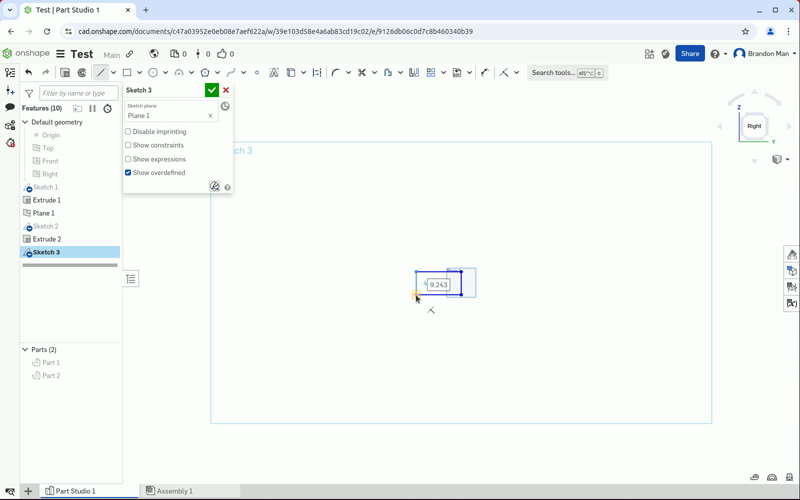
mouse_move(423, 293)
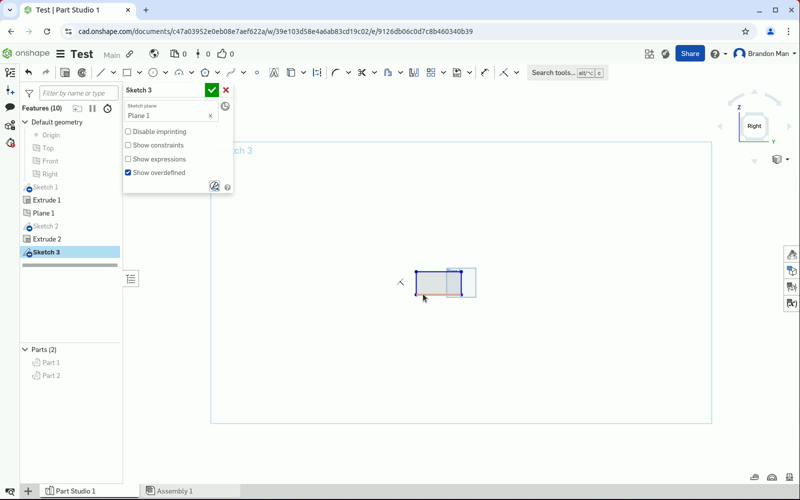
scroll(6)
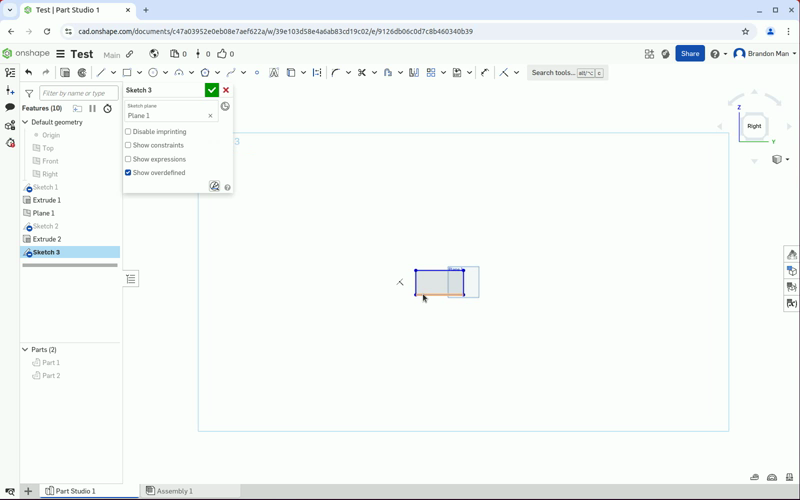
scroll(6)
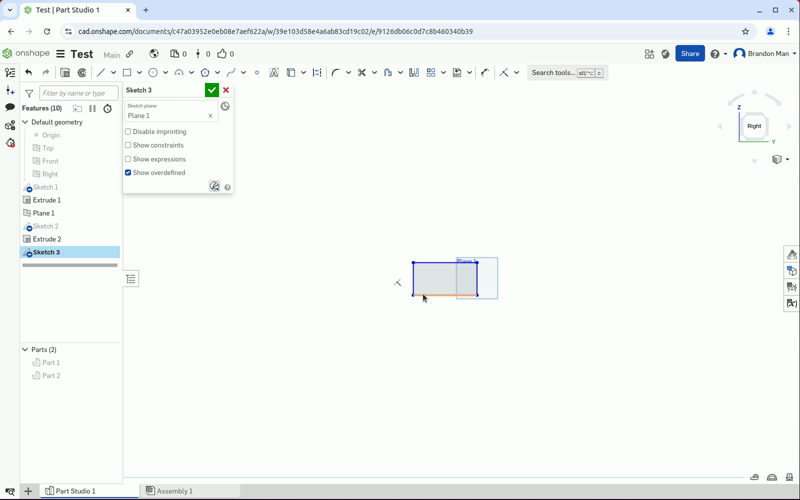
scroll(6)
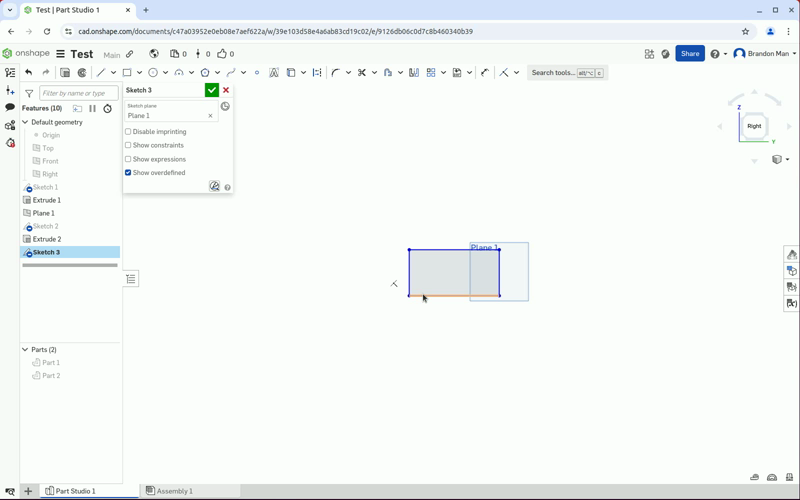
scroll(6)
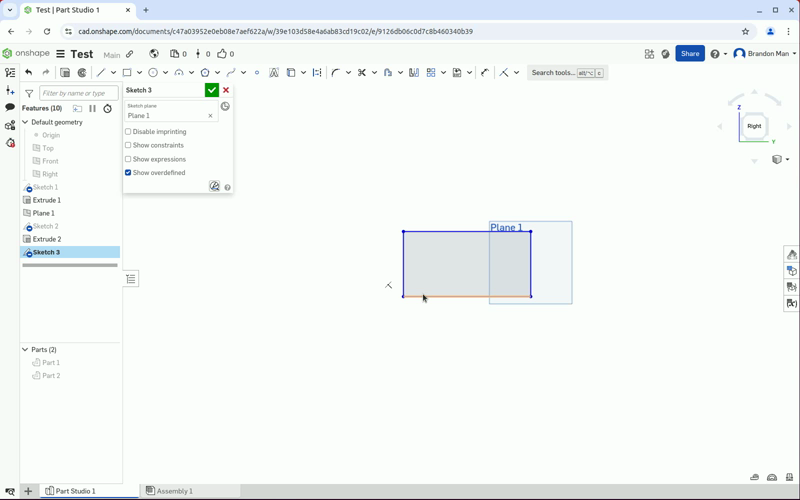
scroll(6)
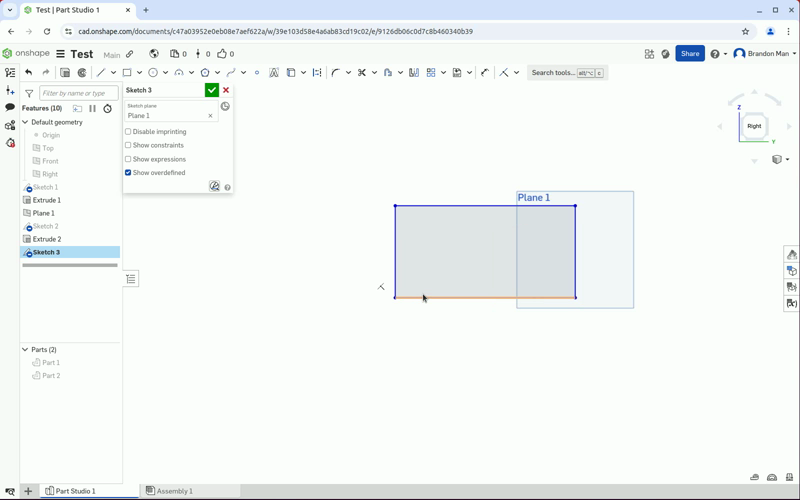
scroll(6)
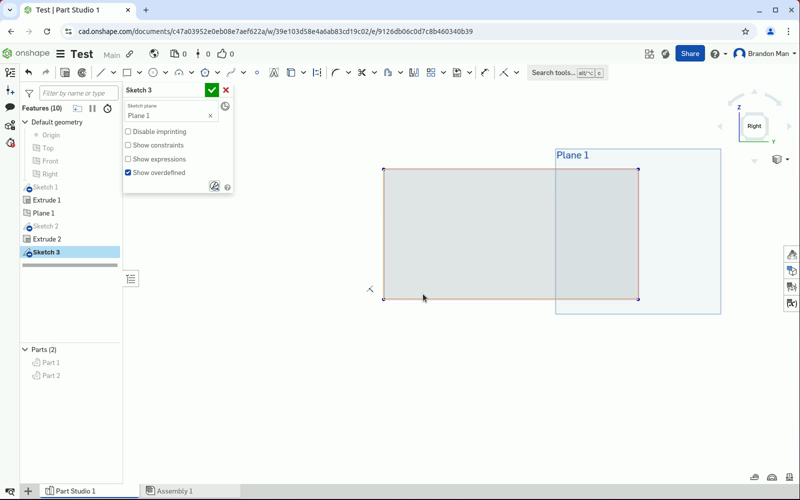
scroll(6)
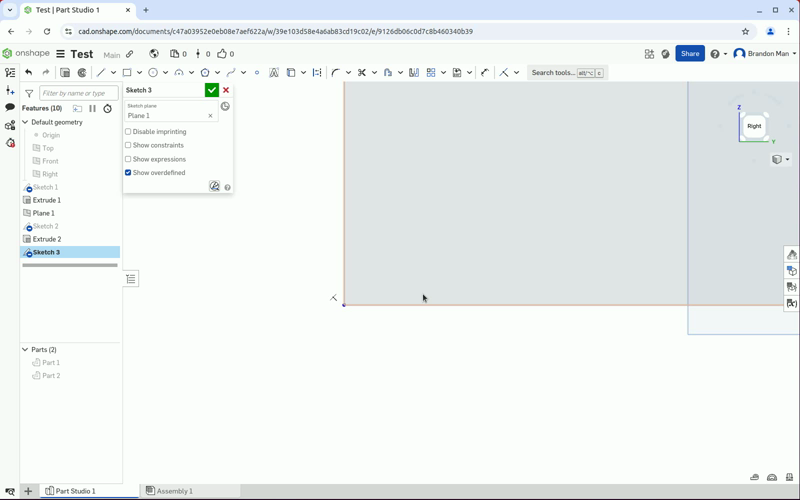
click(423, 293)
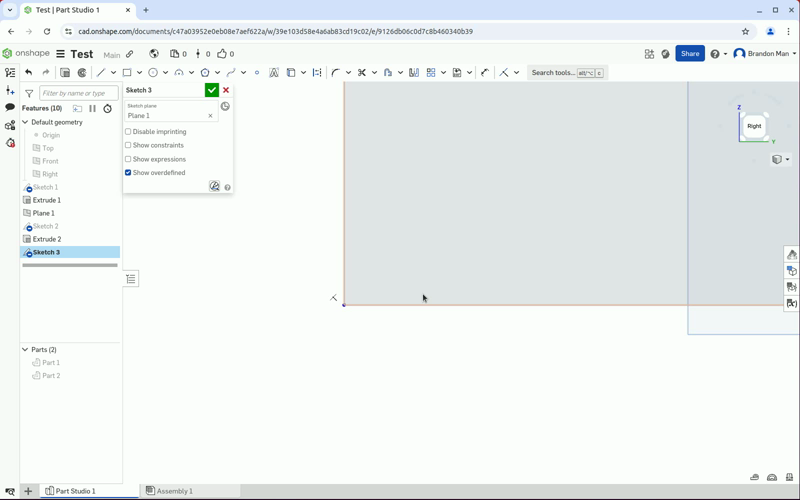
scroll(-6)
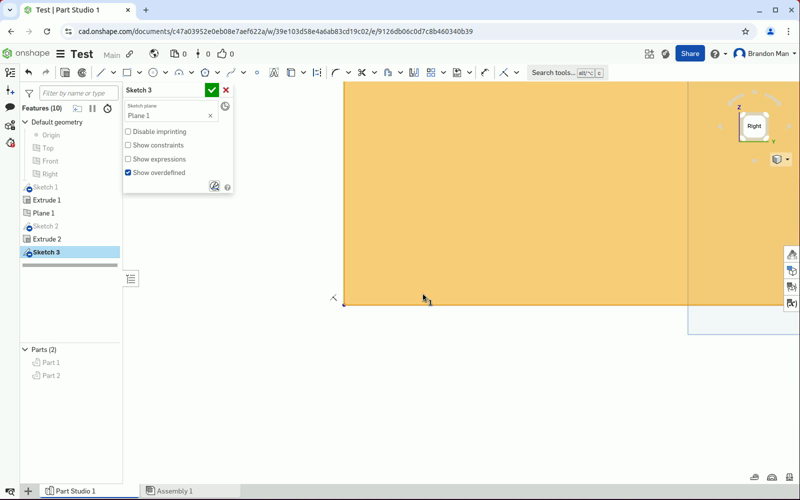
scroll(-6)
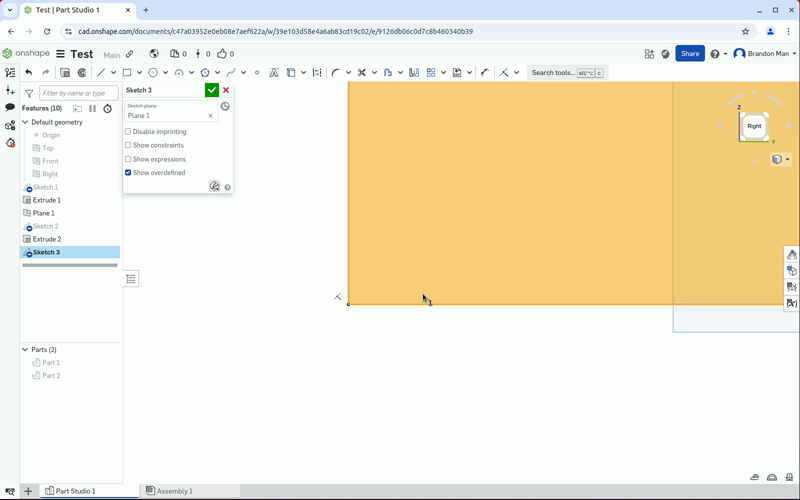
scroll(-6)
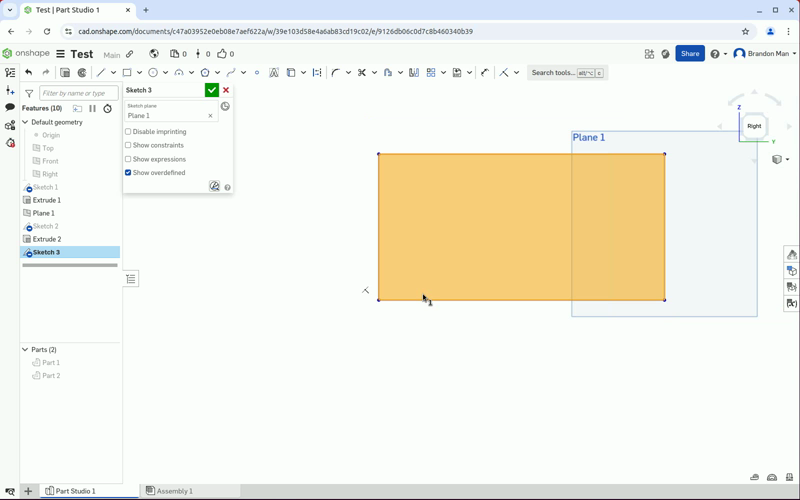
scroll(-6)
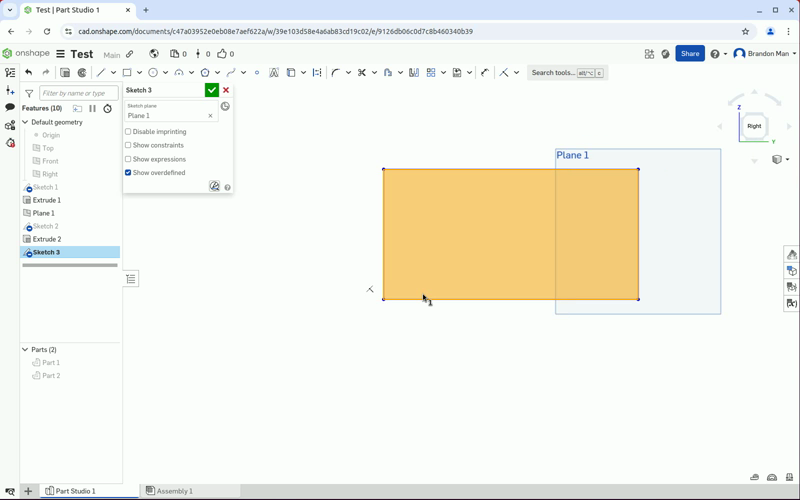
scroll(-6)
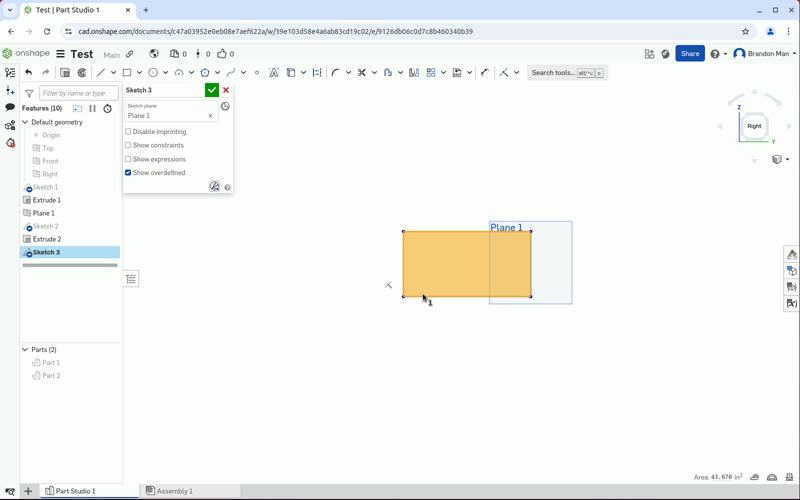
scroll(-6)
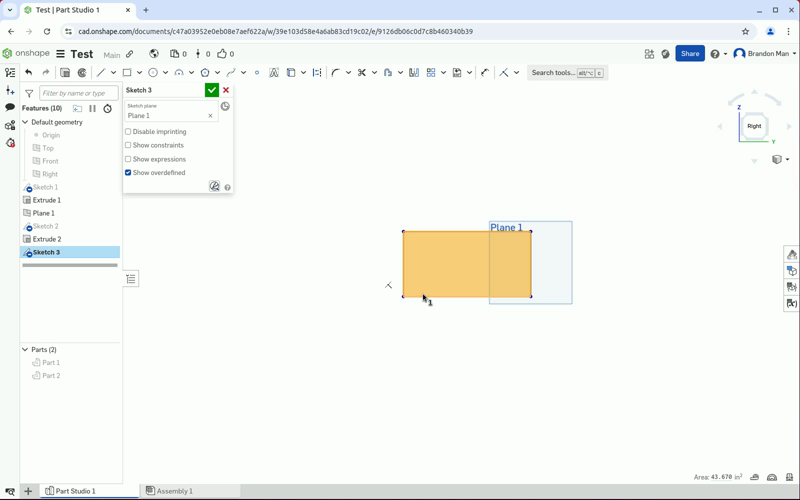
scroll(-6)
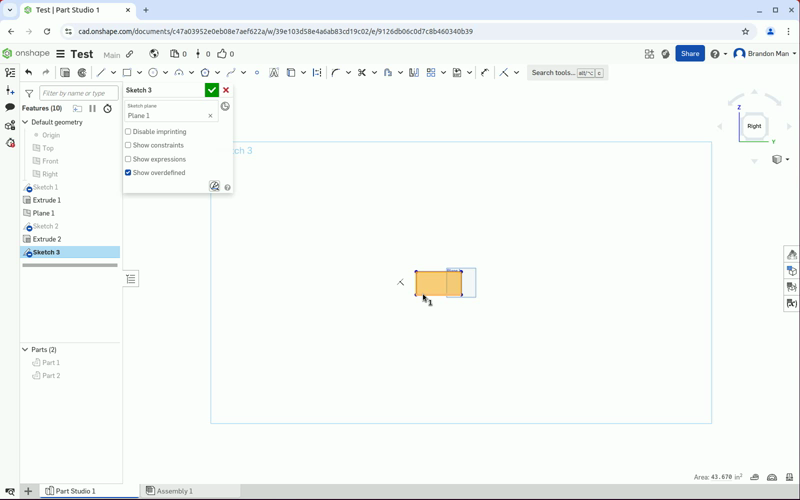
mouse_move(73, 352)
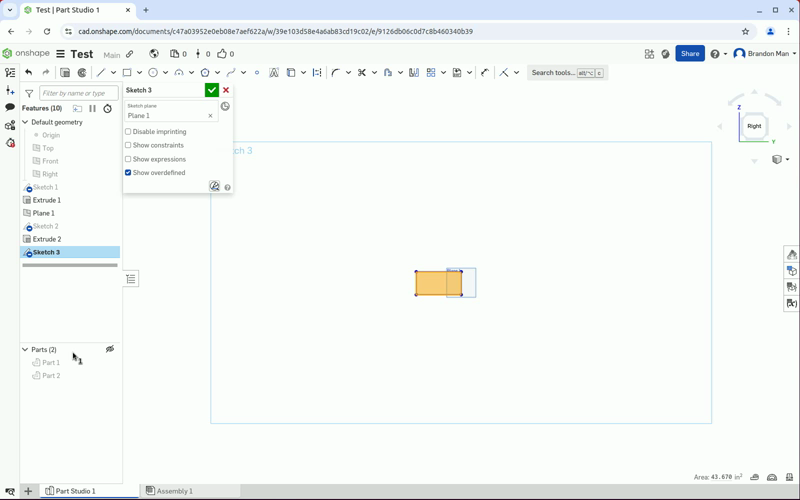
key(shift+y)
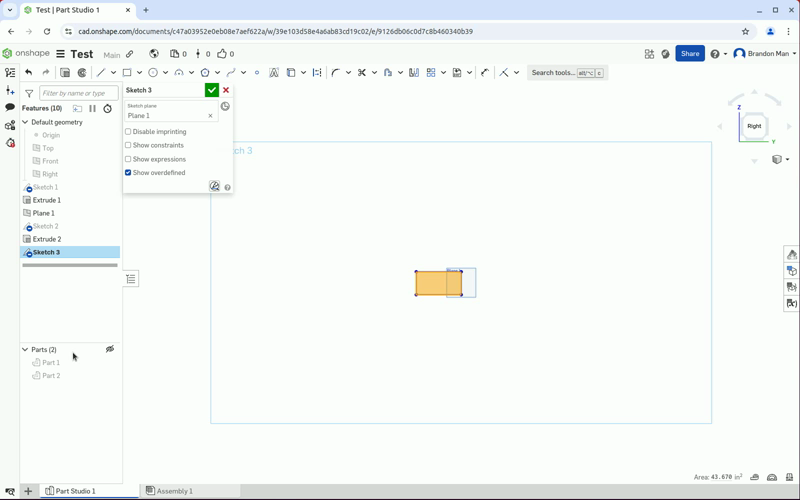
key(shift+e)
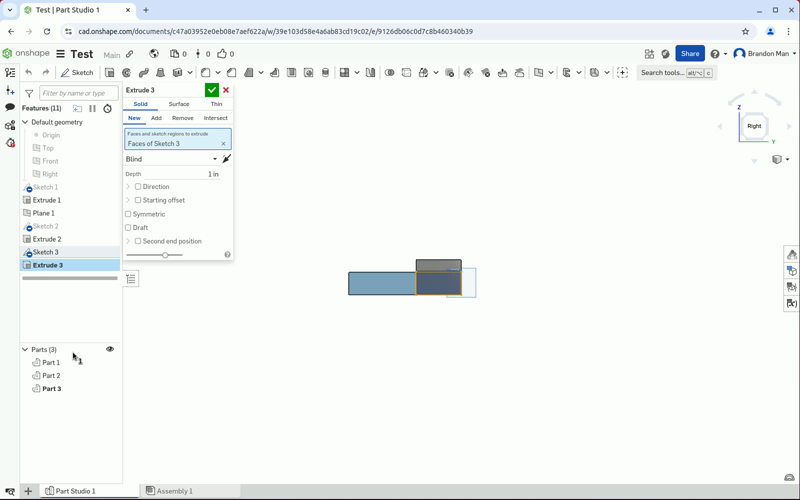
mouse_move(143, 106)
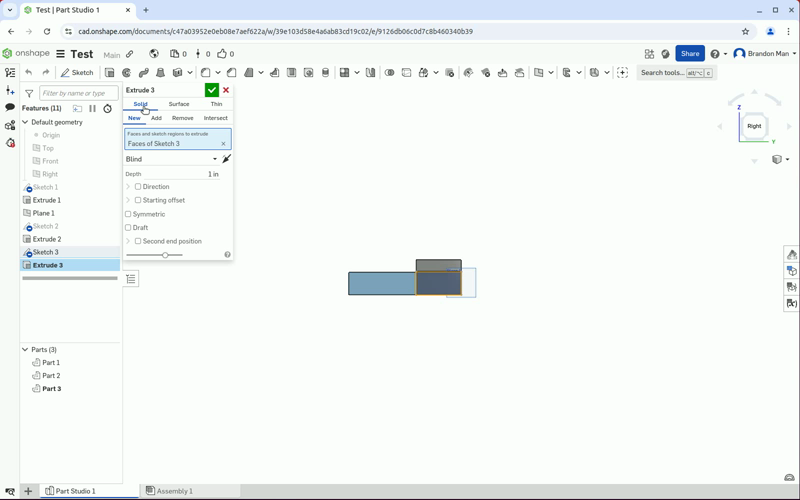
click(143, 106)
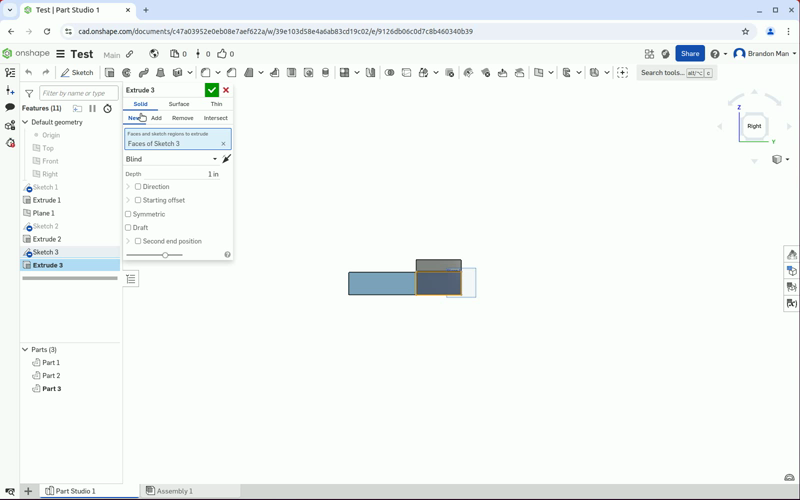
mouse_move(137, 120)
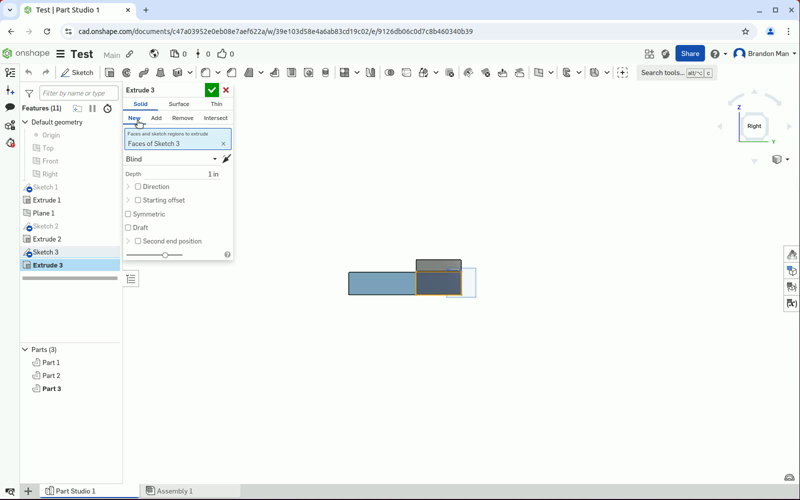
click(137, 120)
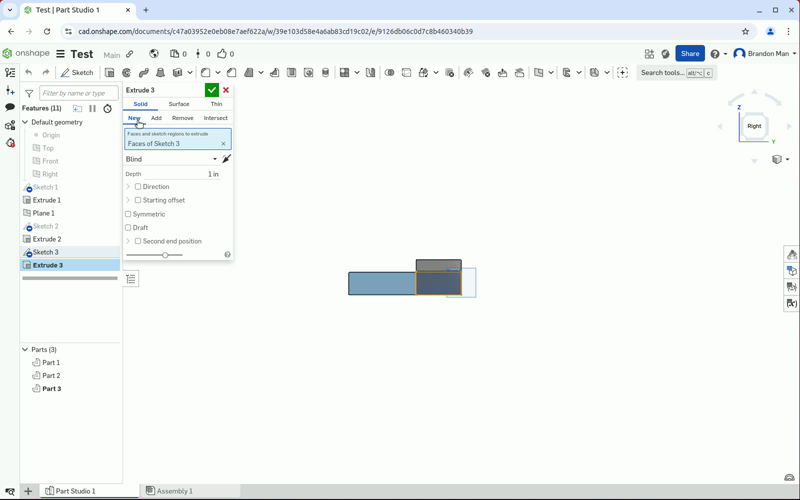
key(tab, 4)
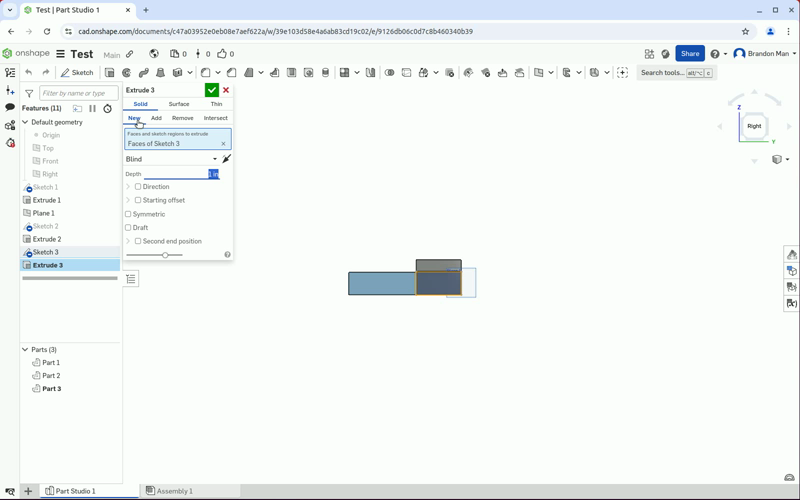
text(-25.515)
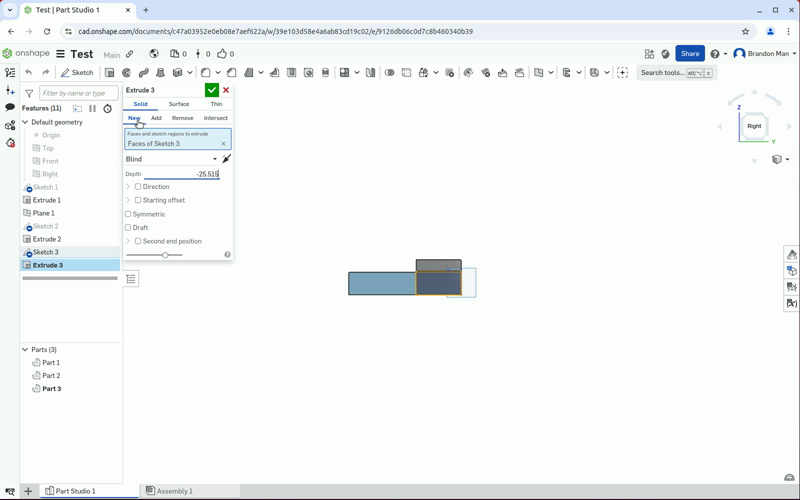
key(enter)
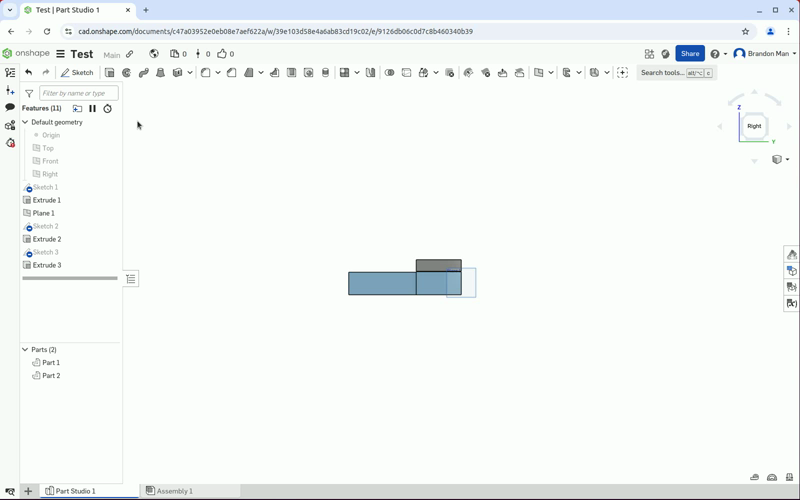
key(shift+h)
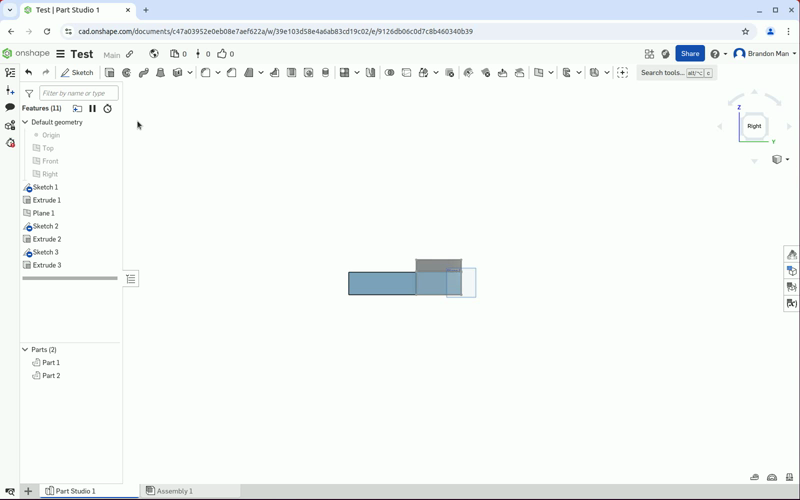
key(shift+h)
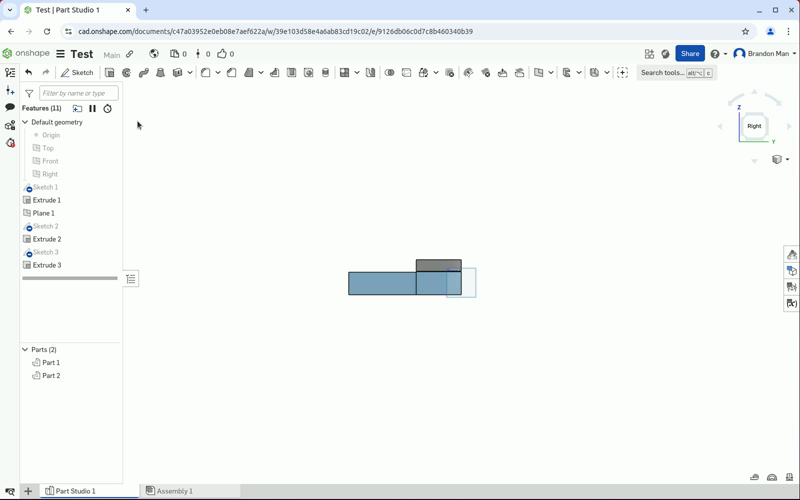
mouse_move(73, 189)
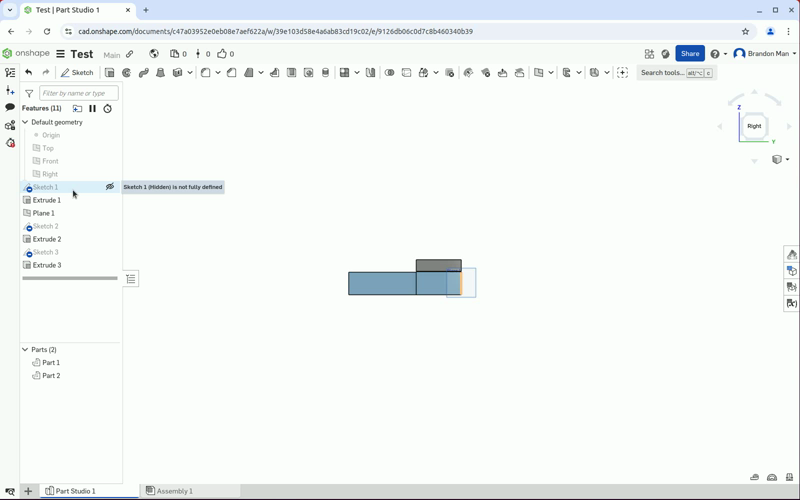
click(73, 189)
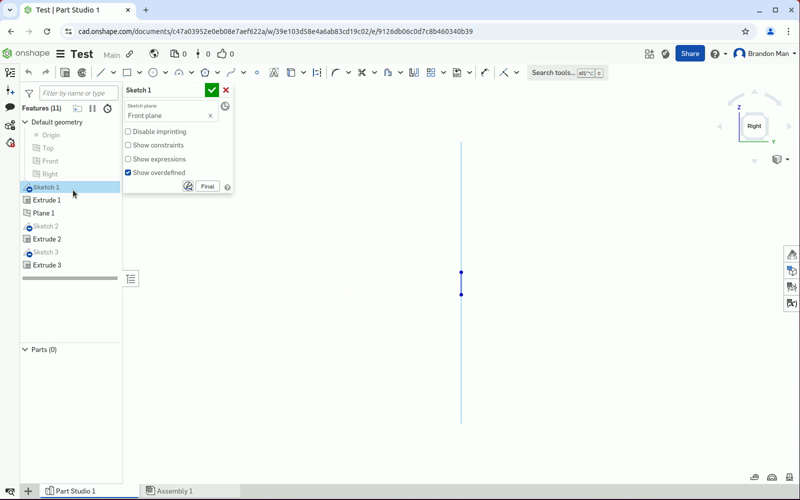
mouse_move(229, 92)
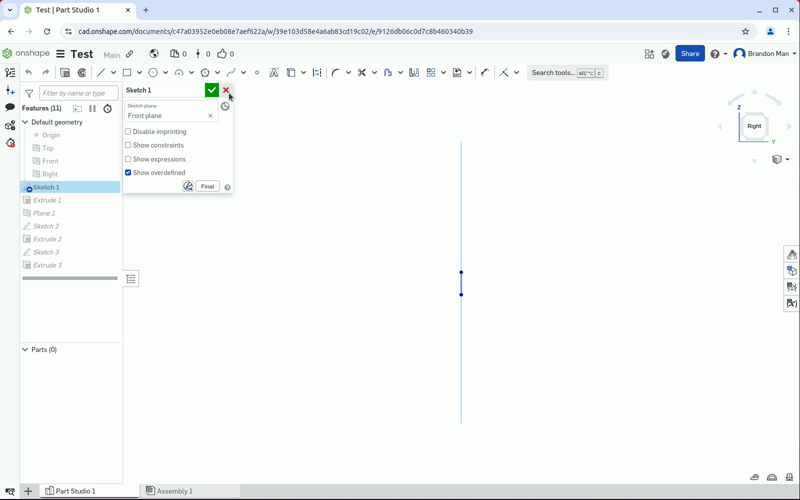
click(229, 92)
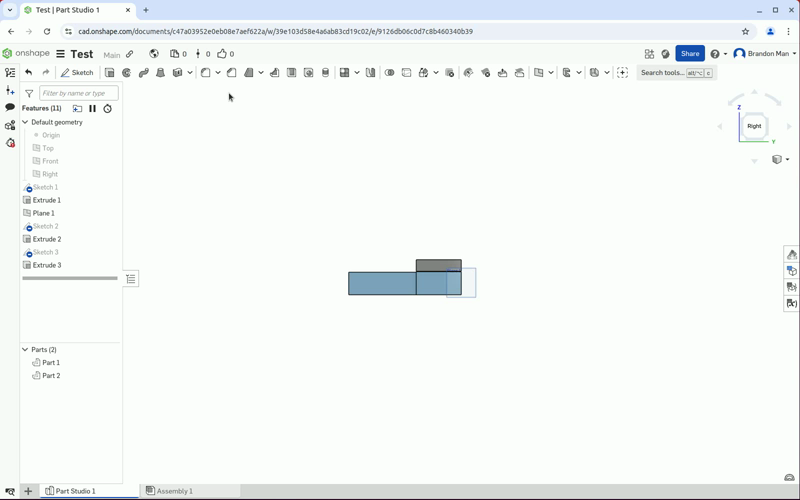
mouse_move(73, 352)
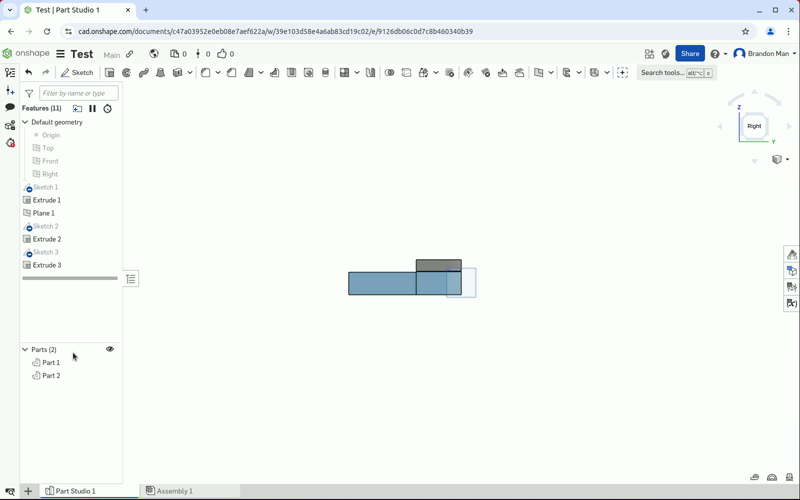
key(y)
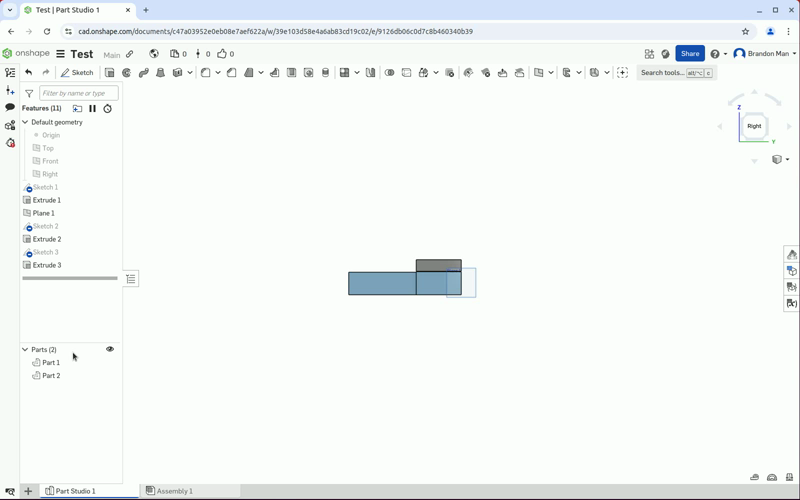
key(shift+p)
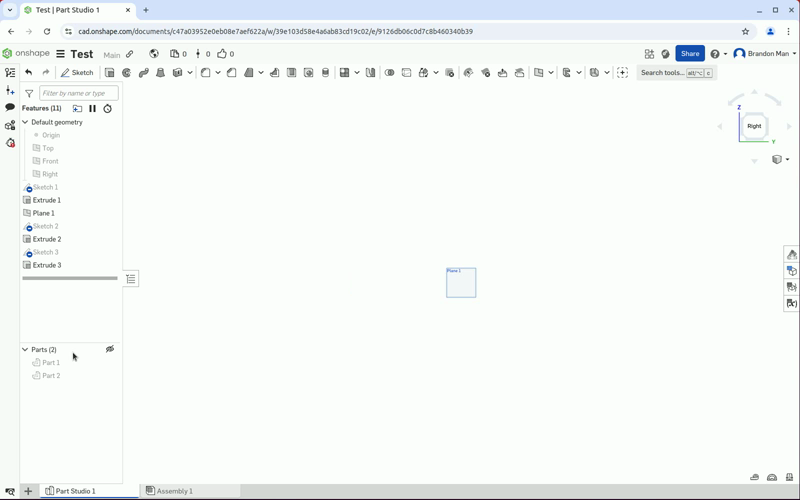
key(space)
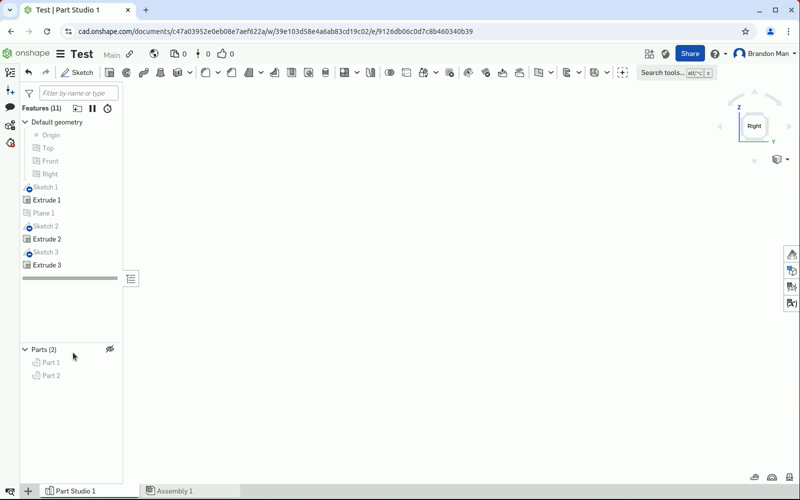
key_down(shift)
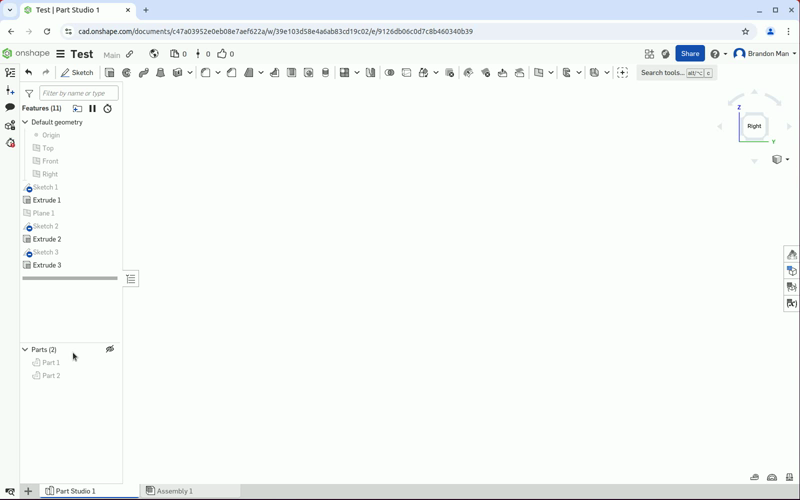
key(right)
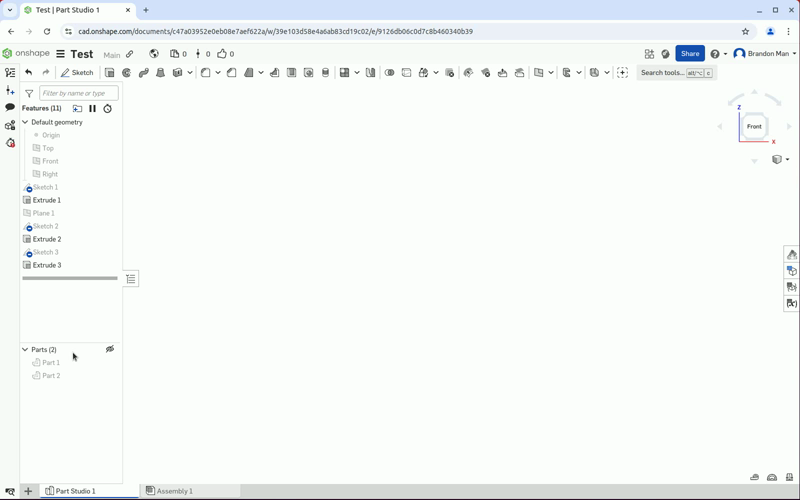
key_up(shift)
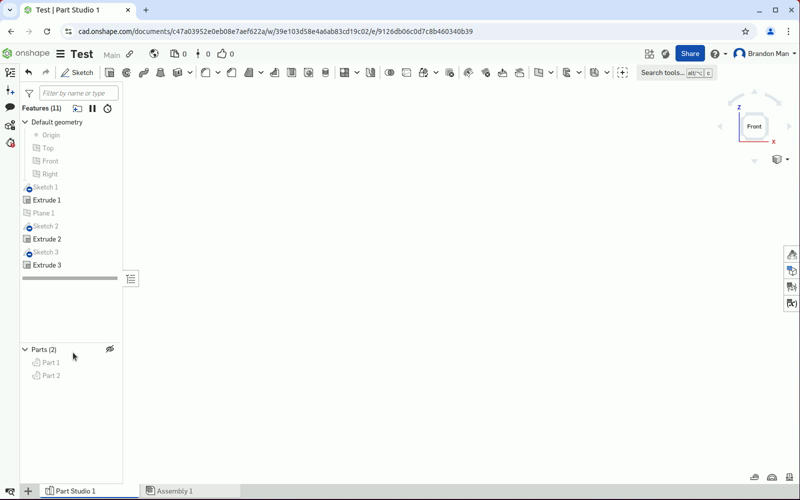
key(space)
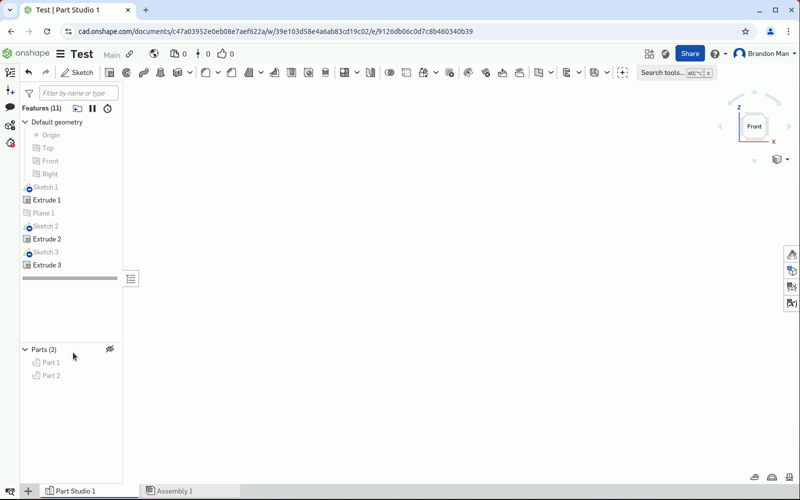
key_down(shift)
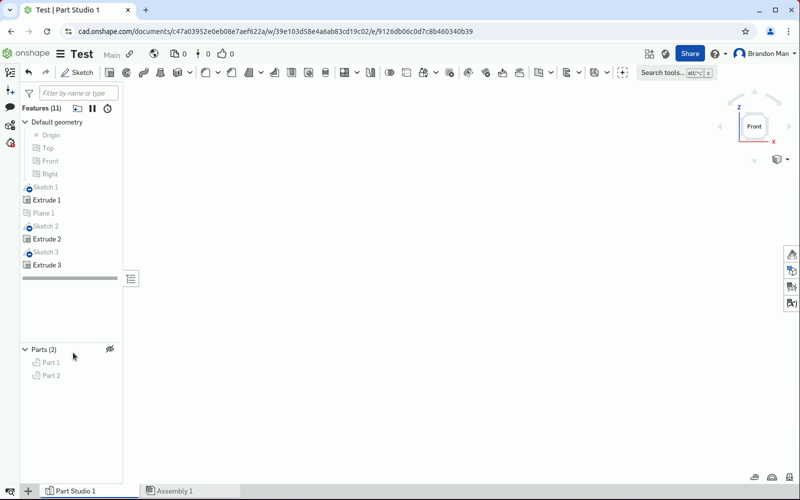
key(down)
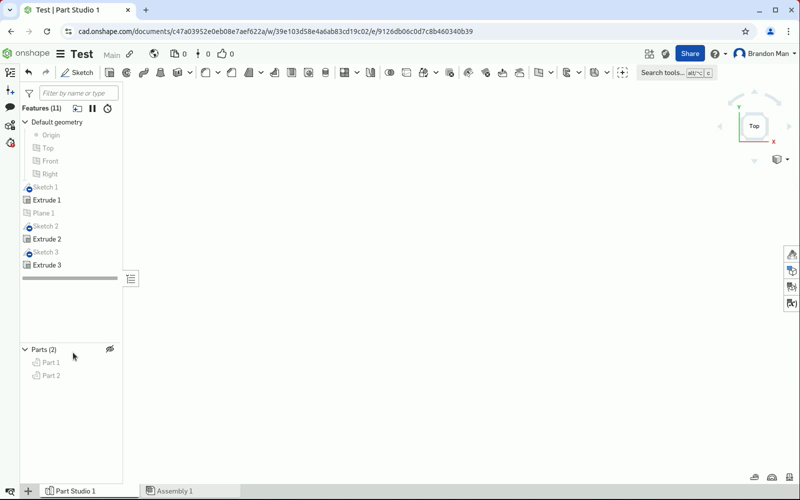
key_up(shift)
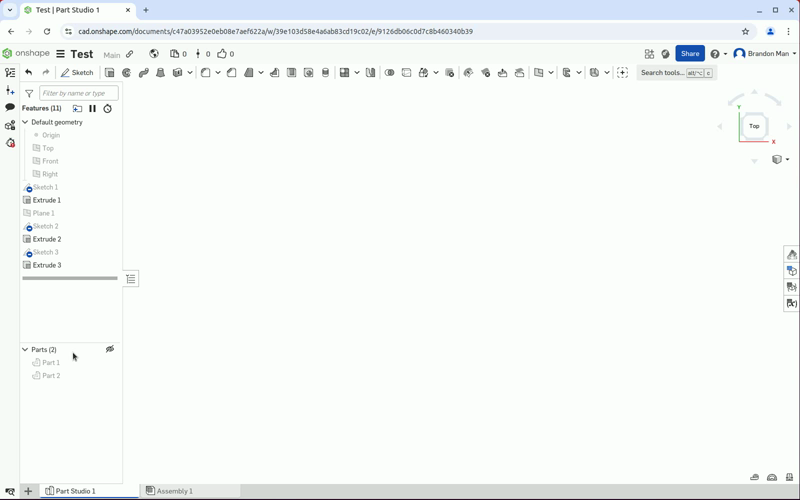
mouse_move(73, 352)
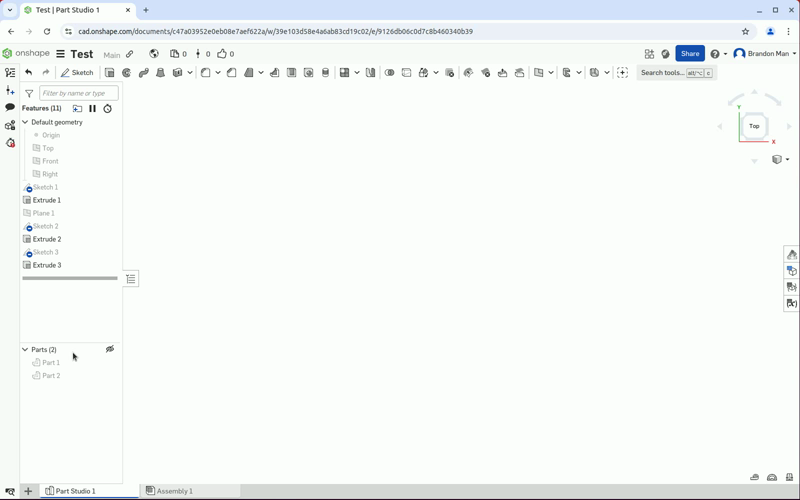
key(shift+y)
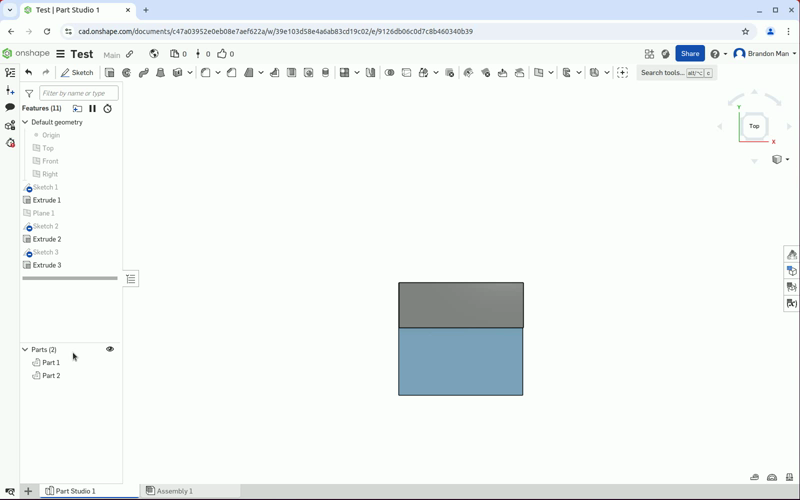
mouse_move(541, 75)
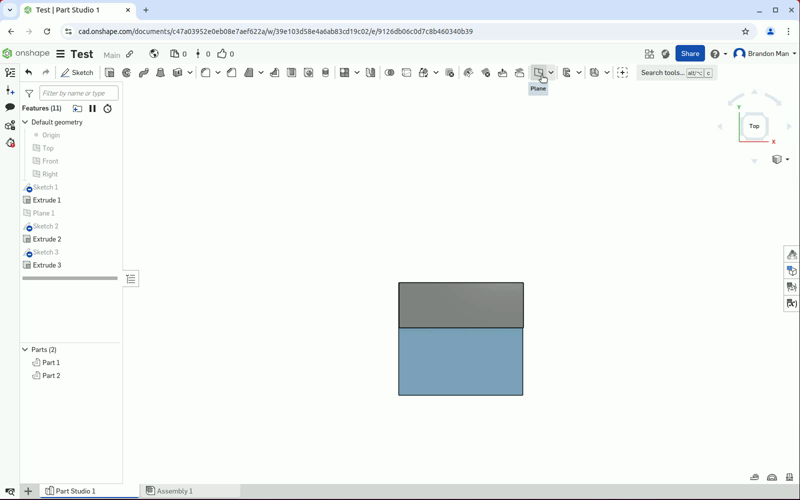
click(541, 75)
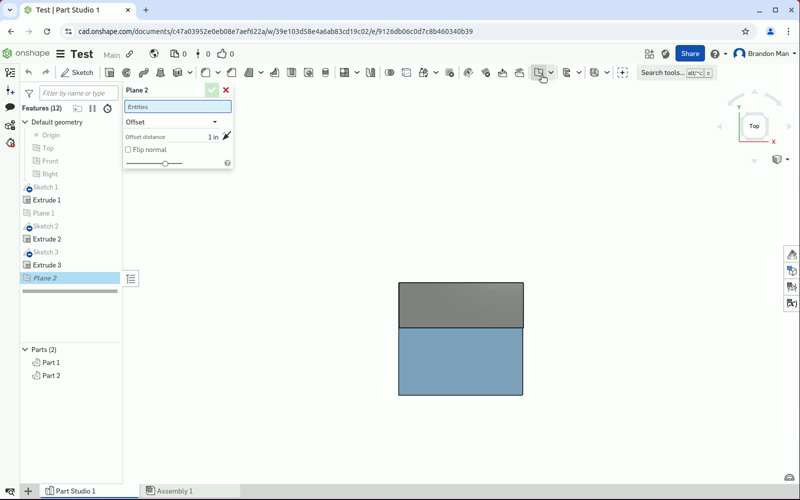
mouse_move(73, 150)
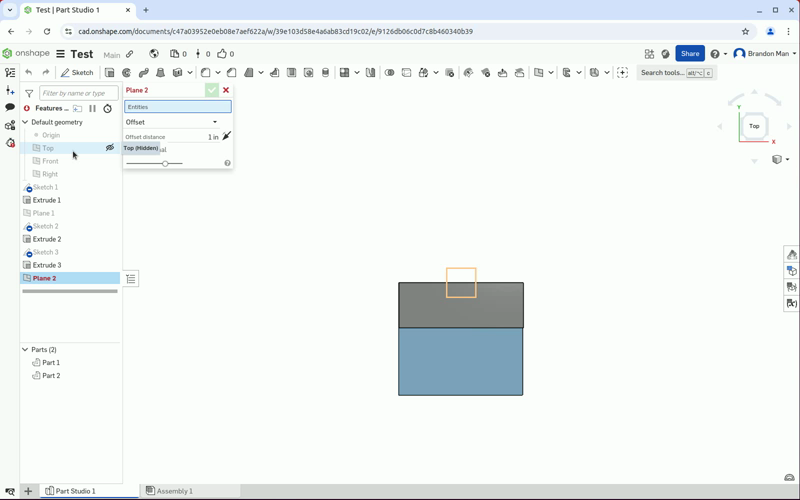
click(73, 150)
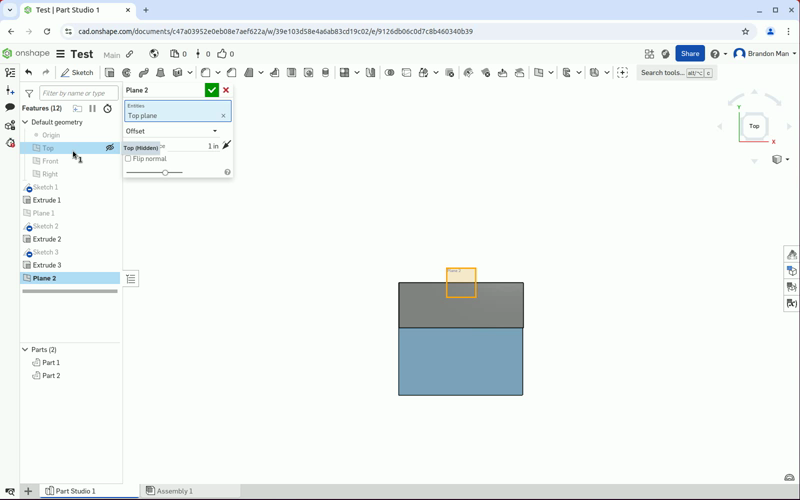
key(tab, 2)
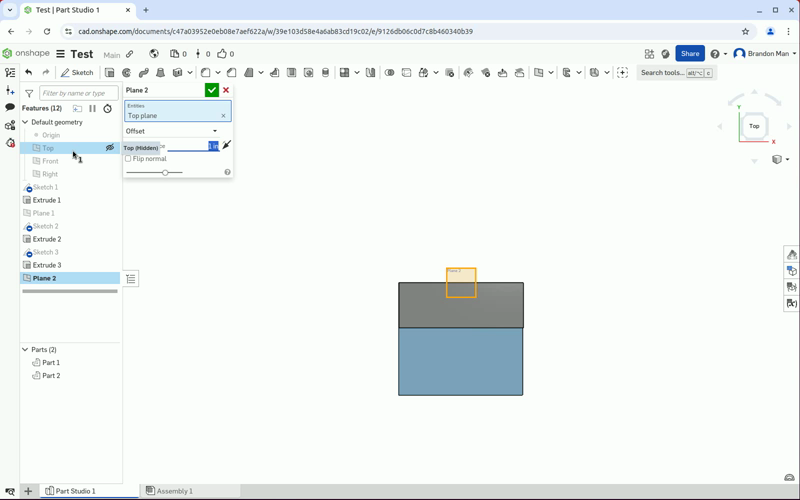
text(2.403)
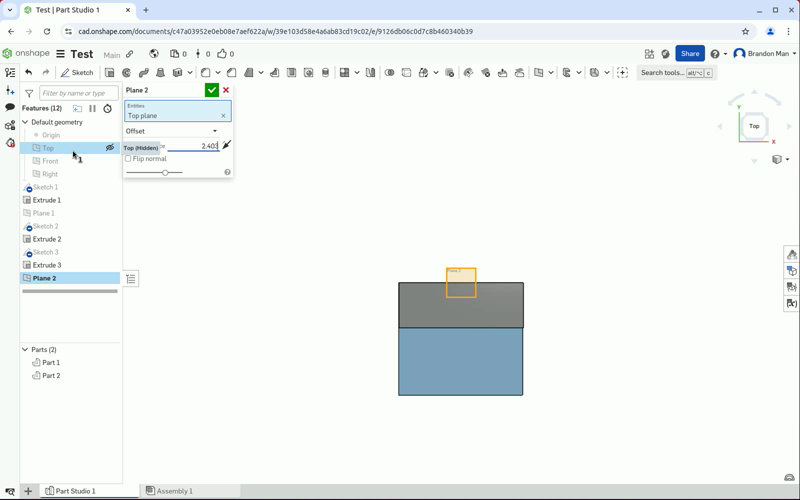
key(enter, 2)
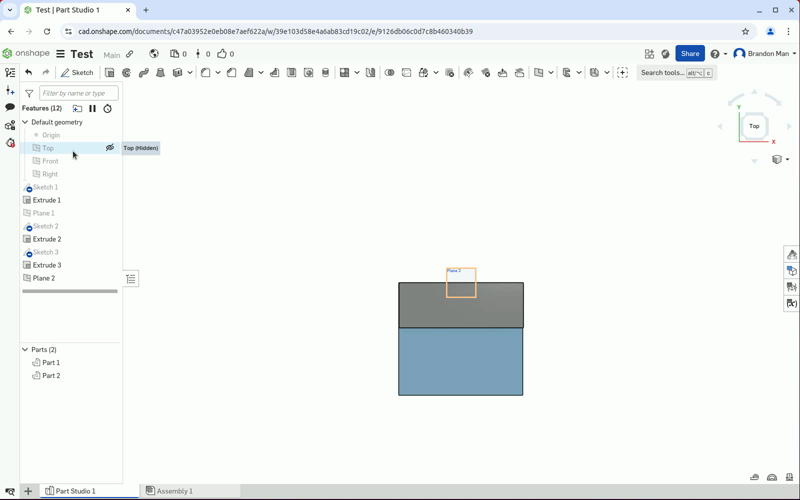
key(shift+s)
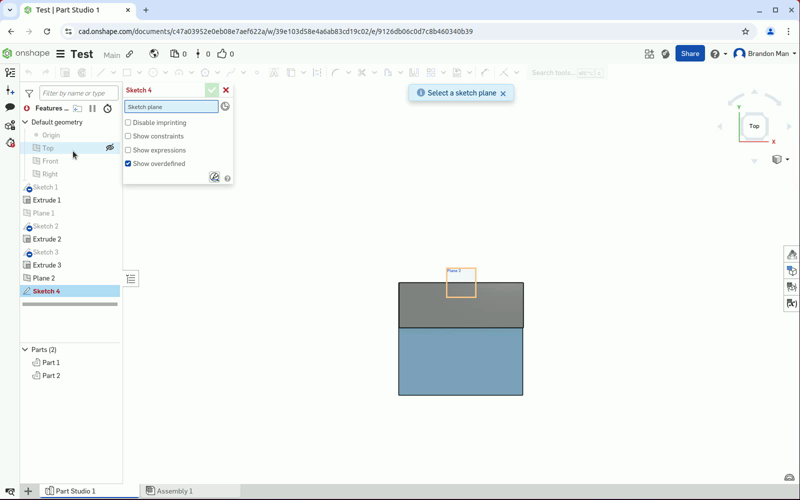
mouse_move(73, 280)
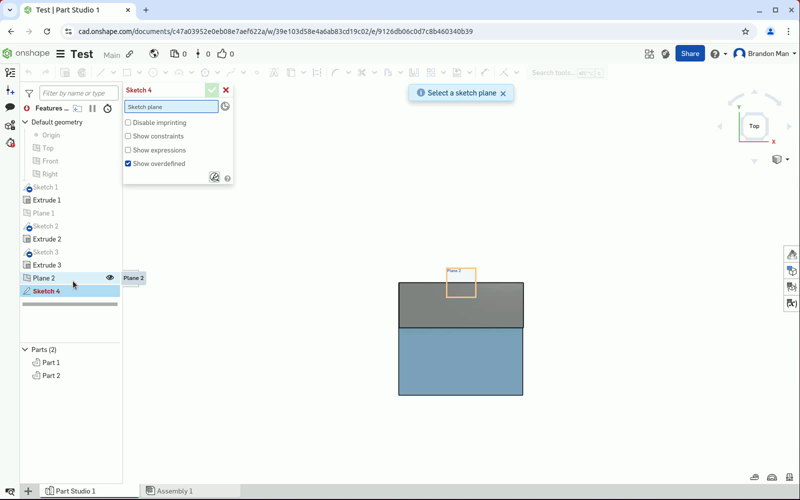
click(73, 280)
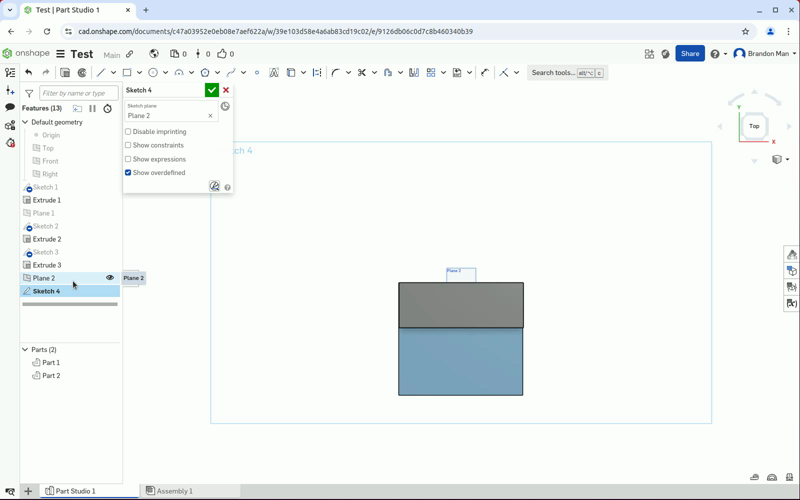
mouse_move(73, 352)
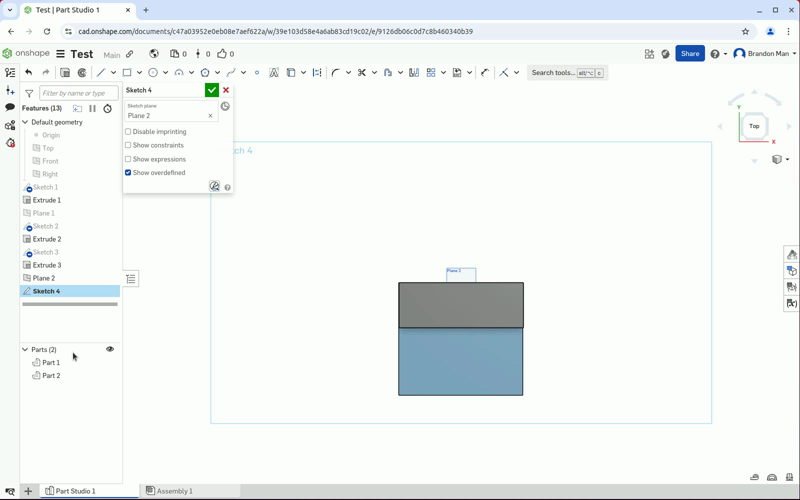
key(y)
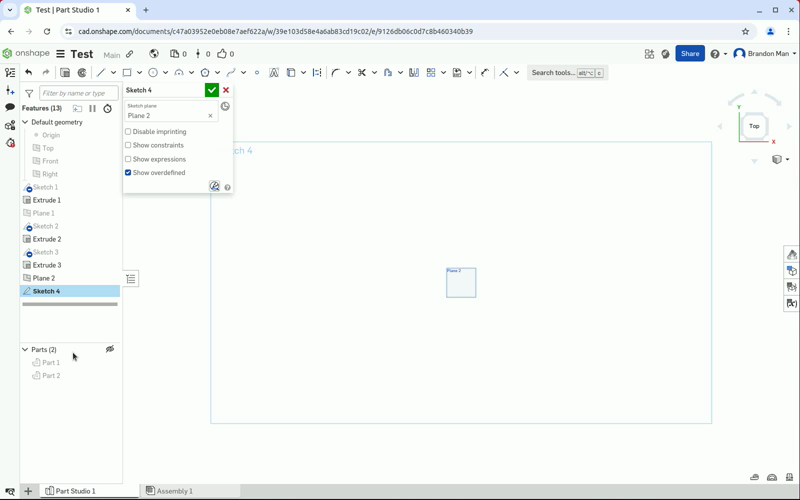
key(l)
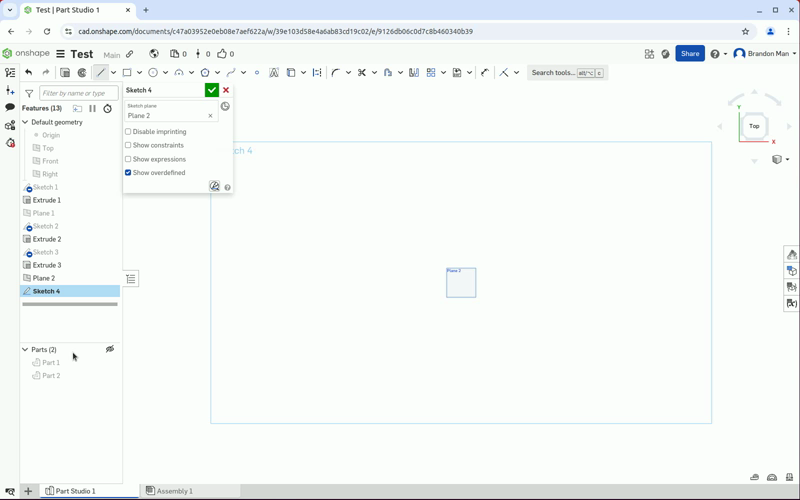
key_down(shift)
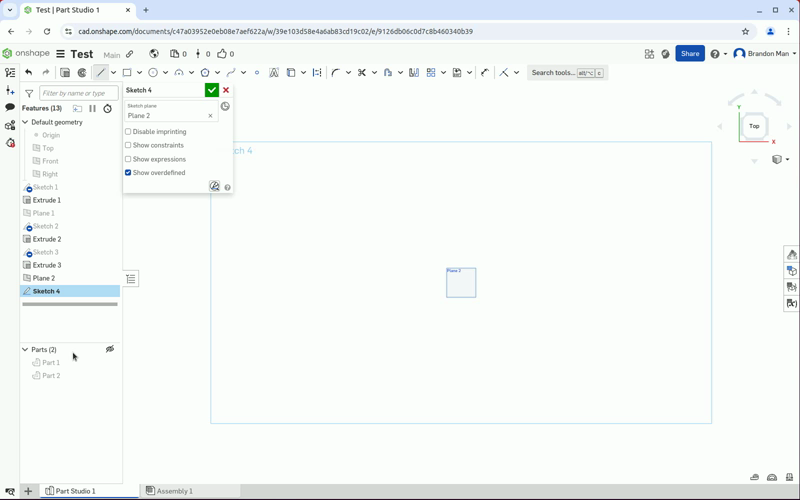
mouse_move(398, 339)
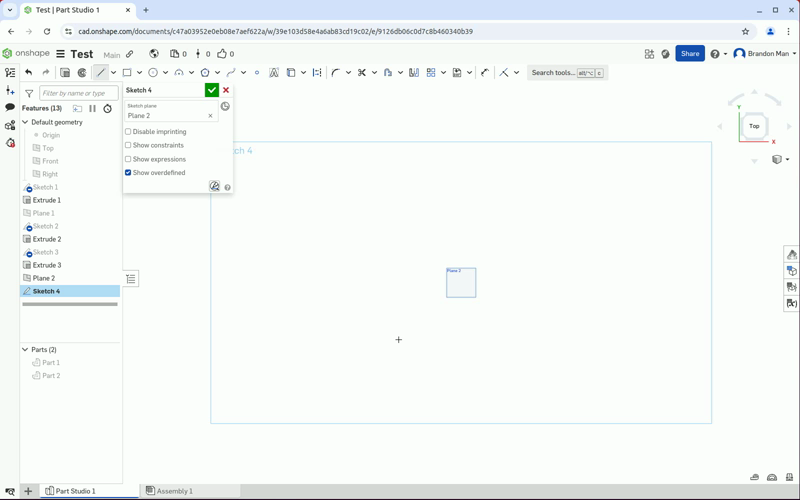
click(398, 339)
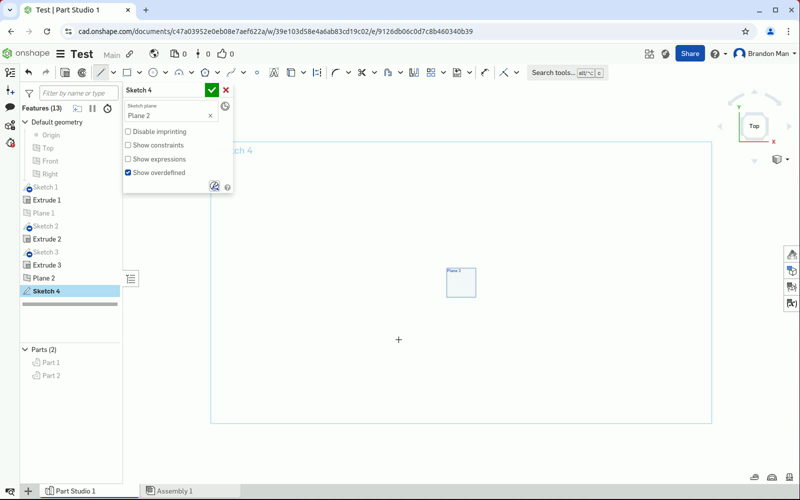
key_up(shift)
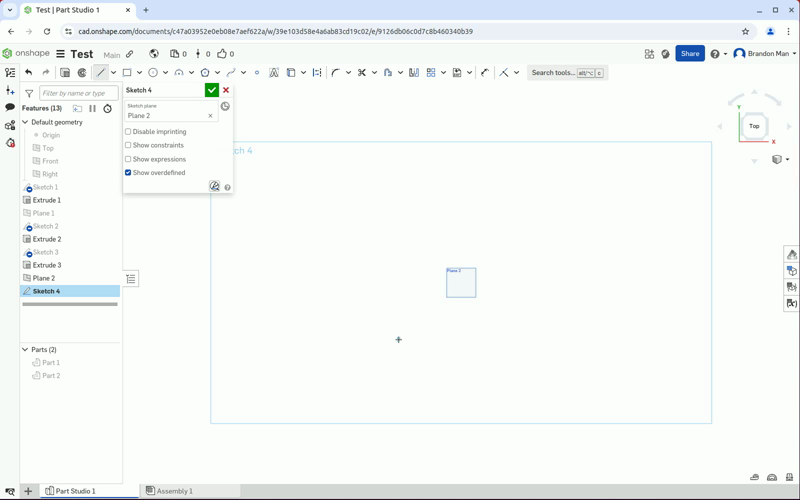
key_down(shift)
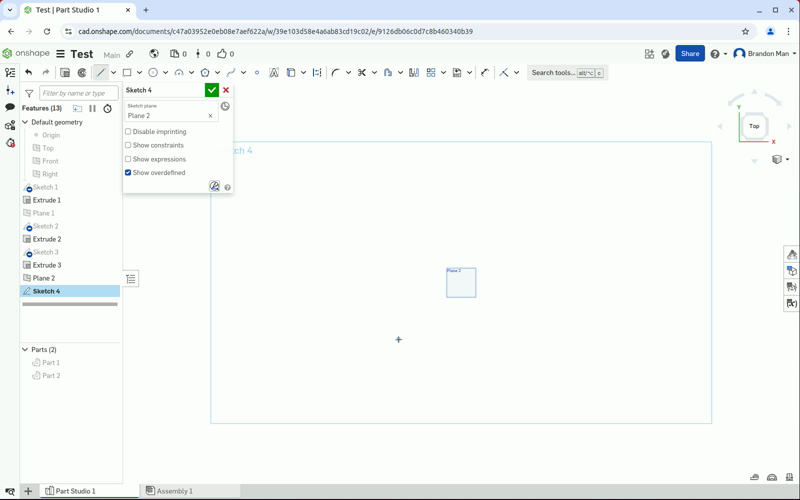
mouse_move(428, 339)
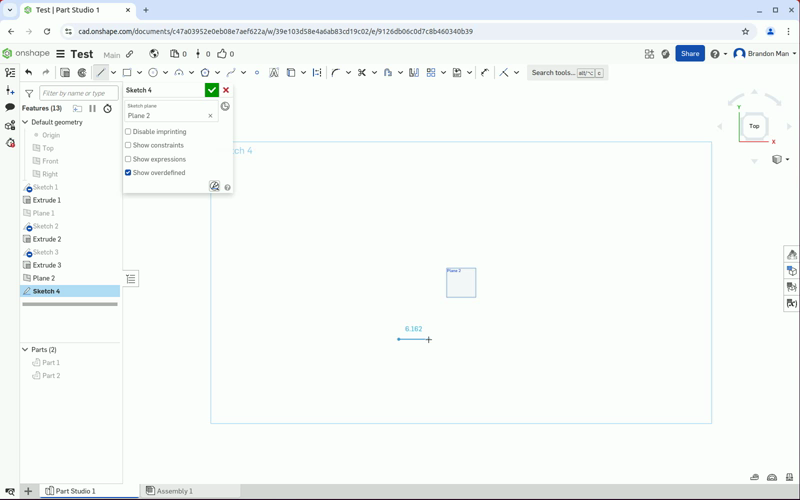
mouse_move(455, 339)
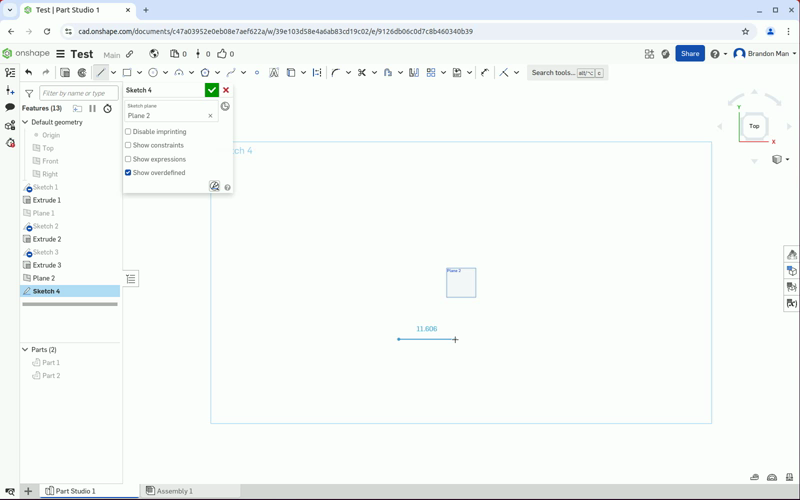
click(455, 339)
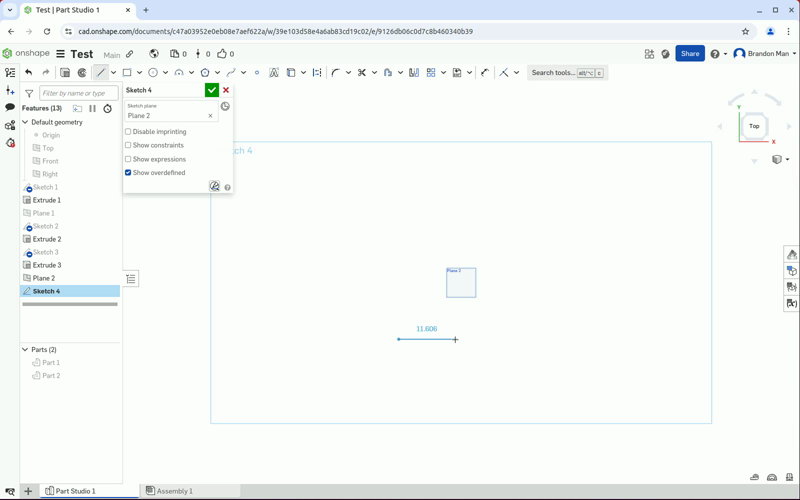
key_up(shift)
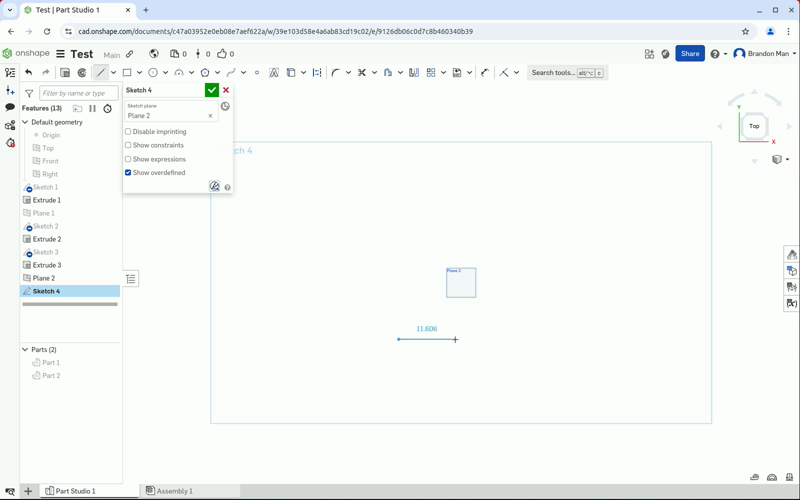
key_down(shift)
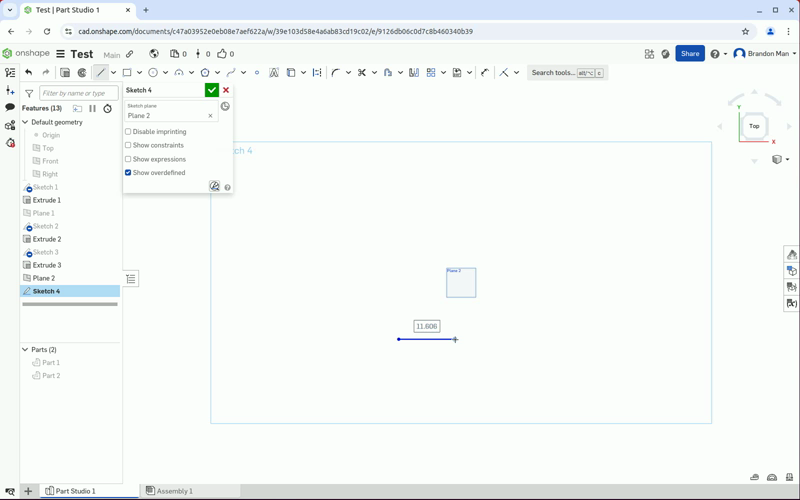
mouse_move(485, 339)
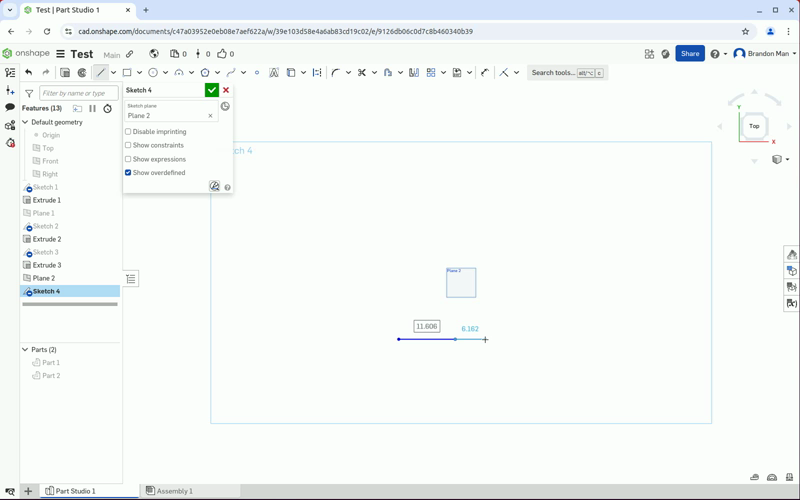
mouse_move(455, 282)
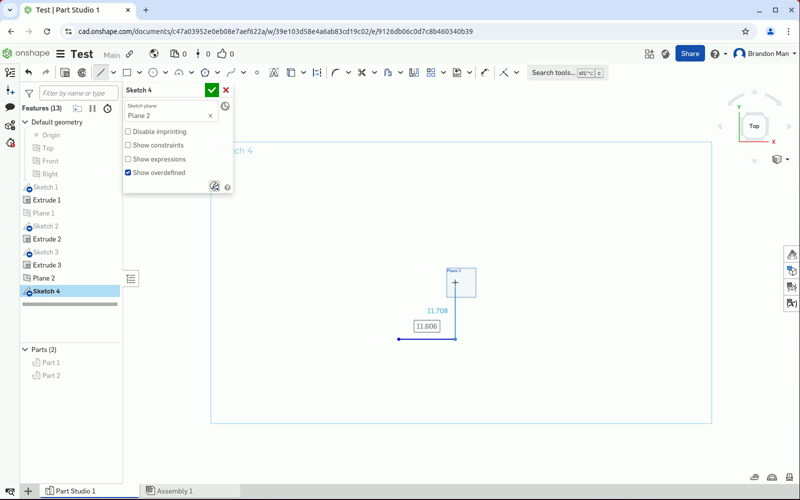
click(455, 282)
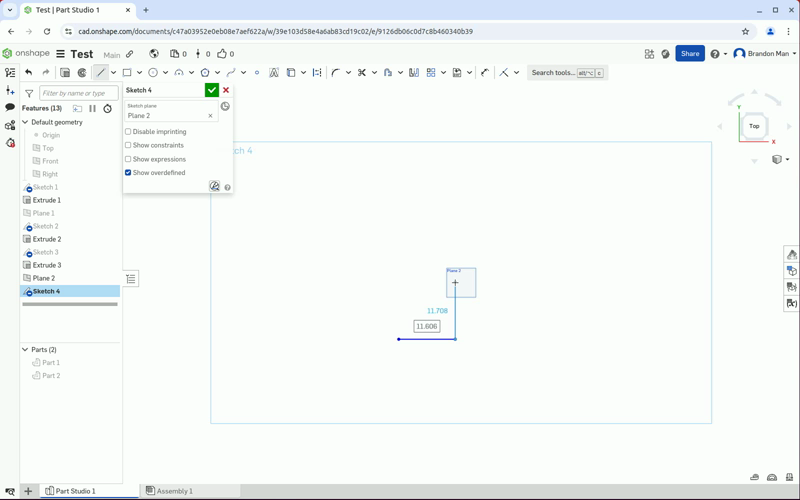
key_up(shift)
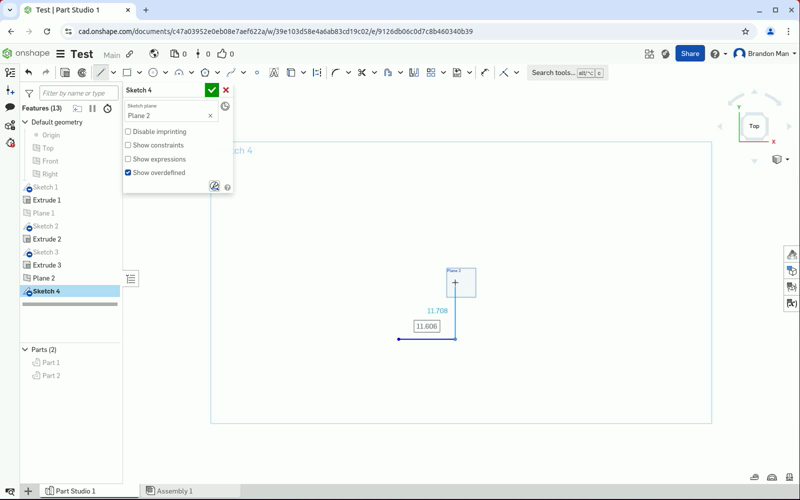
key_down(shift)
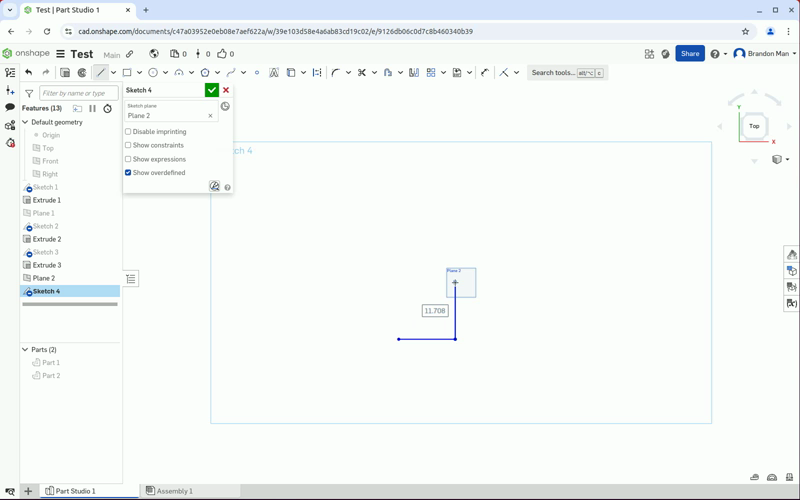
mouse_move(485, 282)
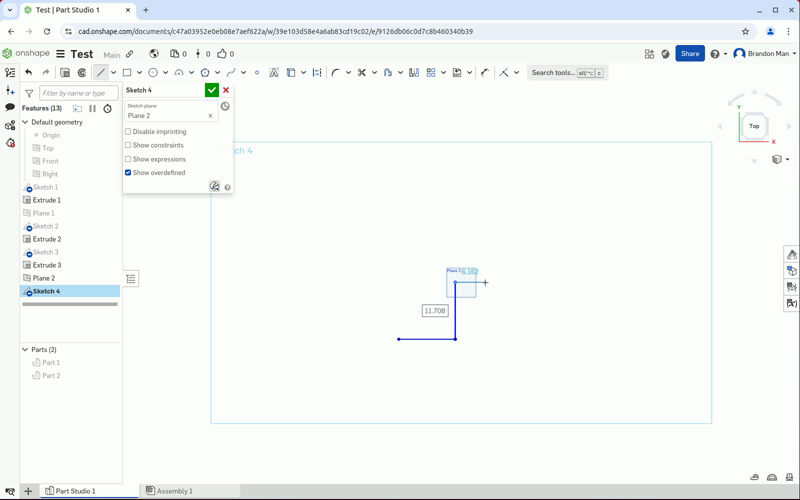
mouse_move(398, 282)
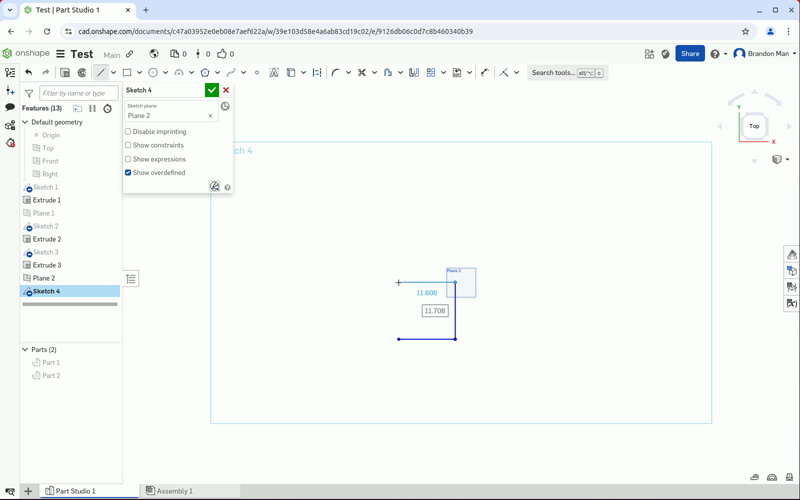
click(398, 282)
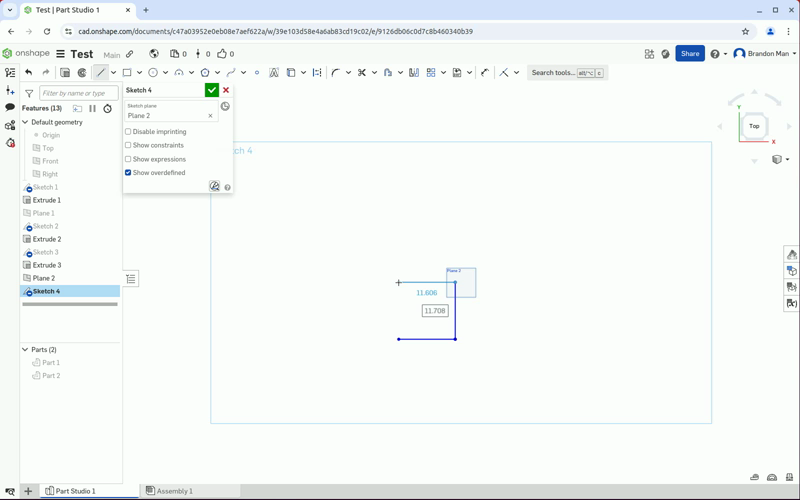
key_up(shift)
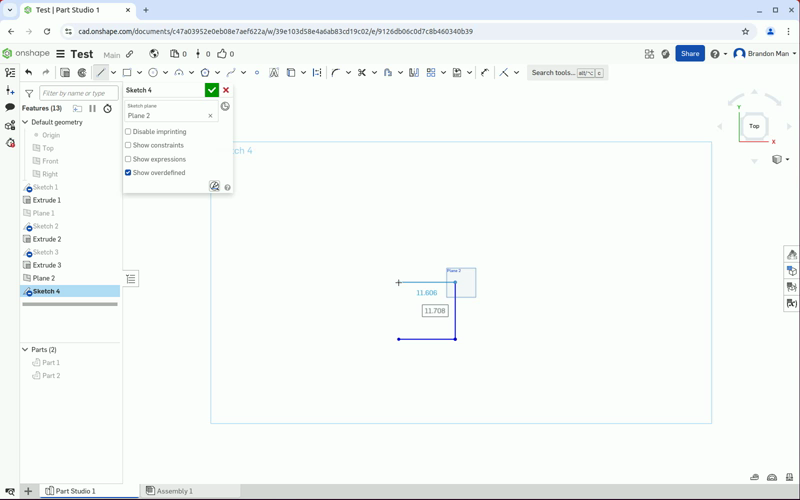
mouse_move(428, 282)
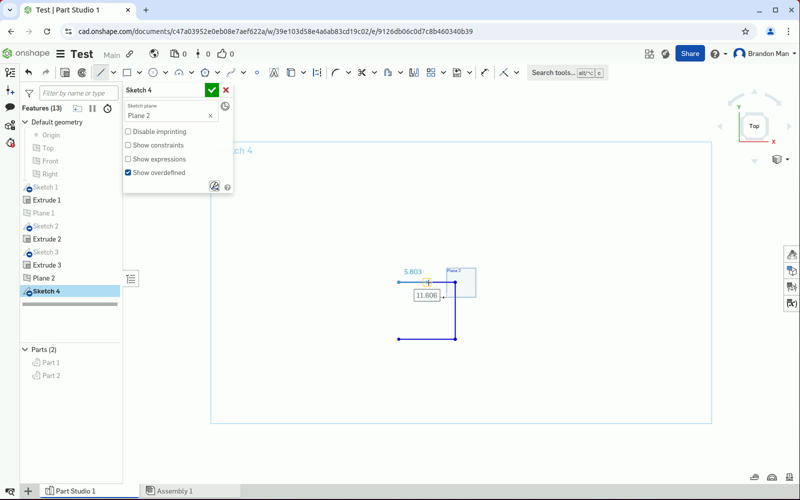
key_down(shift)
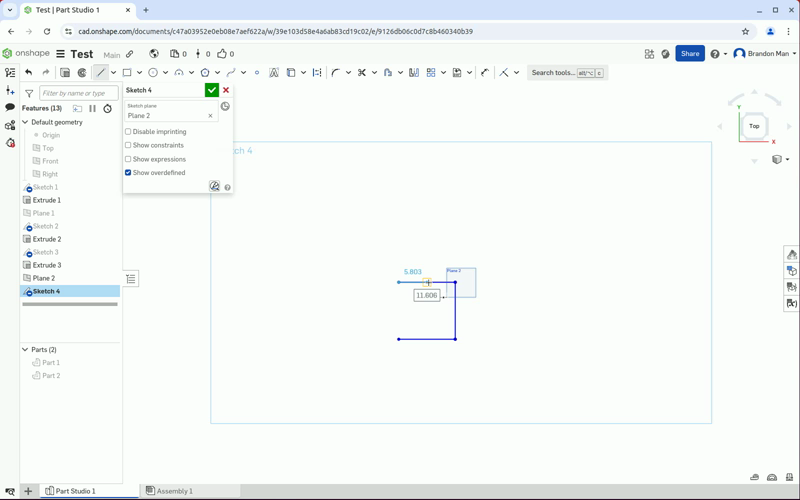
mouse_move(398, 339)
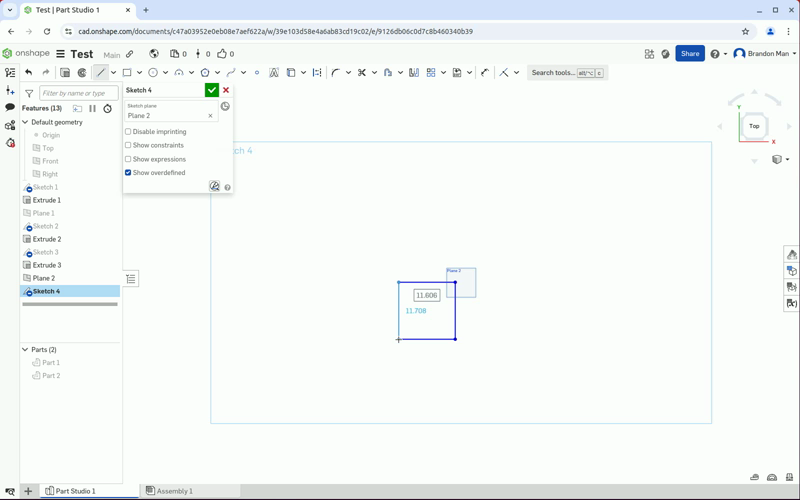
key_up(shift)
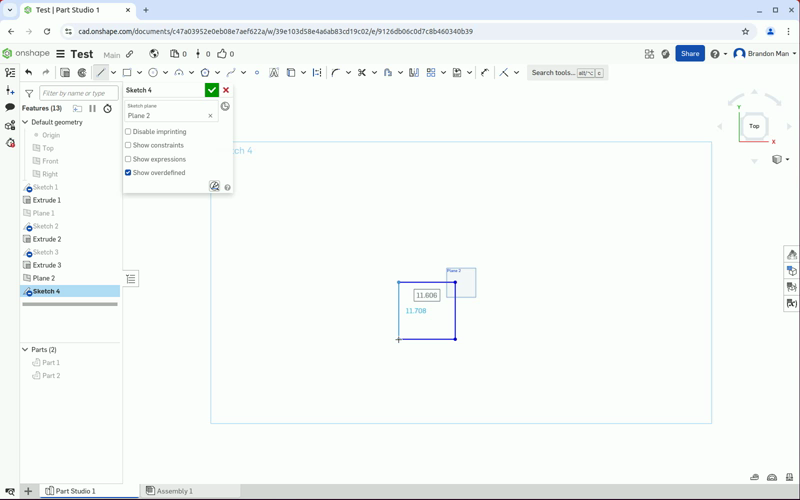
click(398, 339)
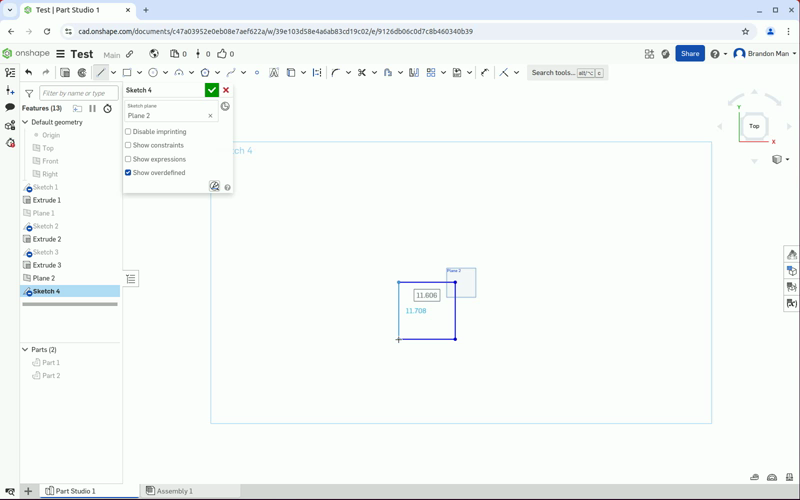
key(esc)
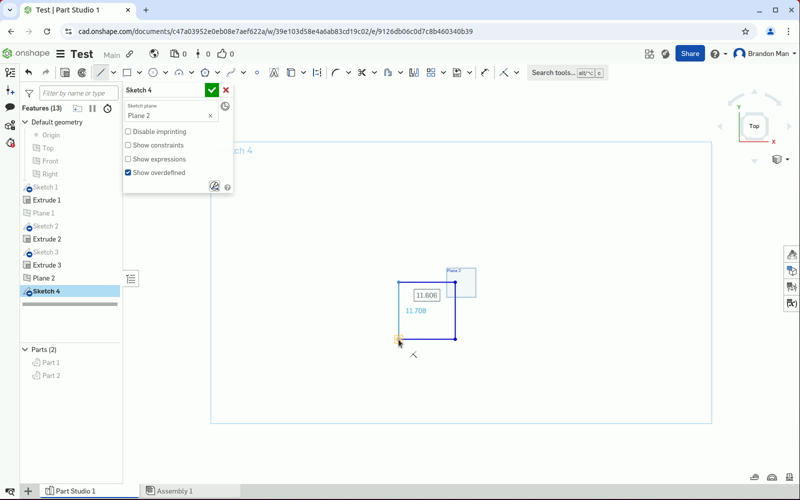
mouse_move(451, 298)
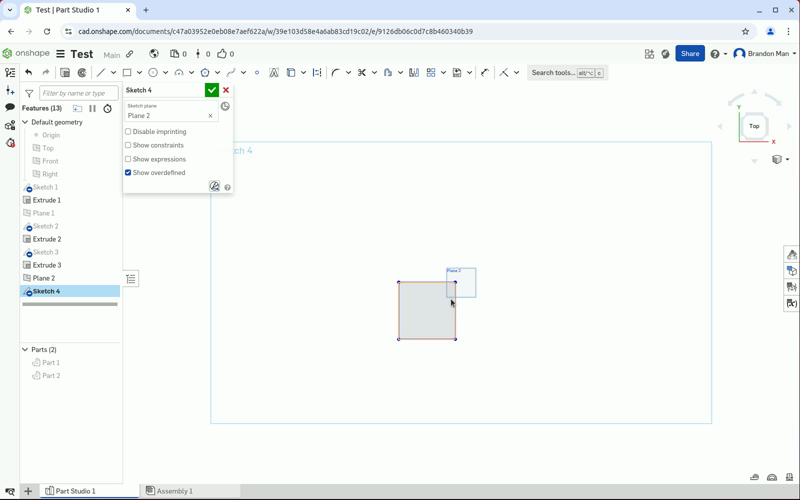
click(451, 298)
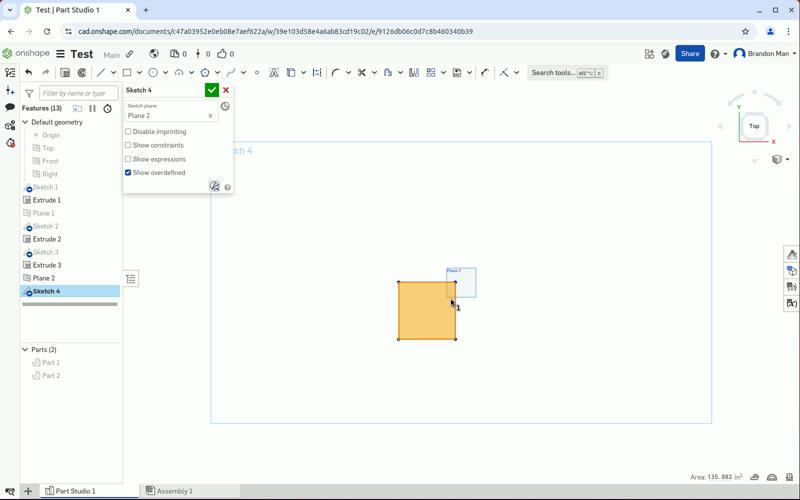
mouse_move(73, 352)
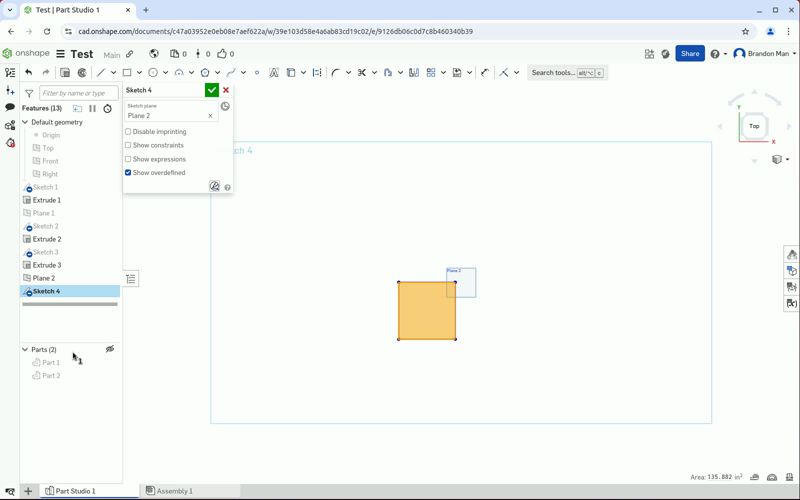
key(shift+y)
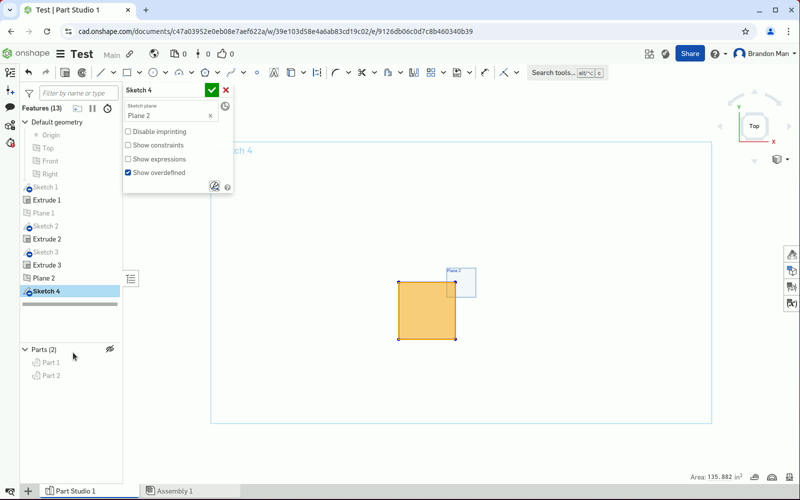
key(shift+e)
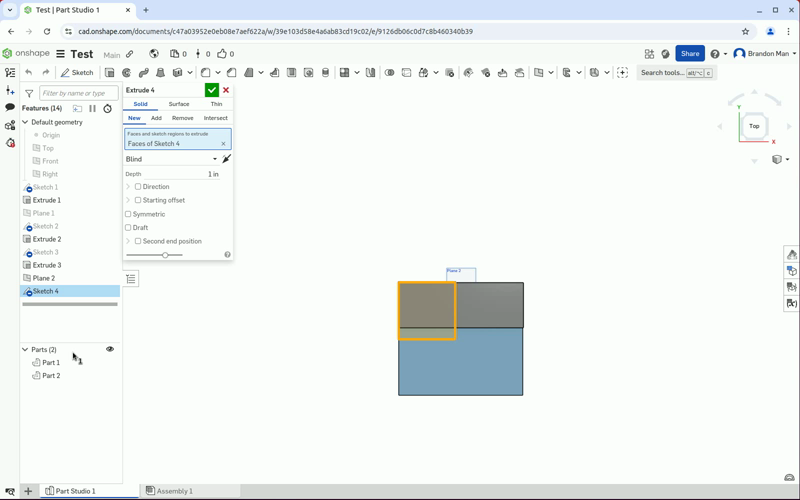
mouse_move(143, 106)
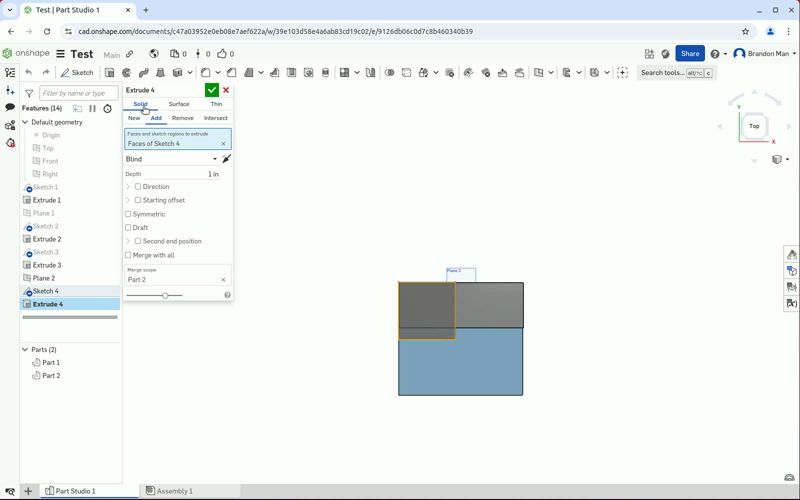
click(143, 106)
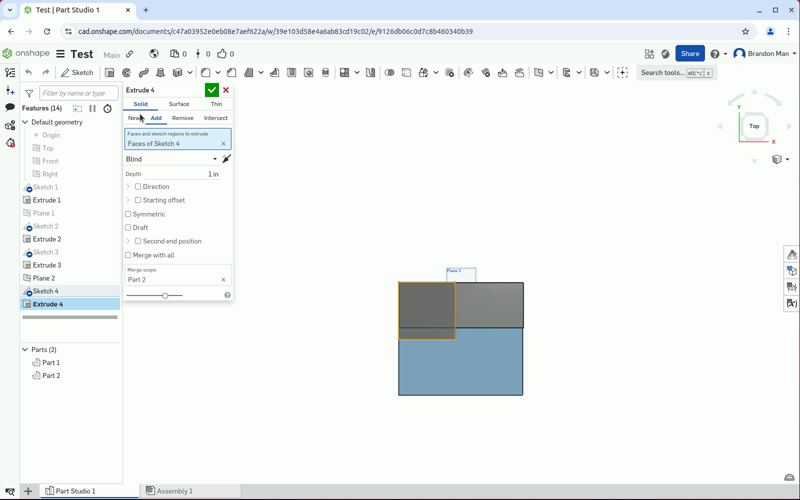
mouse_move(137, 120)
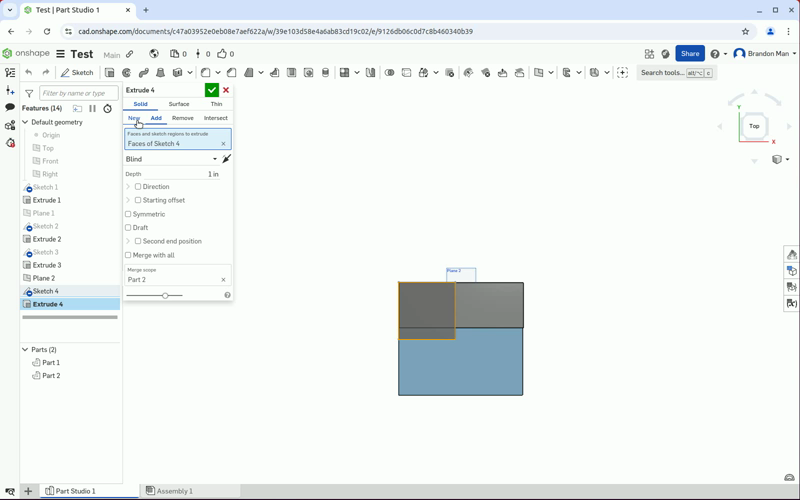
click(137, 120)
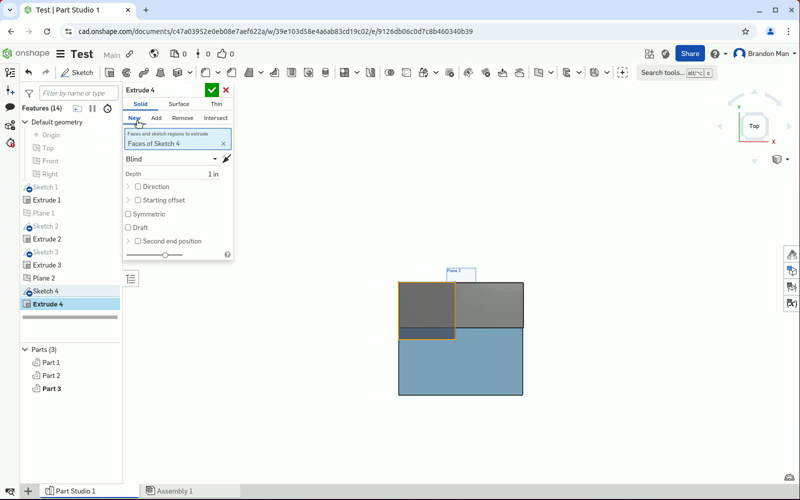
key(tab, 4)
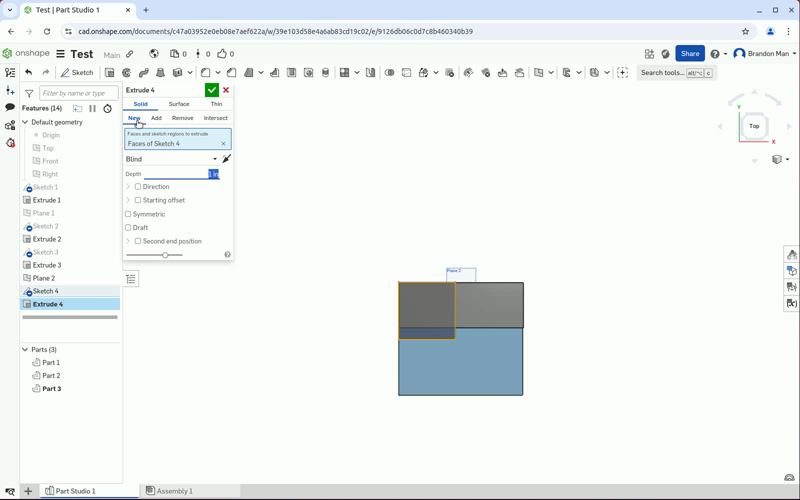
text(11.554)
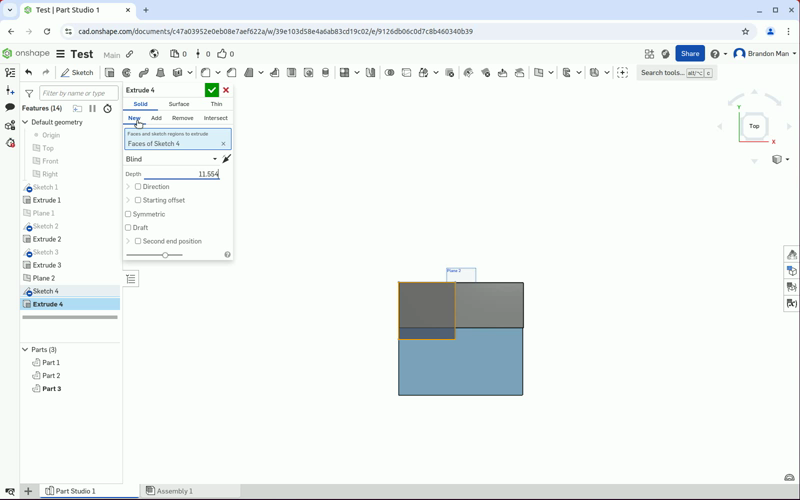
key(enter)
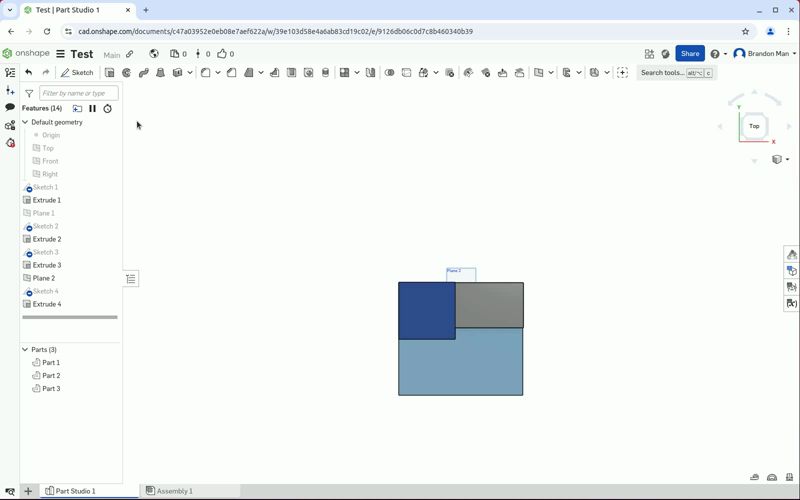
key(shift+h)
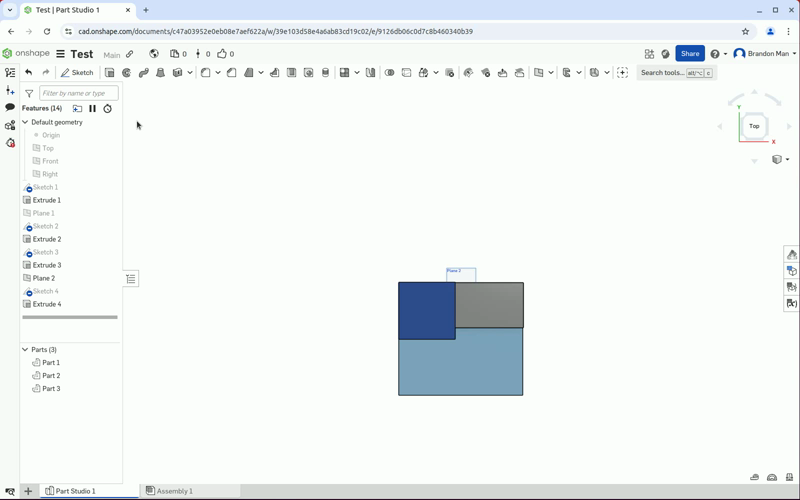
key(shift+h)
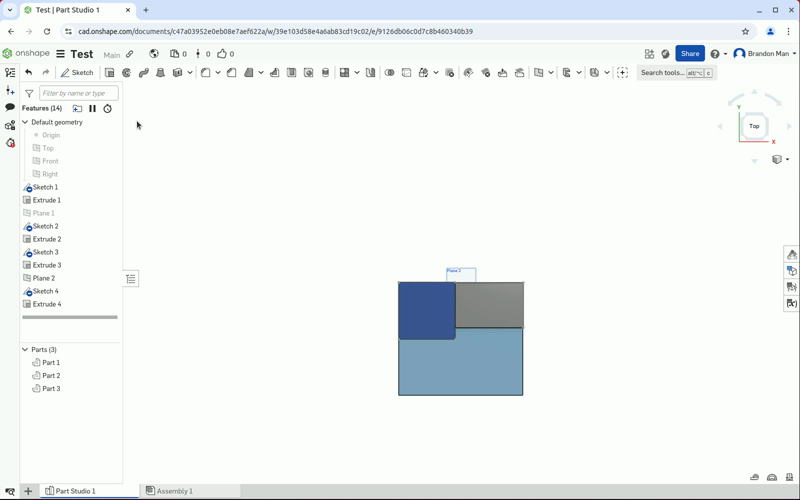
key(shift+7)
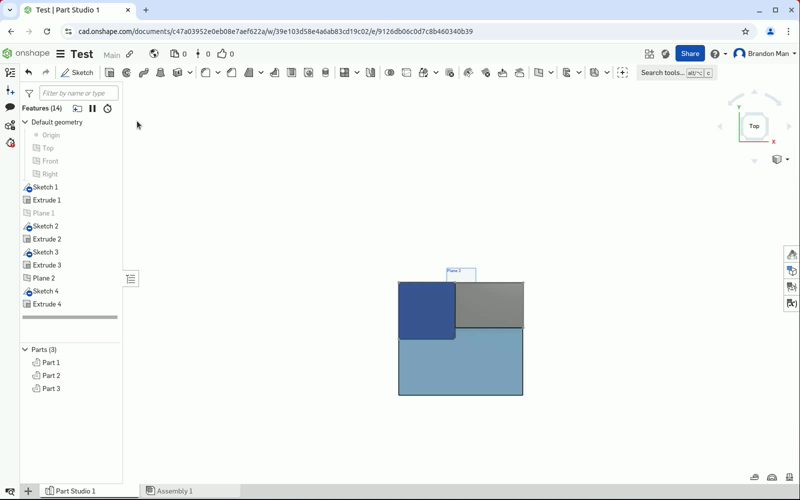
key(up, 3)
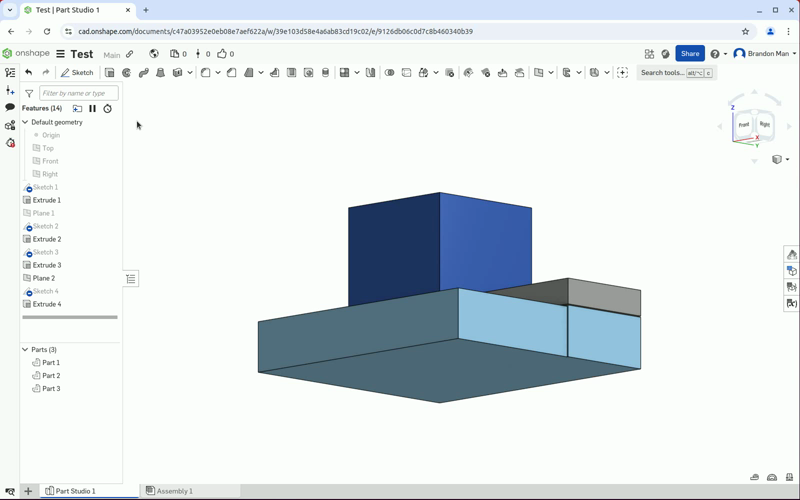
key(left, 3)
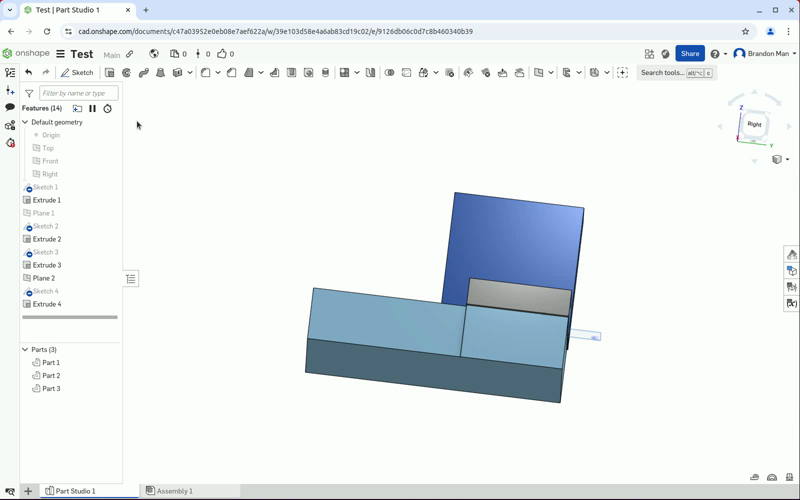
key(right, 3)
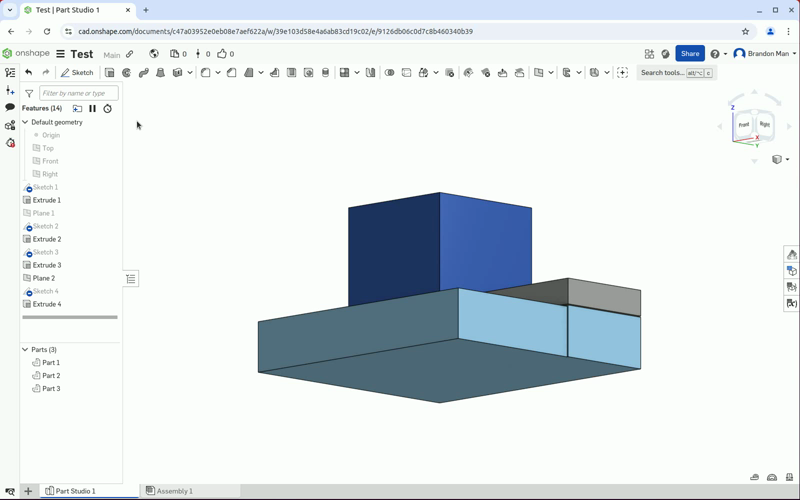
key(down, 3)
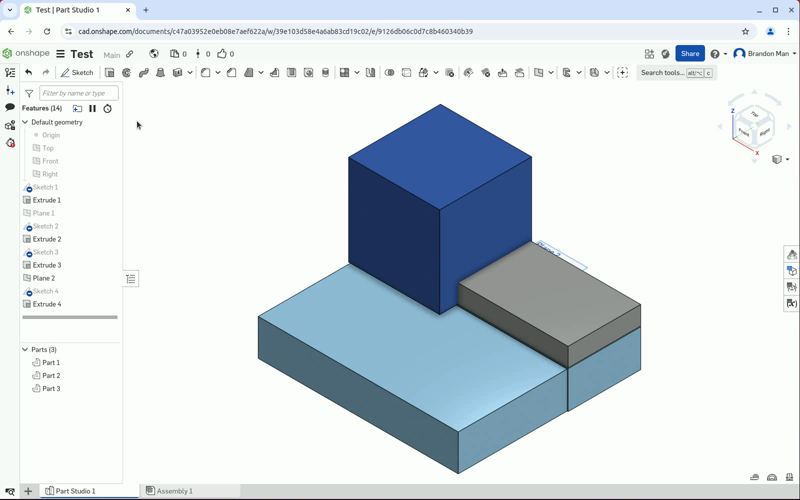
mouse_move(73, 189)
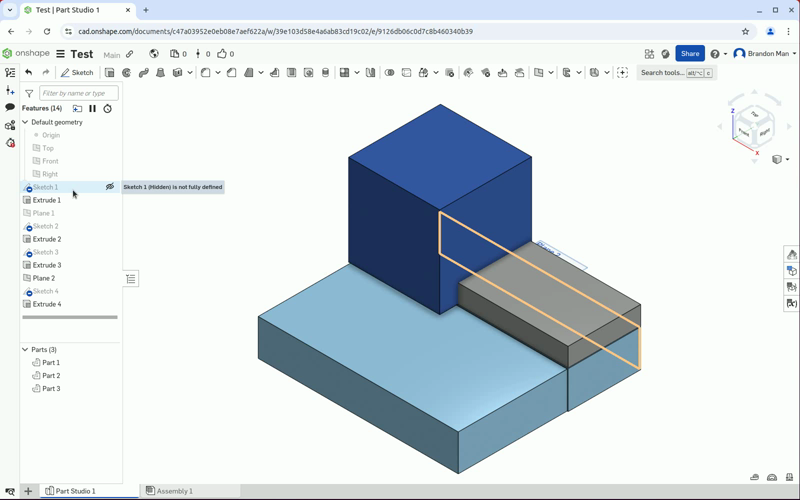
click(73, 189)